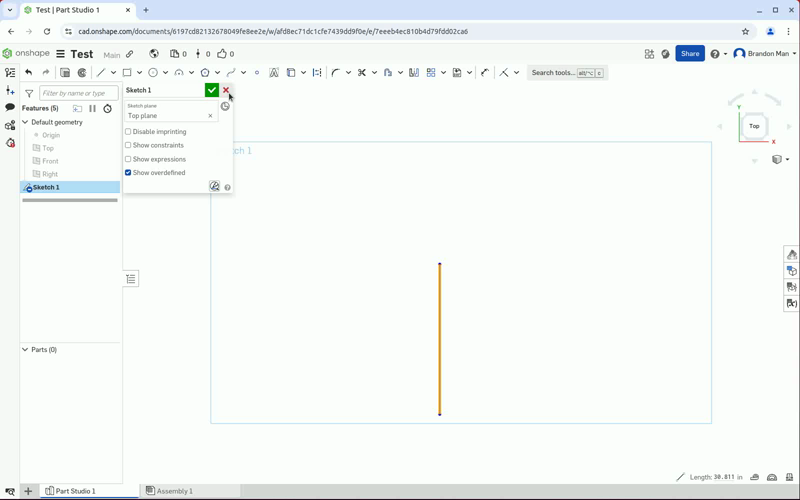
key(shift+h)
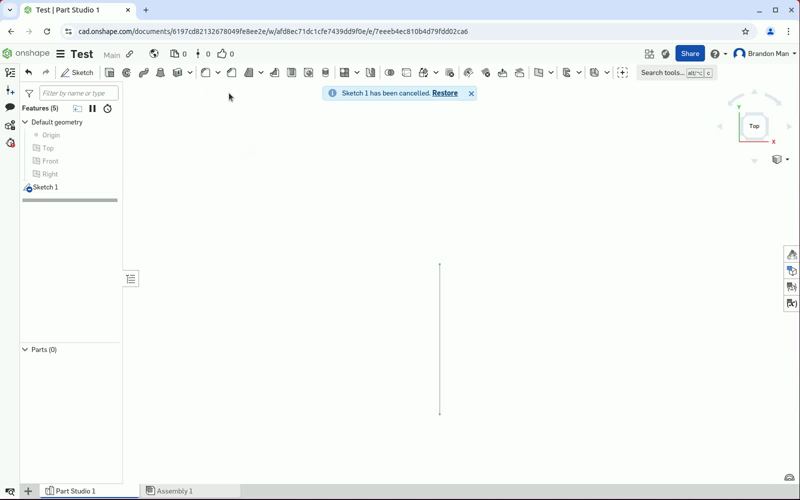
key(shift+s)
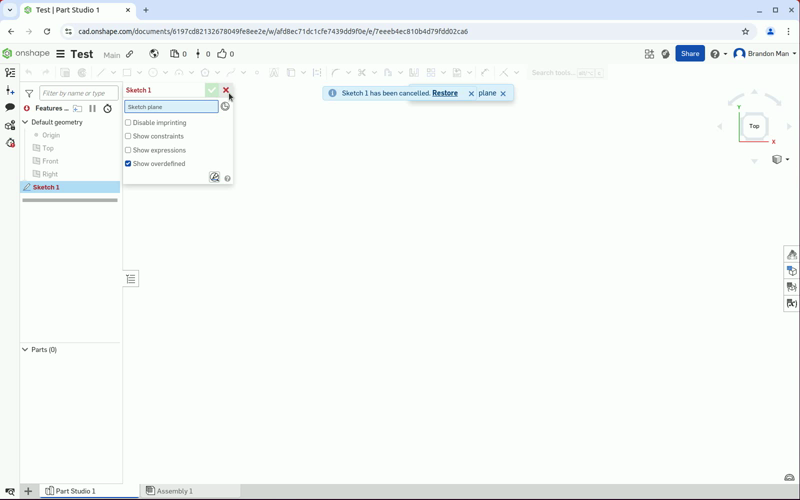
mouse_move(73, 150)
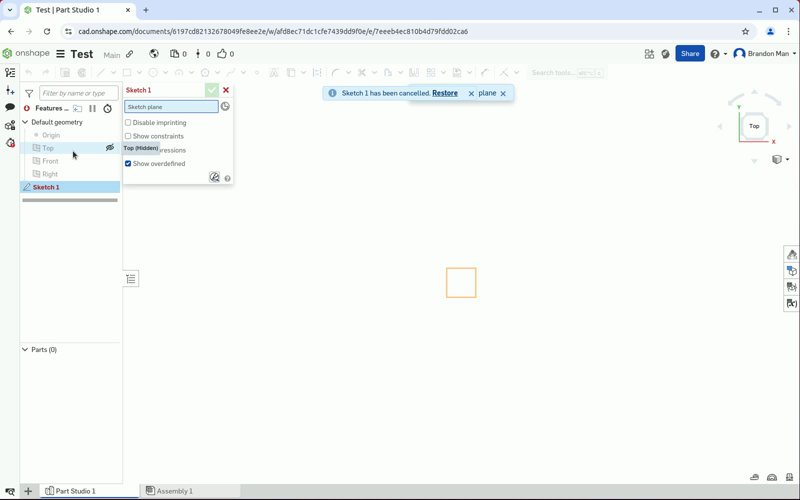
click(73, 150)
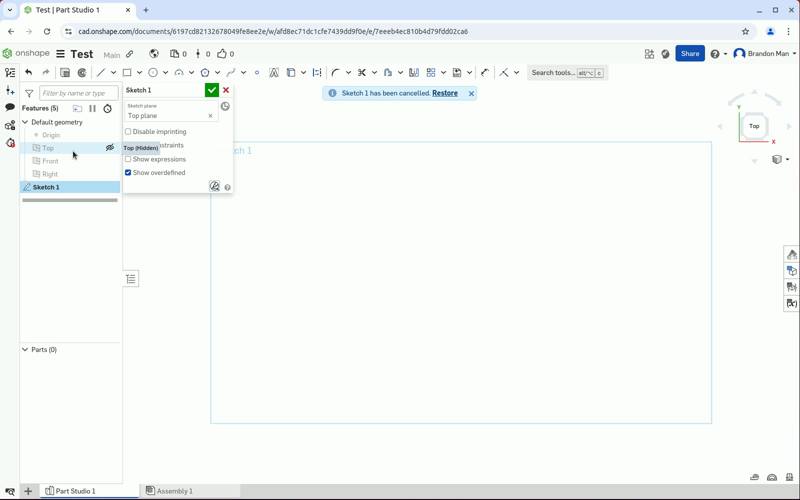
mouse_move(73, 352)
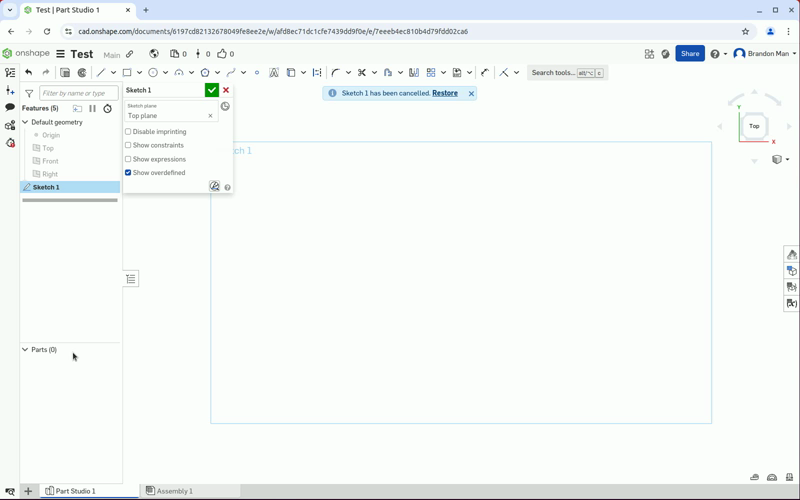
key(y)
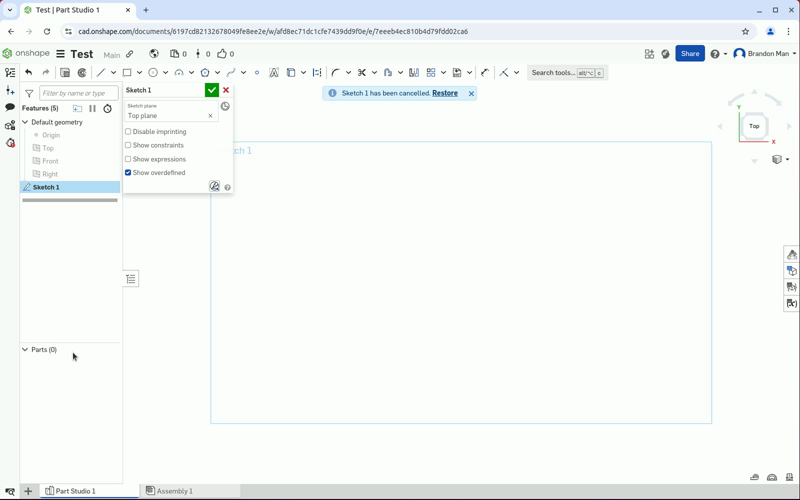
key(l)
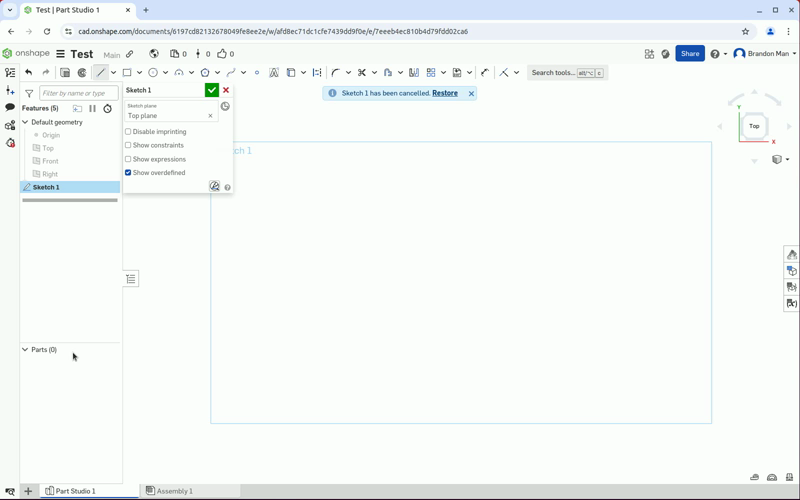
key_down(shift)
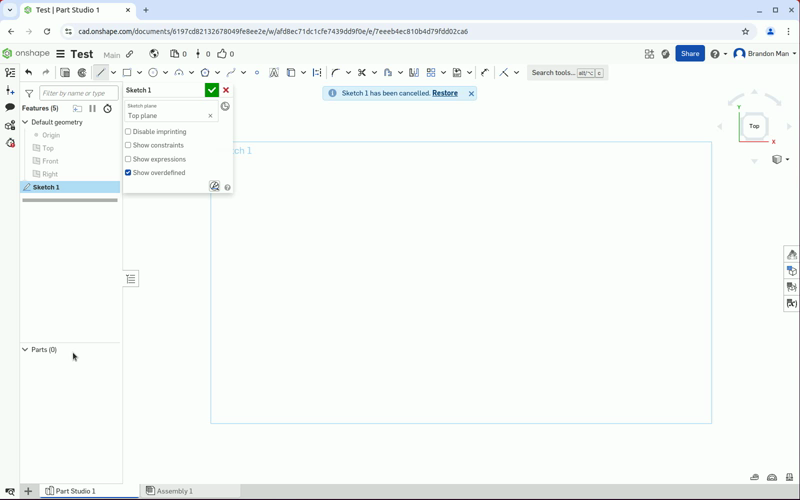
mouse_move(449, 303)
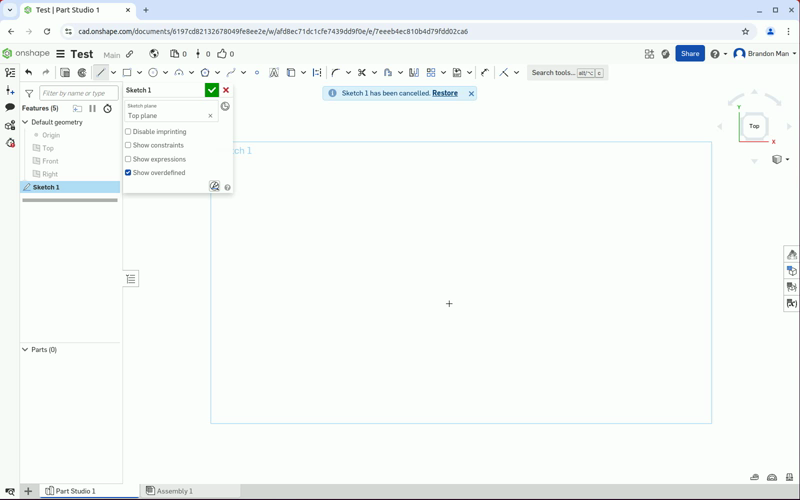
click(449, 303)
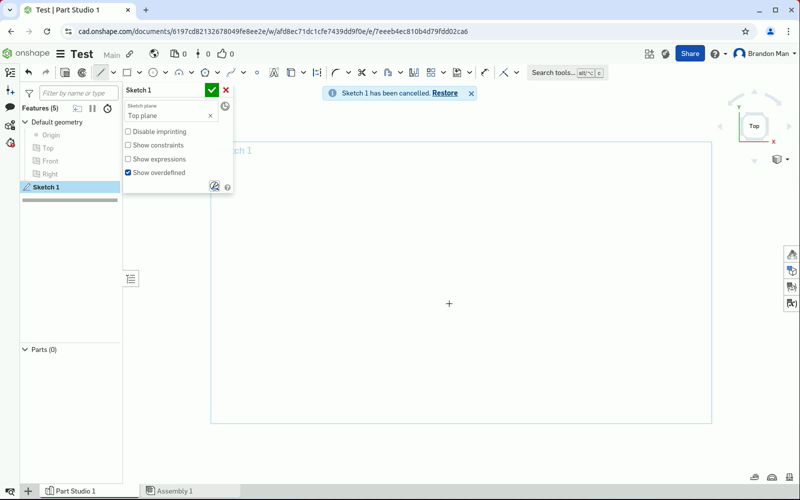
key_up(shift)
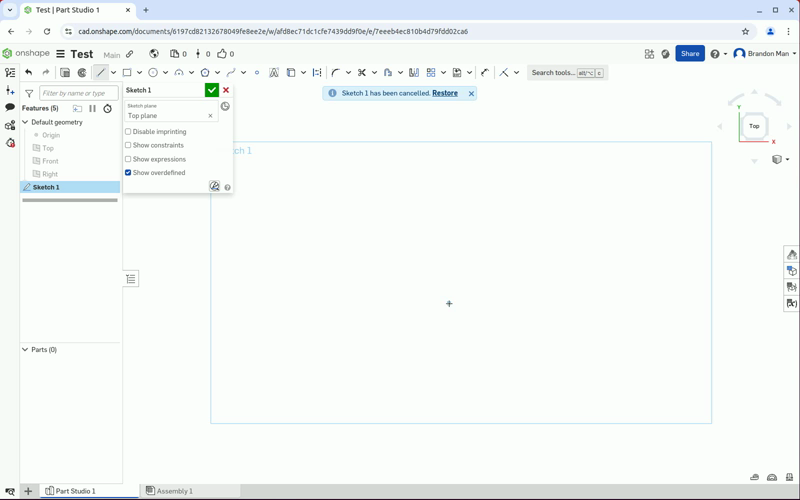
key_down(shift)
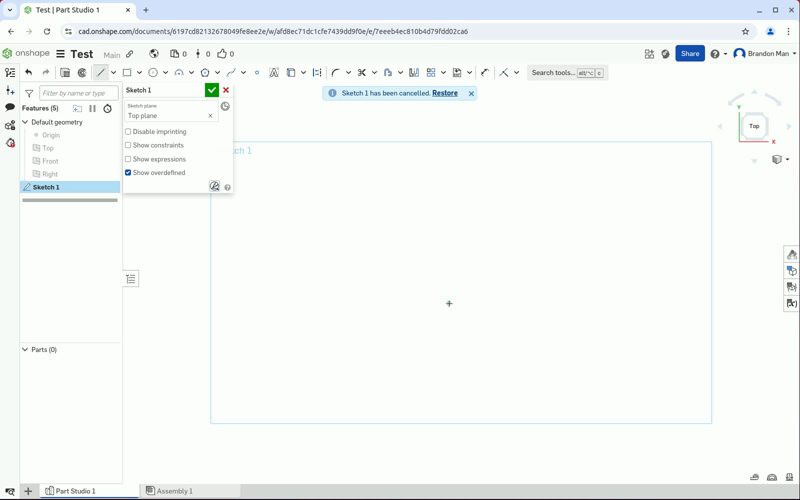
mouse_move(524, 303)
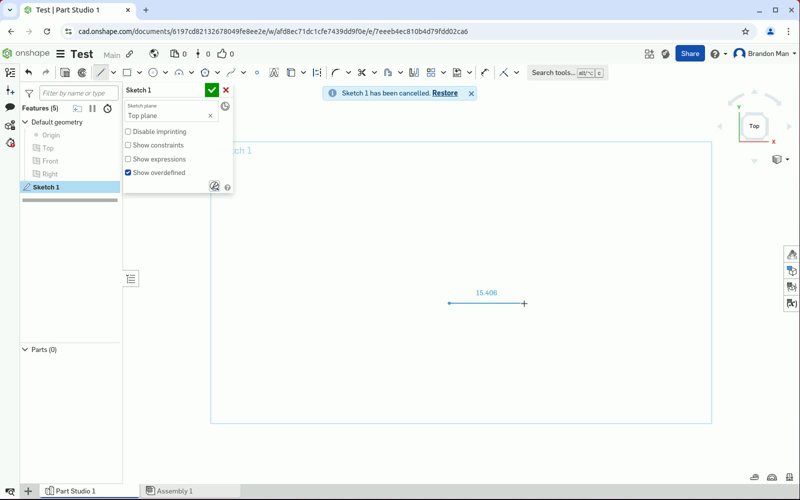
click(524, 303)
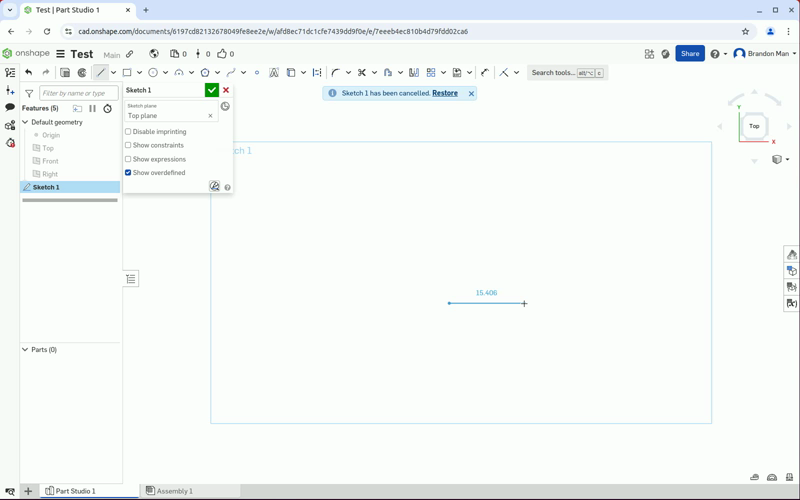
key_up(shift)
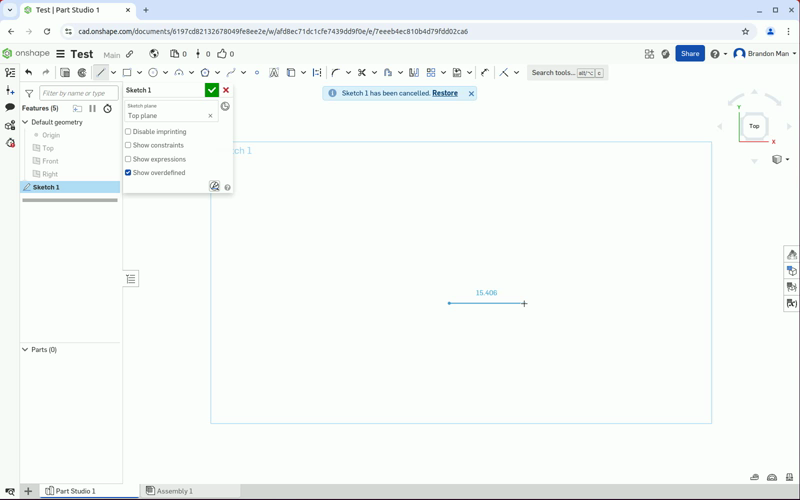
key_down(shift)
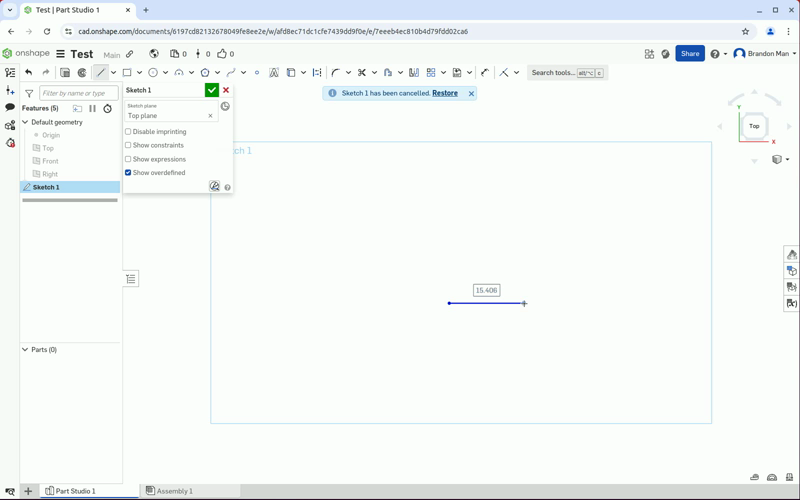
mouse_move(554, 303)
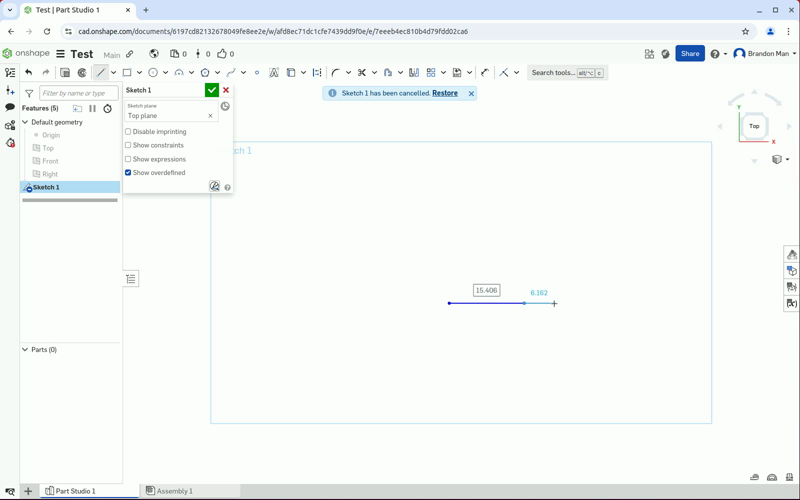
mouse_move(524, 300)
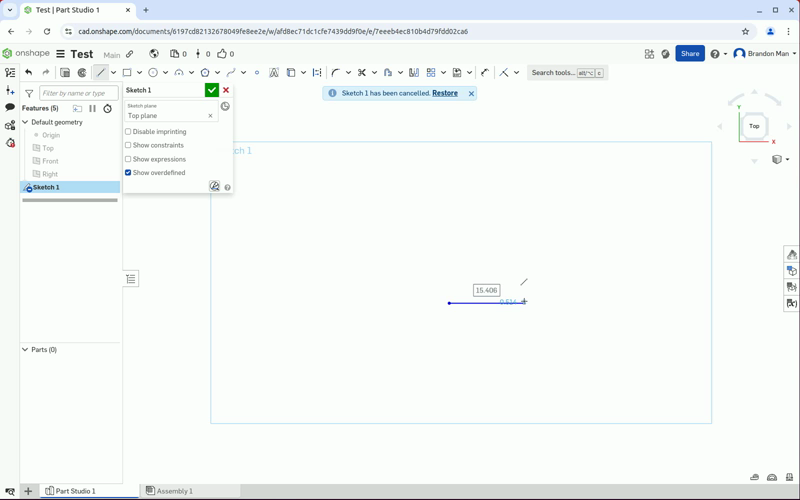
scroll(6)
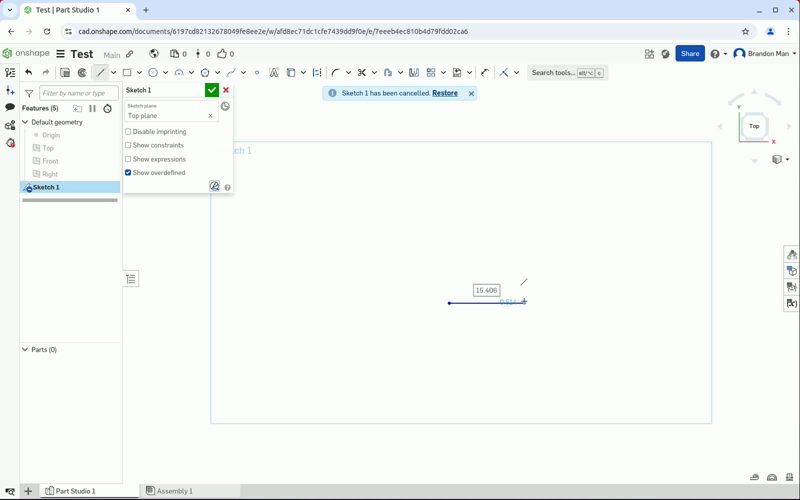
scroll(6)
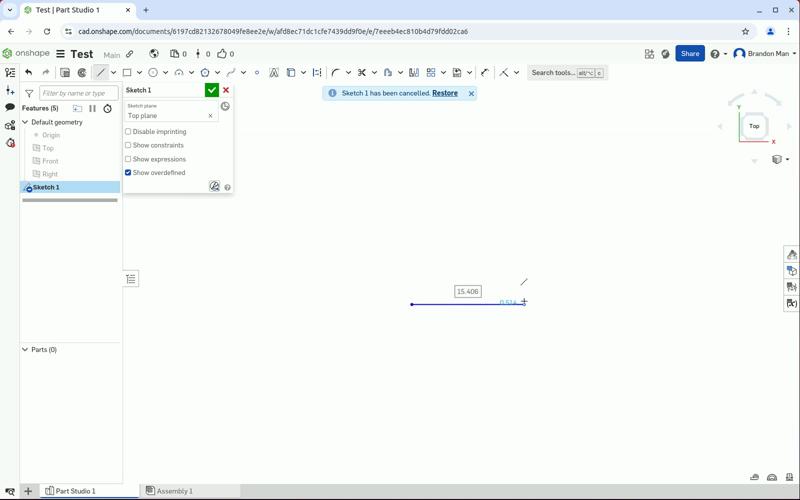
scroll(6)
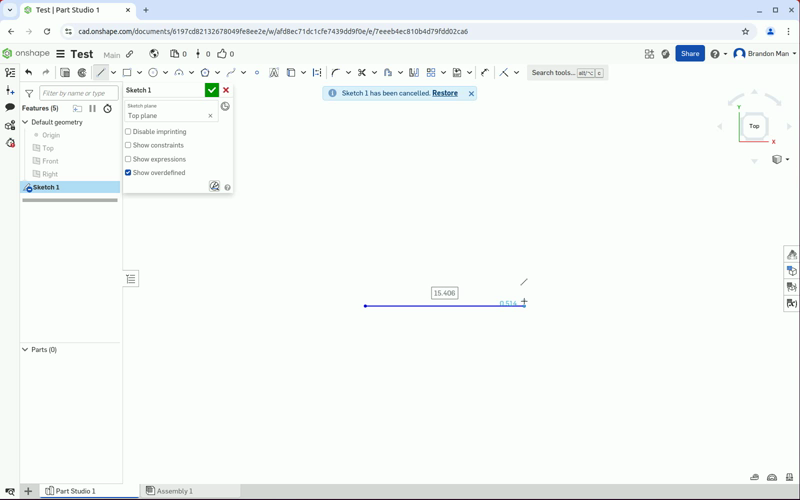
scroll(6)
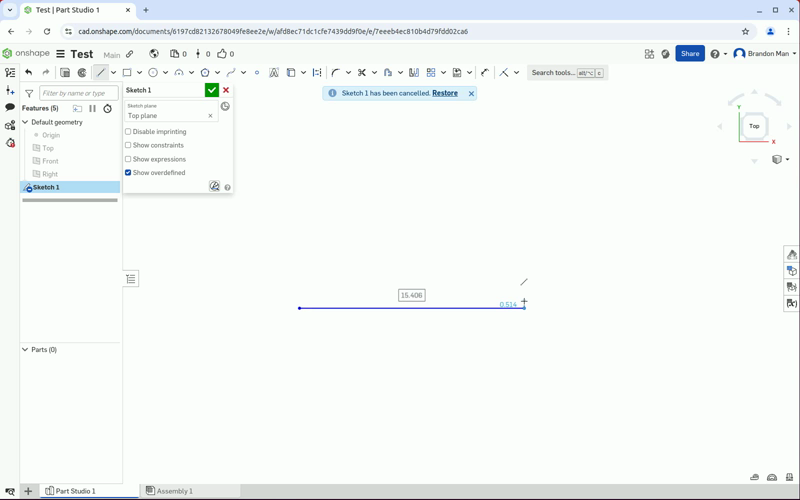
scroll(6)
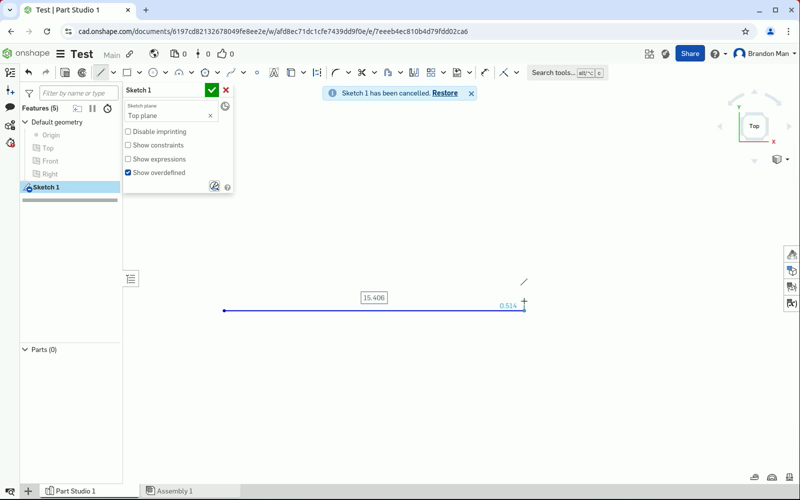
scroll(6)
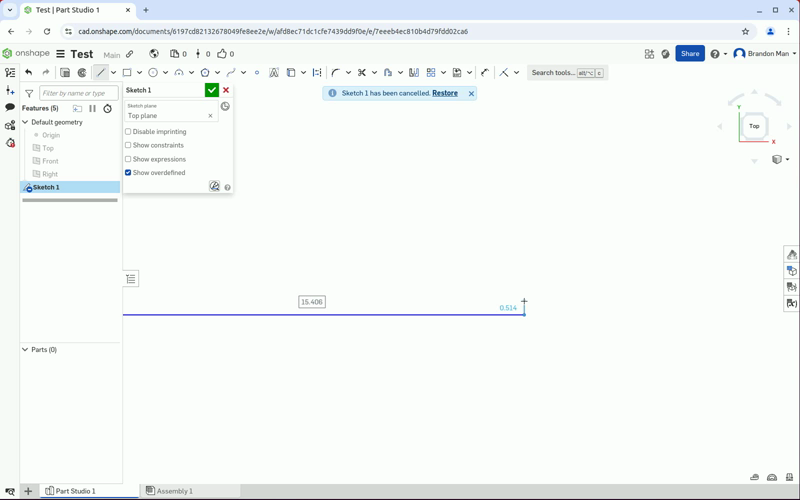
scroll(6)
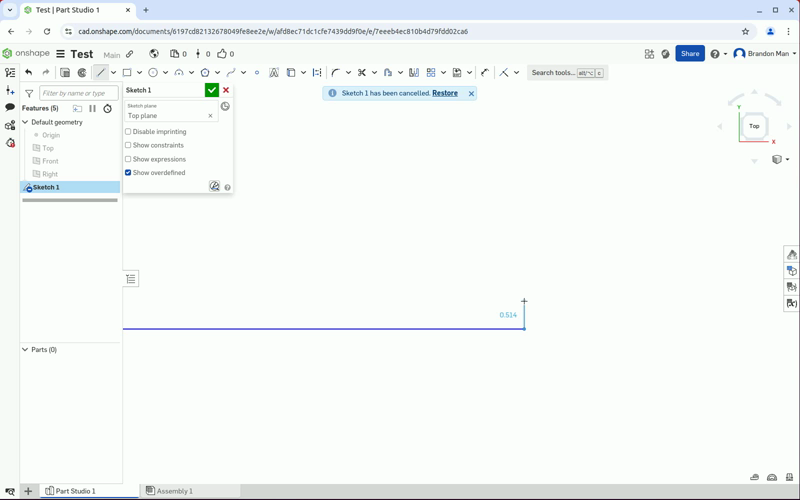
click(524, 300)
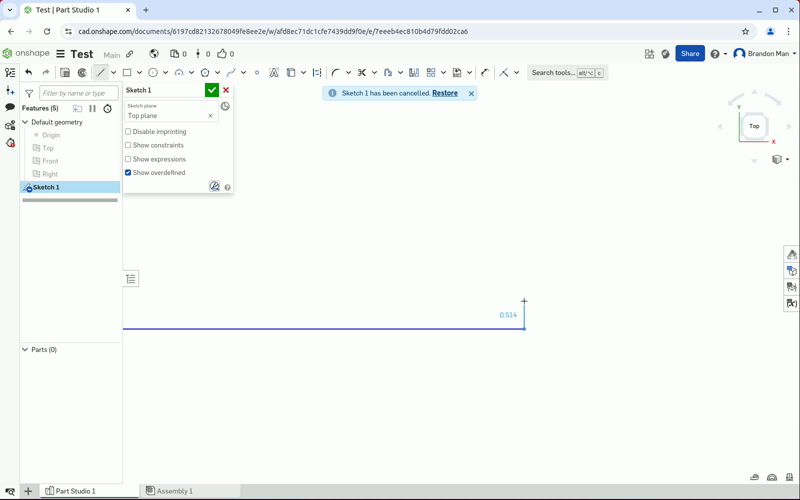
scroll(-6)
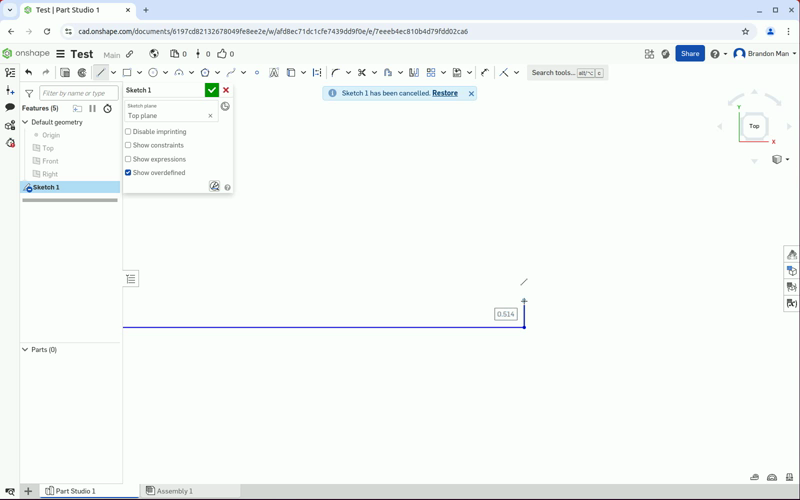
scroll(-6)
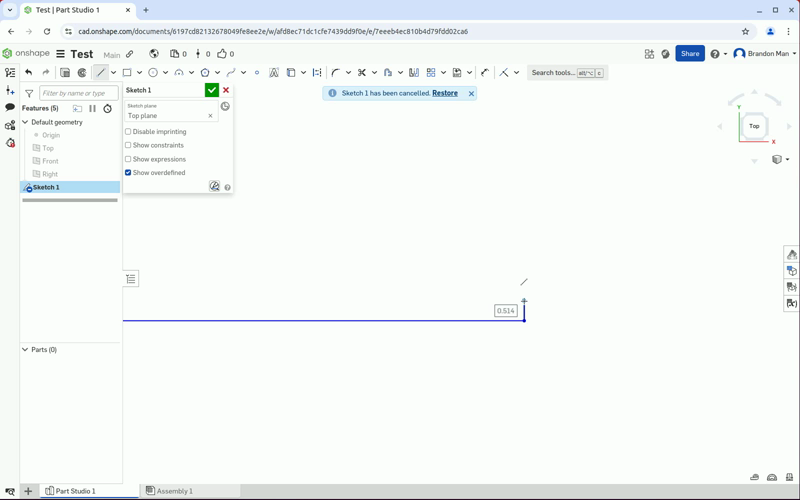
scroll(-6)
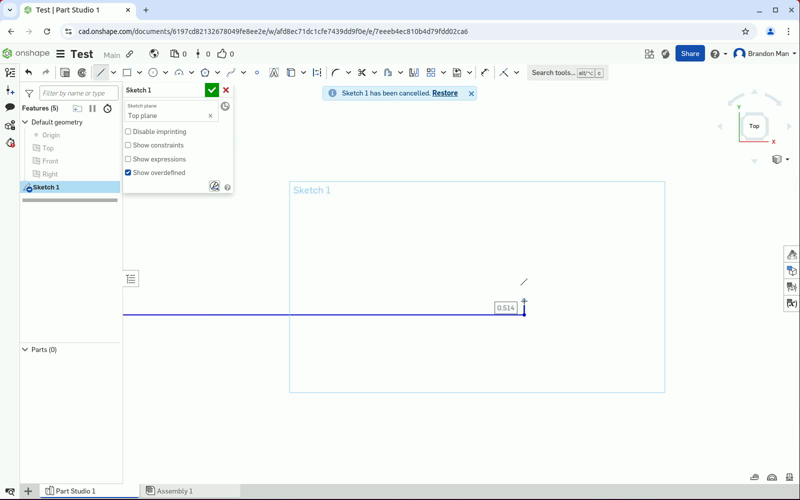
scroll(-6)
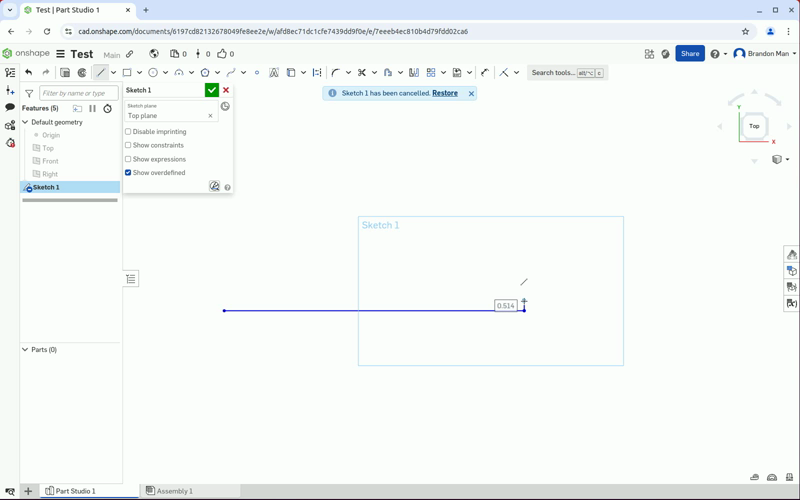
scroll(-6)
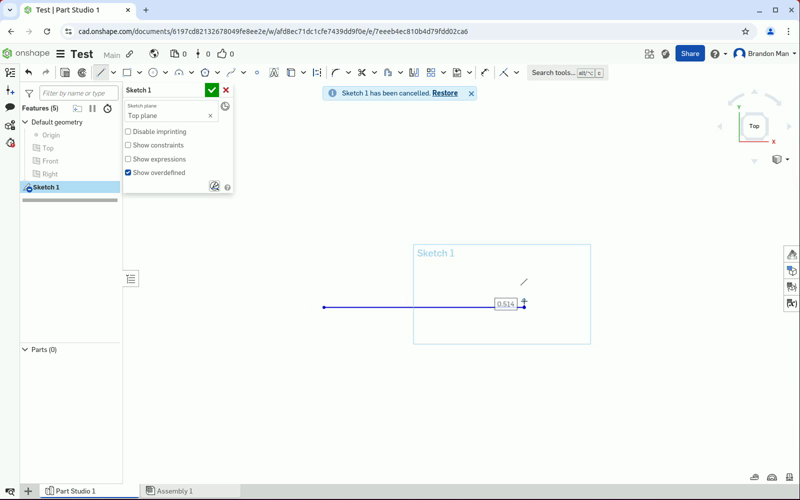
scroll(-6)
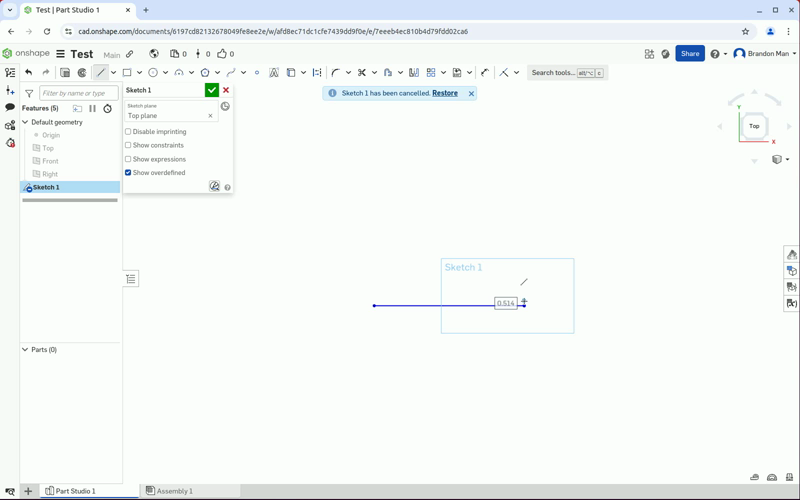
scroll(-6)
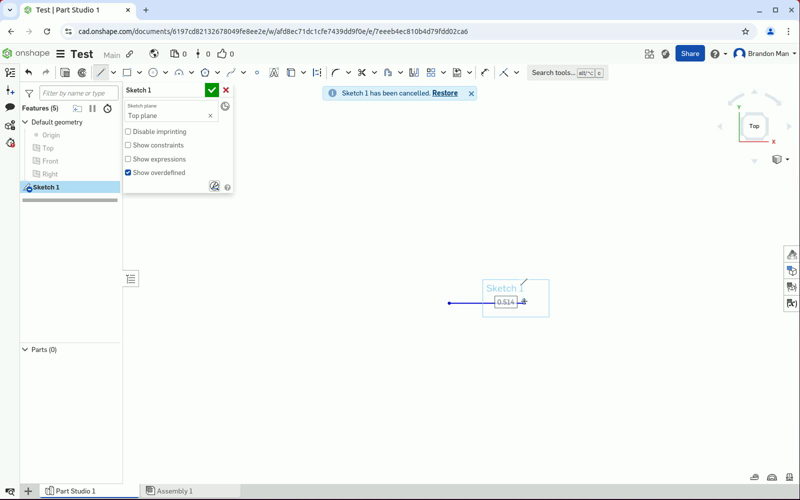
key_up(shift)
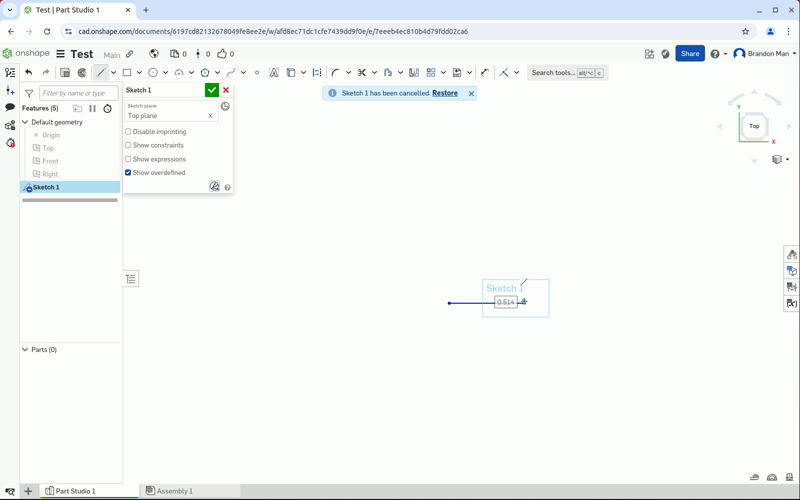
key_down(shift)
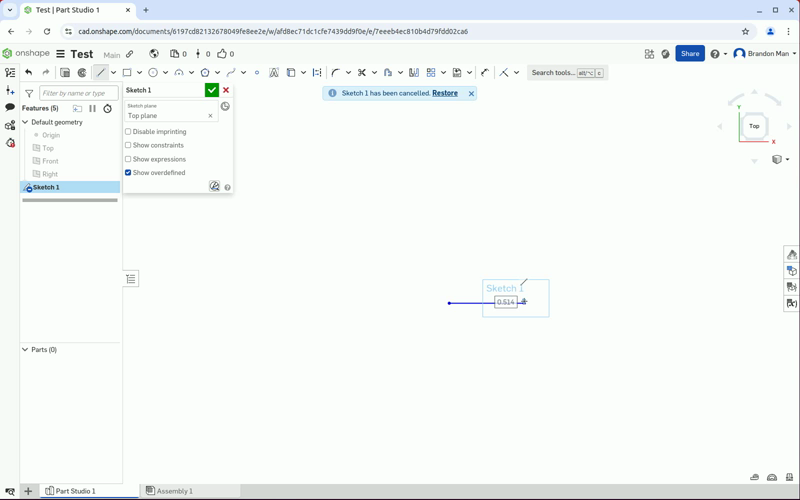
mouse_move(449, 300)
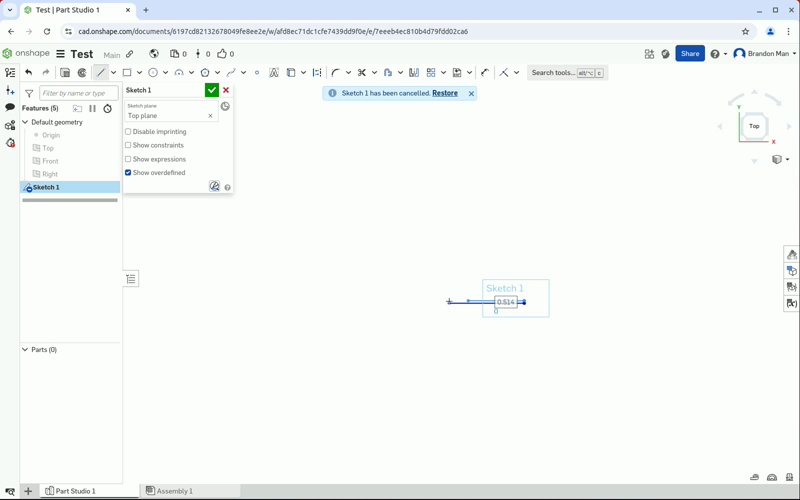
scroll(6)
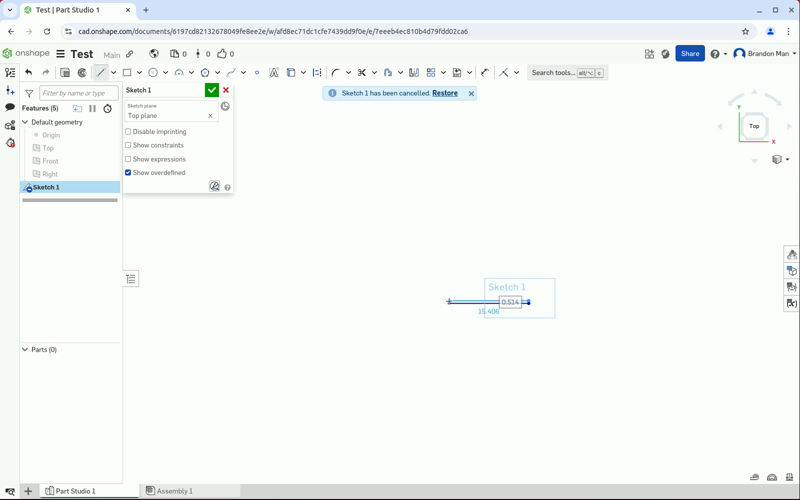
scroll(6)
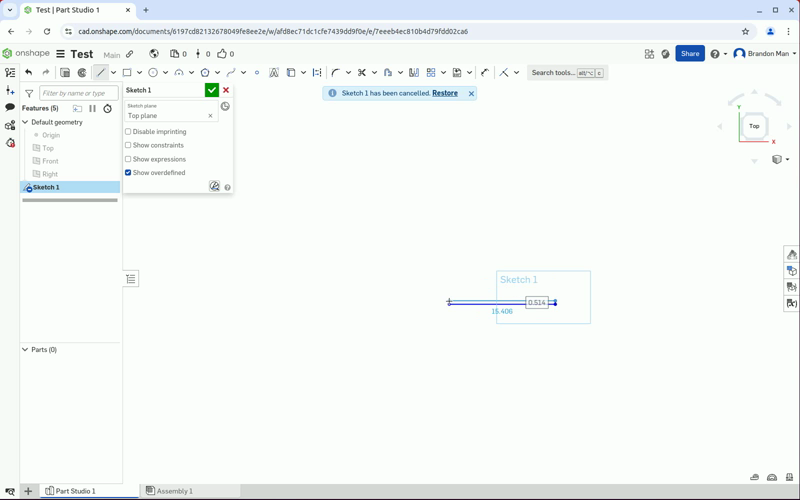
scroll(6)
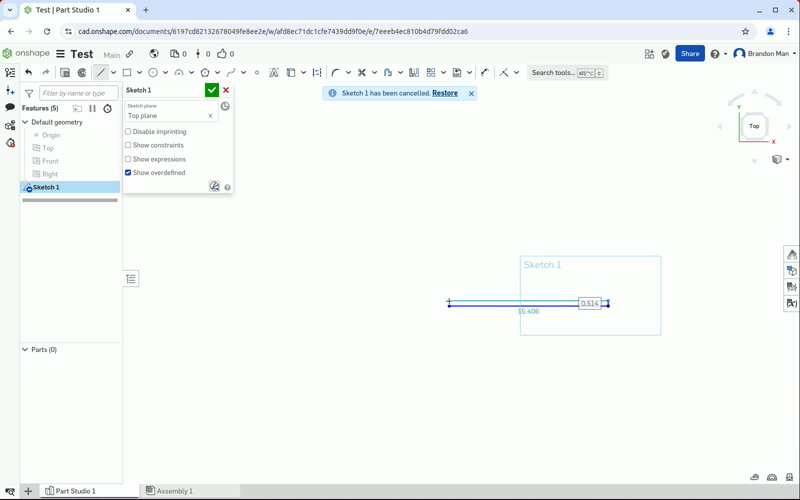
scroll(6)
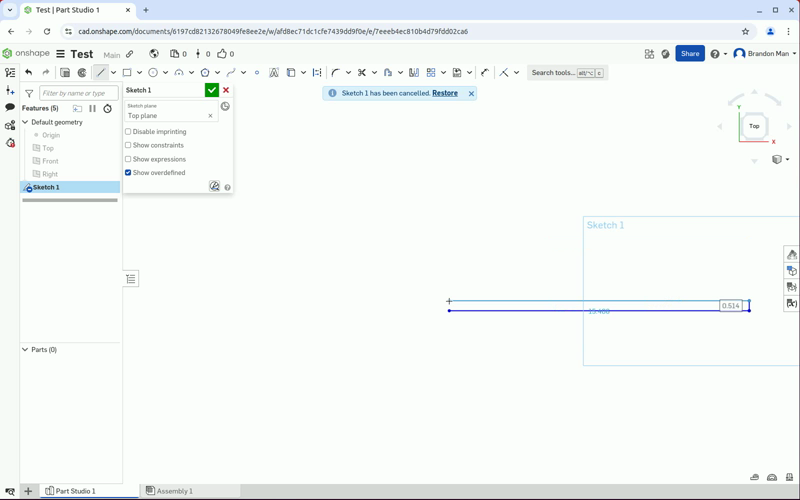
scroll(6)
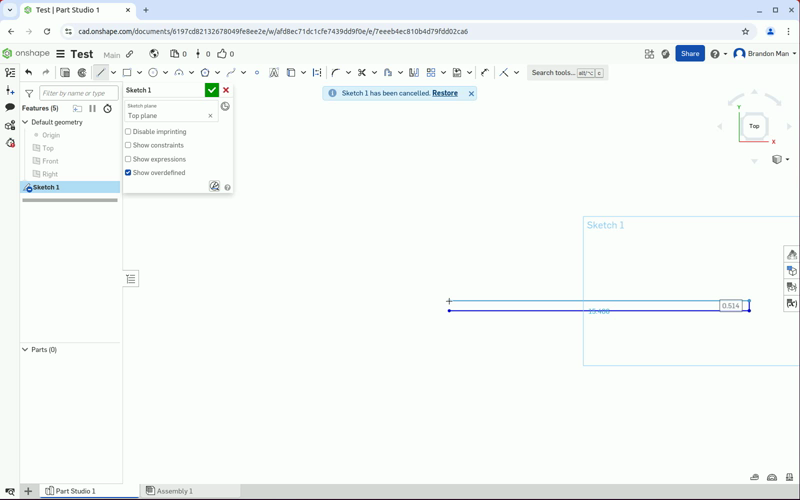
scroll(6)
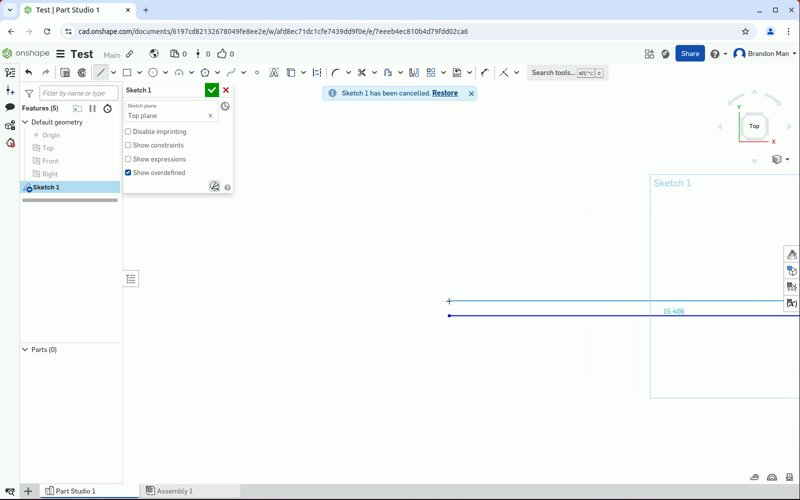
scroll(6)
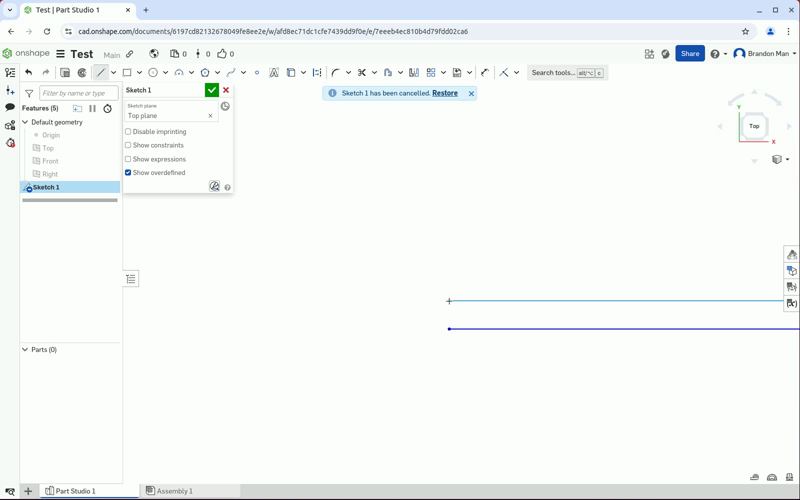
click(449, 300)
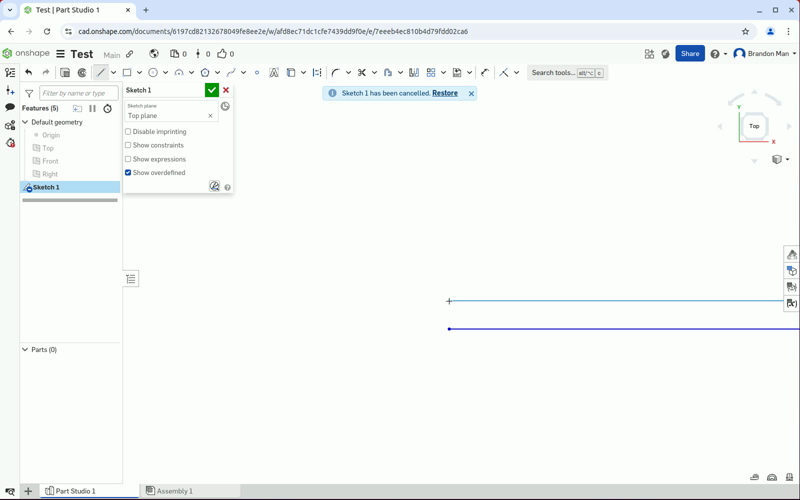
scroll(-6)
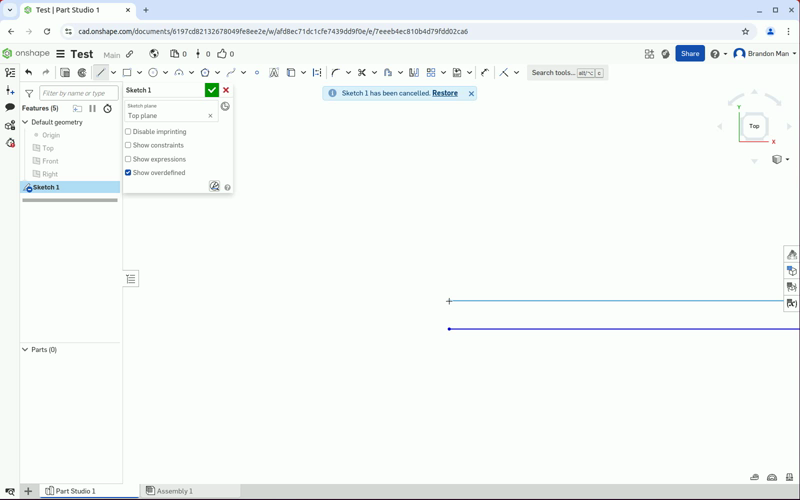
scroll(-6)
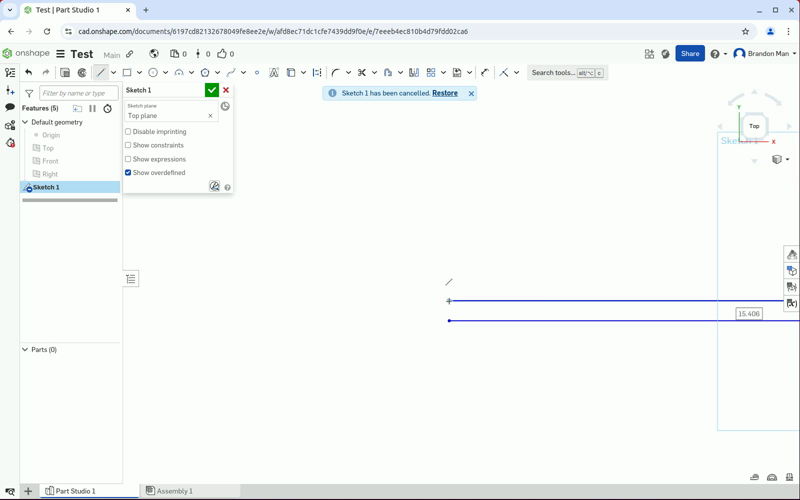
scroll(-6)
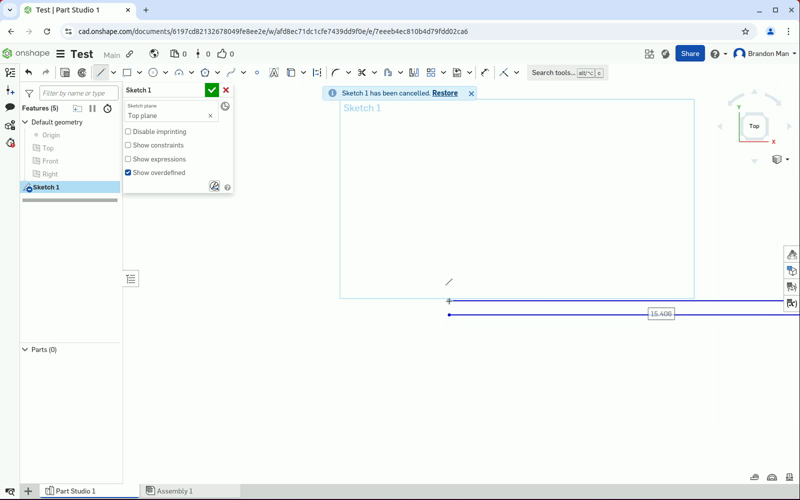
scroll(-6)
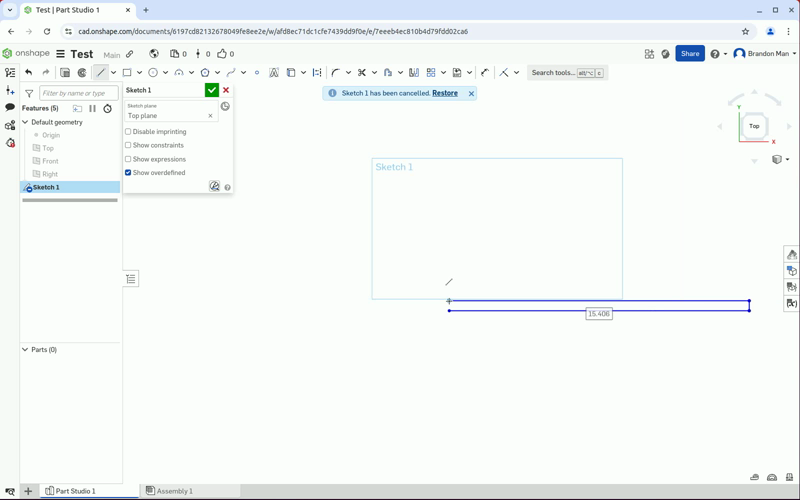
scroll(-6)
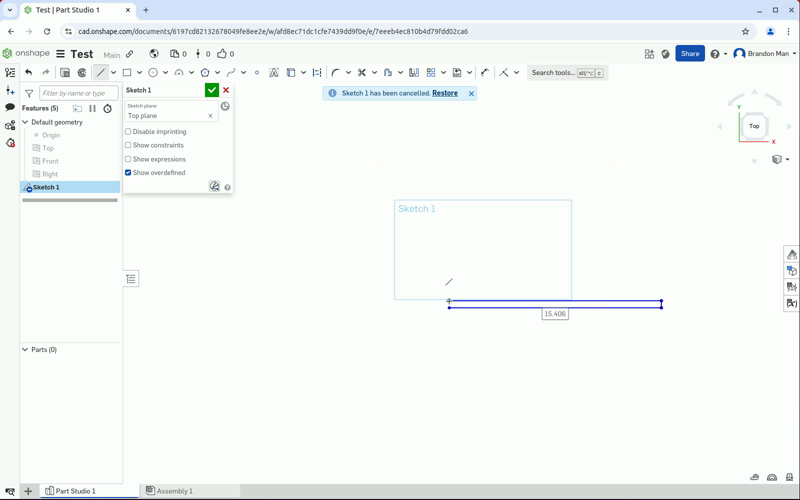
scroll(-6)
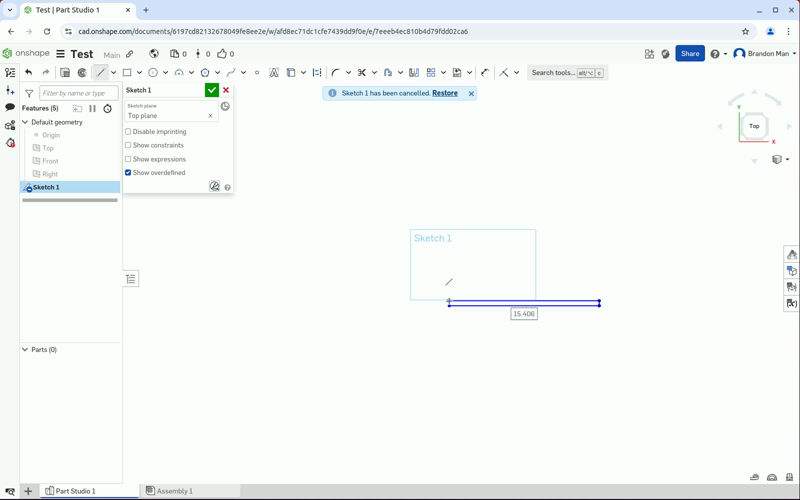
scroll(-6)
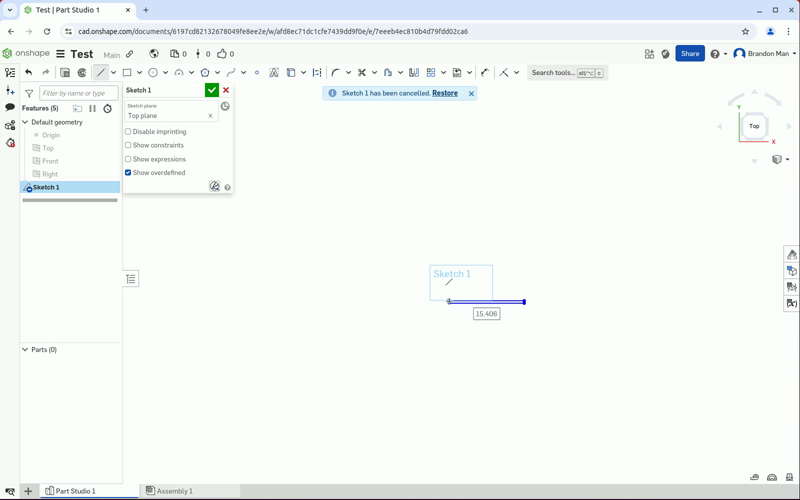
key_up(shift)
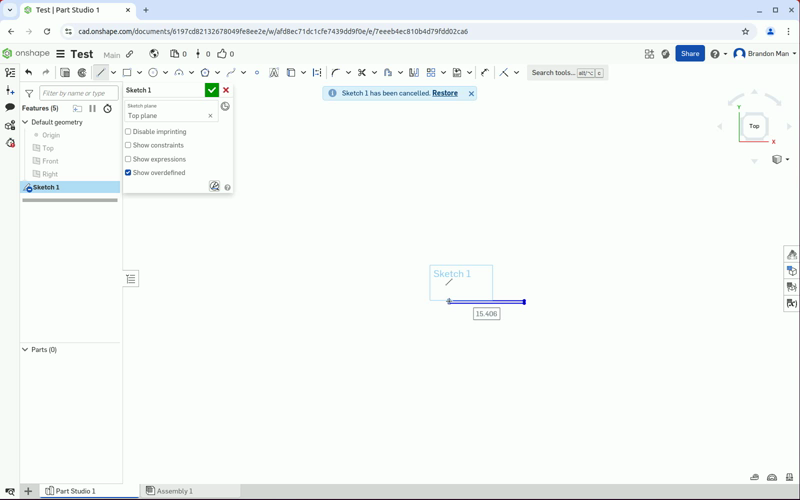
mouse_move(479, 300)
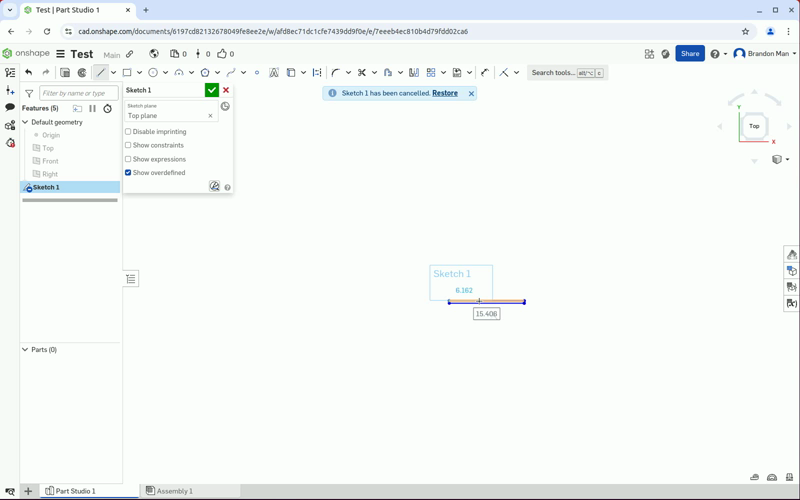
key_down(shift)
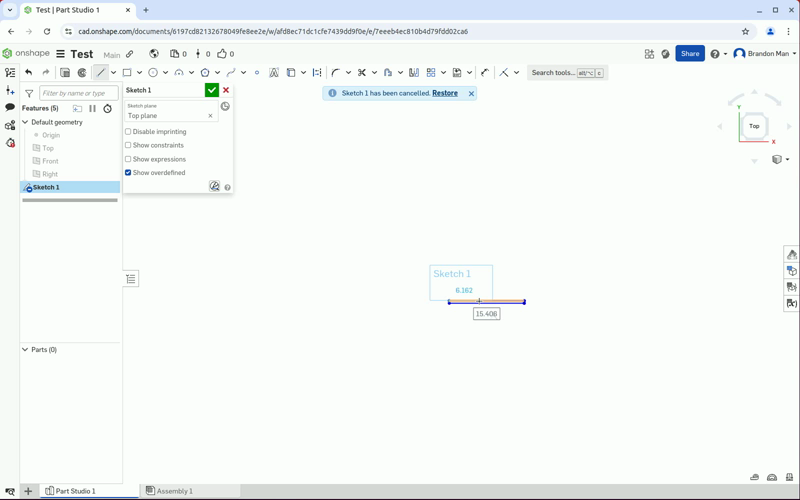
mouse_move(449, 303)
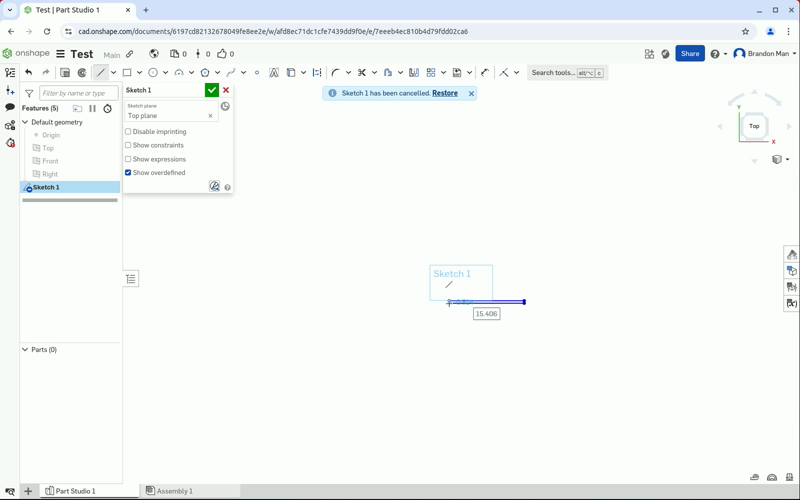
scroll(6)
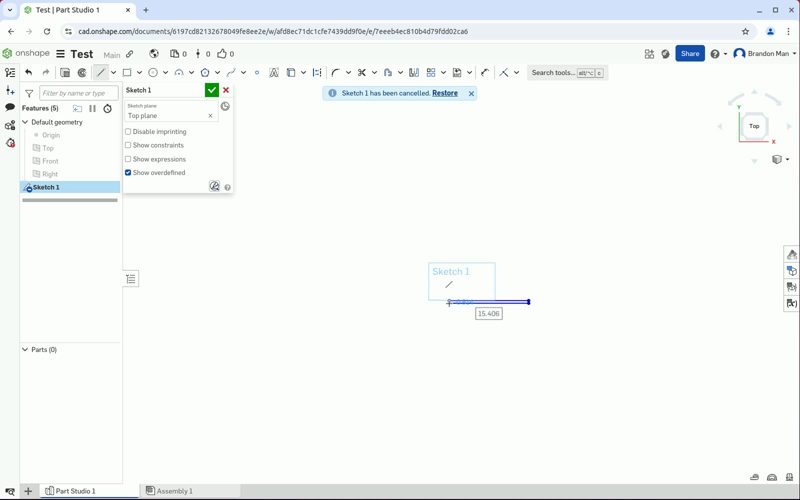
scroll(6)
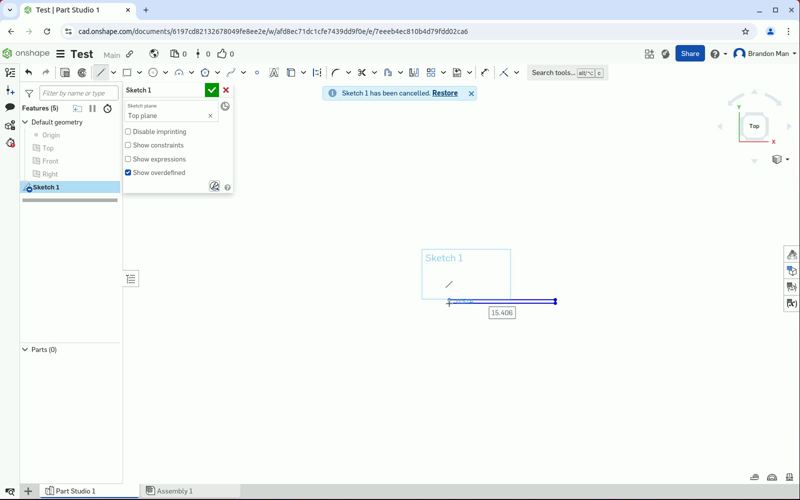
scroll(6)
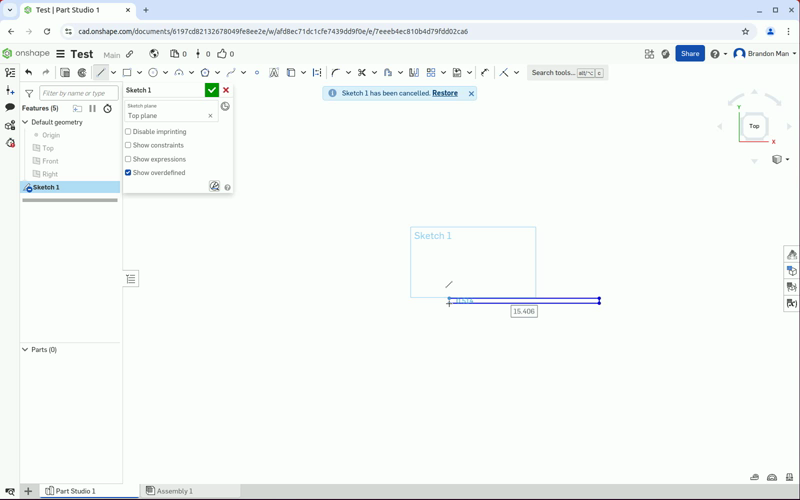
scroll(6)
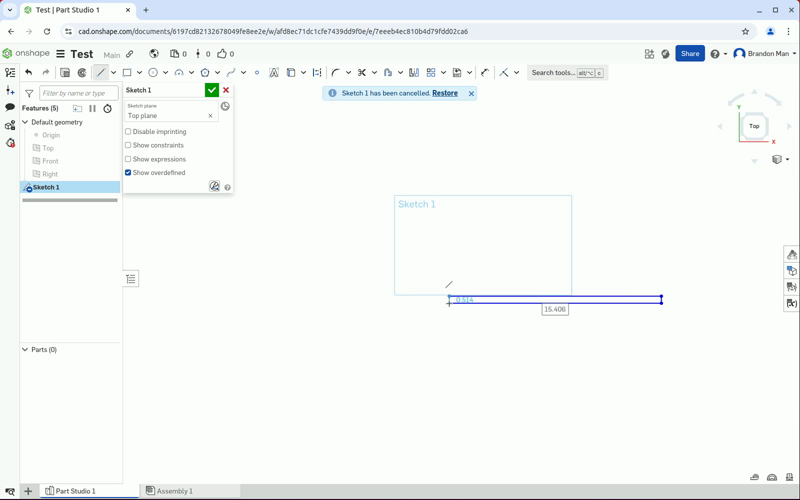
scroll(6)
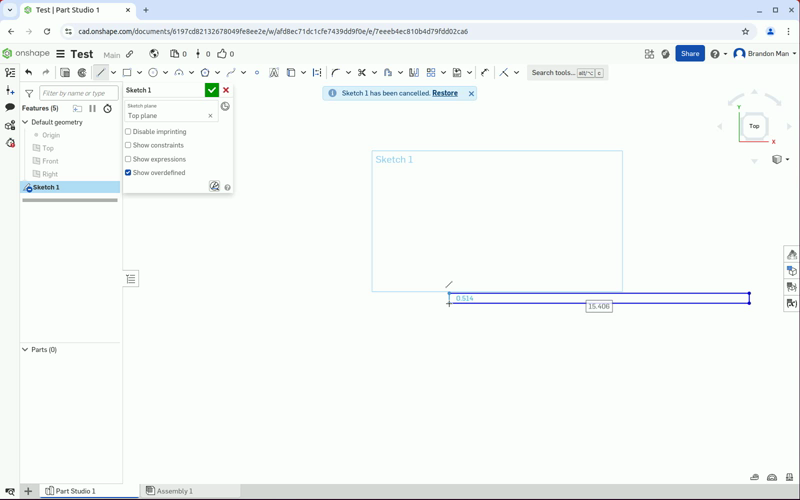
scroll(6)
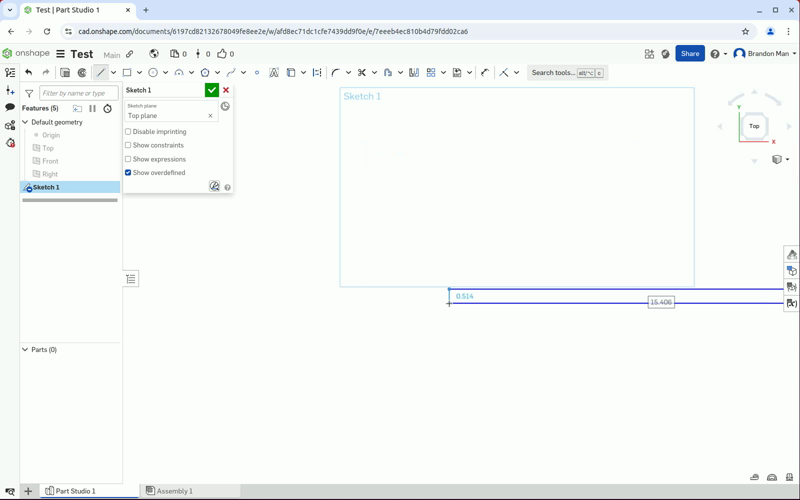
scroll(6)
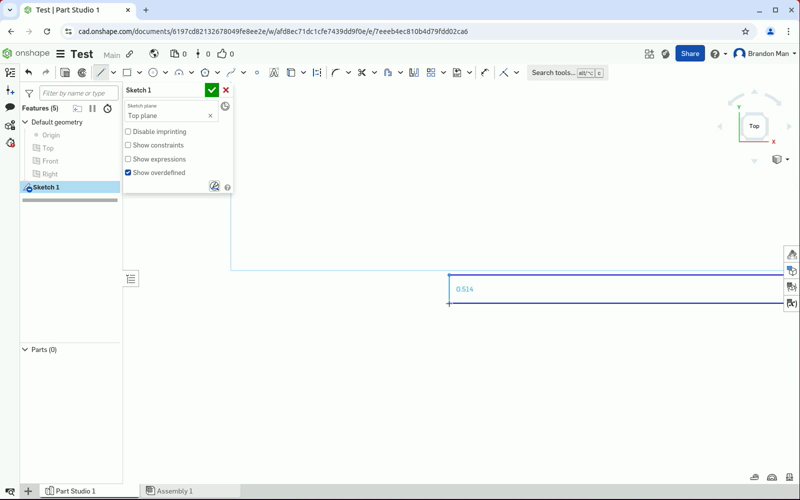
key_up(shift)
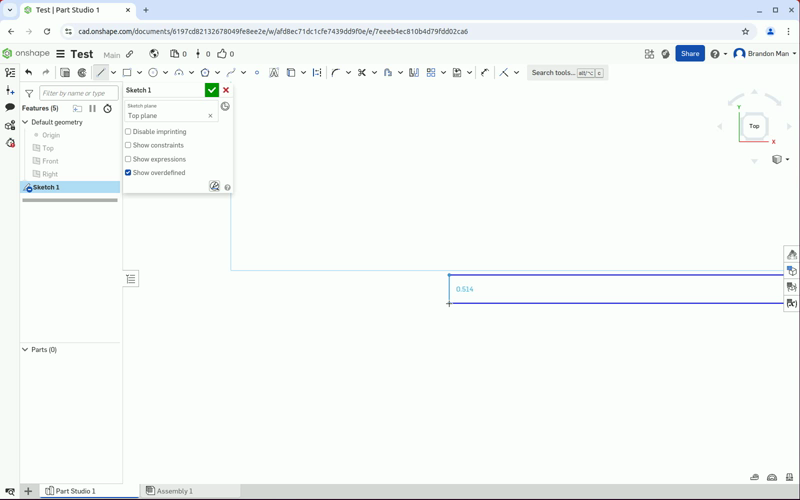
click(449, 303)
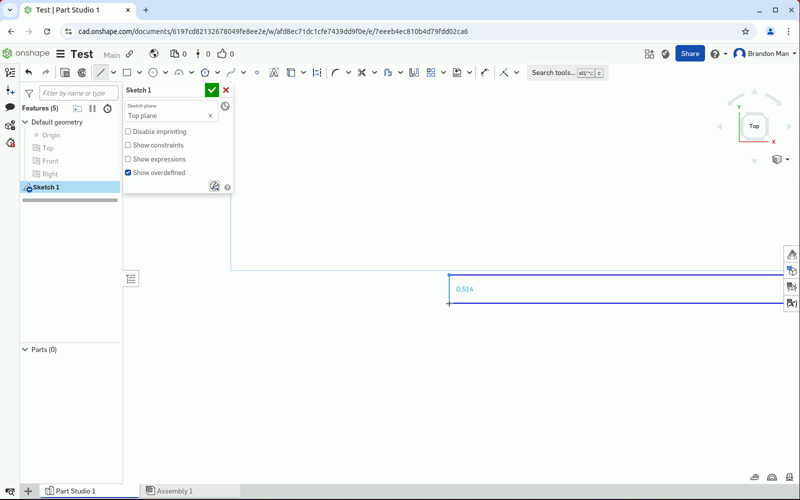
scroll(-6)
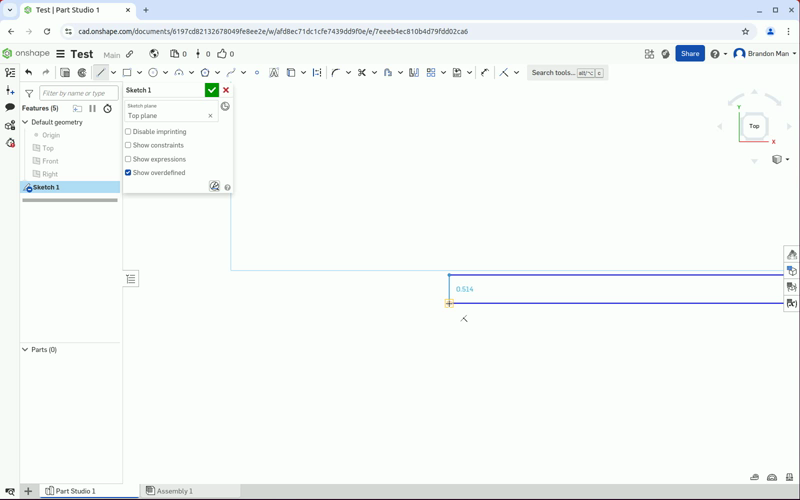
scroll(-6)
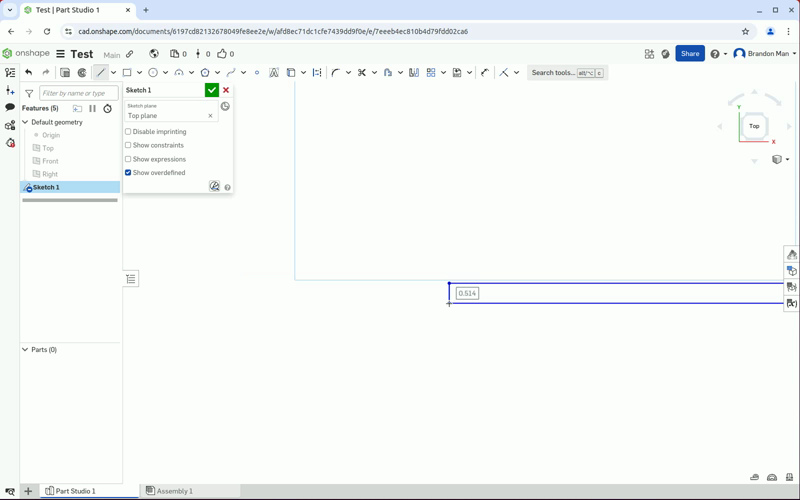
scroll(-6)
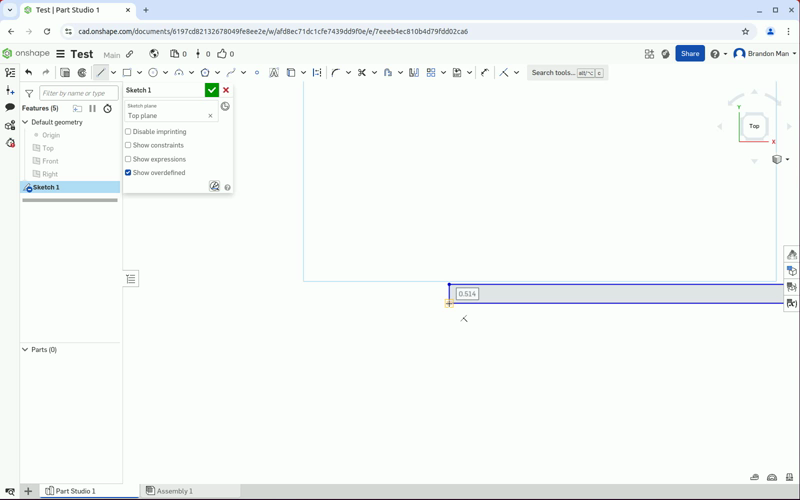
scroll(-6)
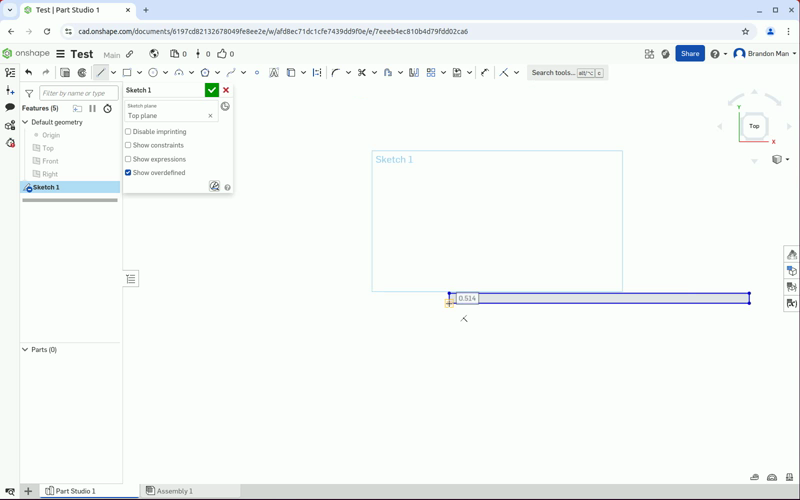
scroll(-6)
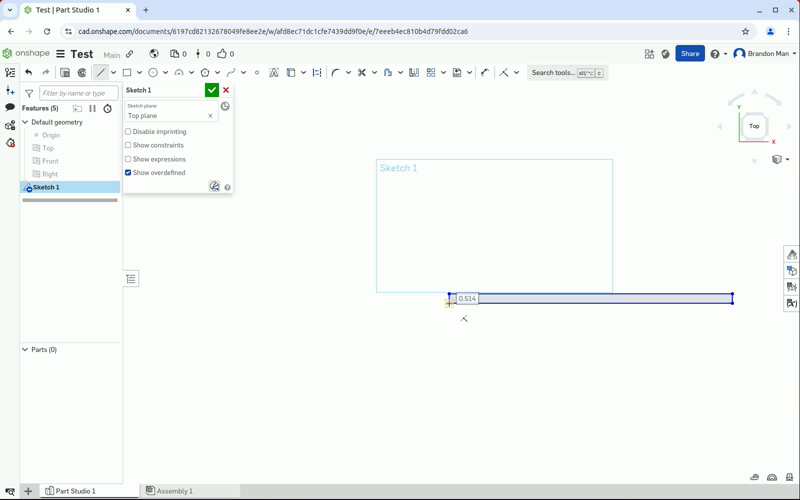
scroll(-6)
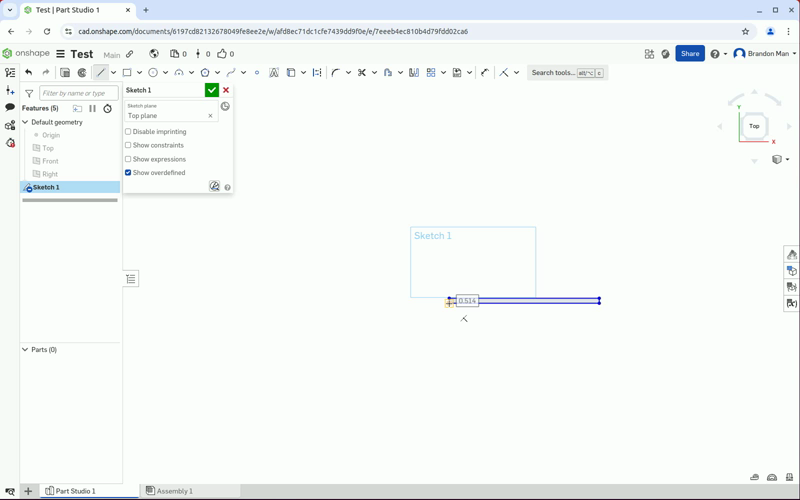
scroll(-6)
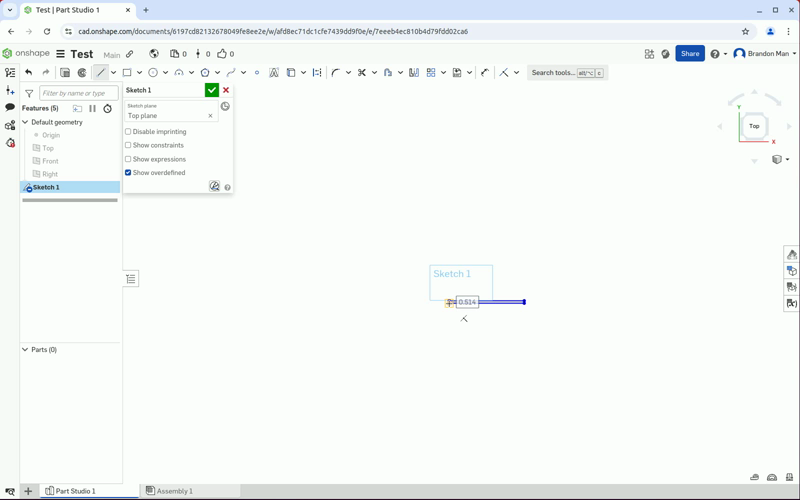
key(esc)
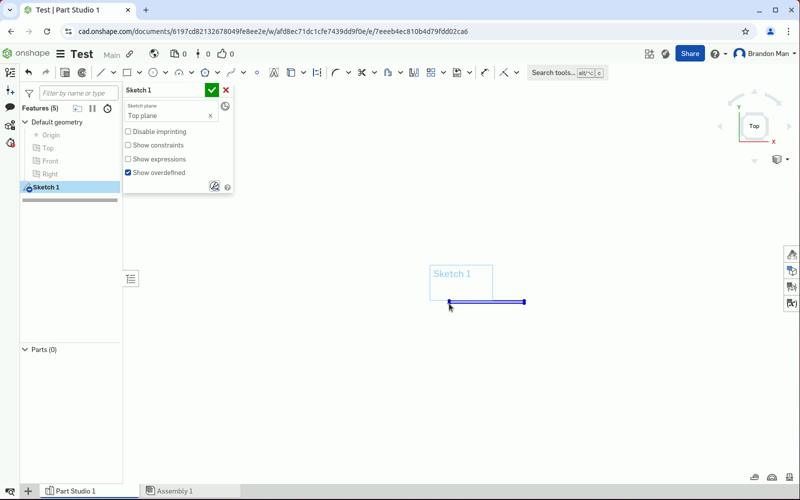
mouse_move(515, 302)
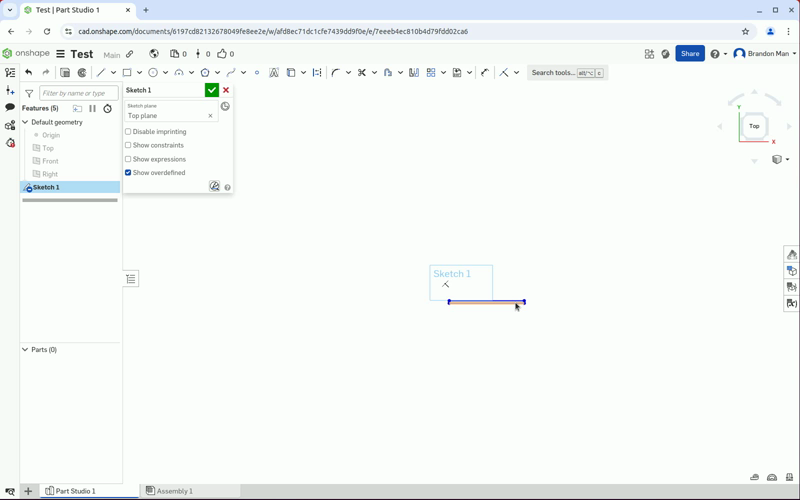
scroll(6)
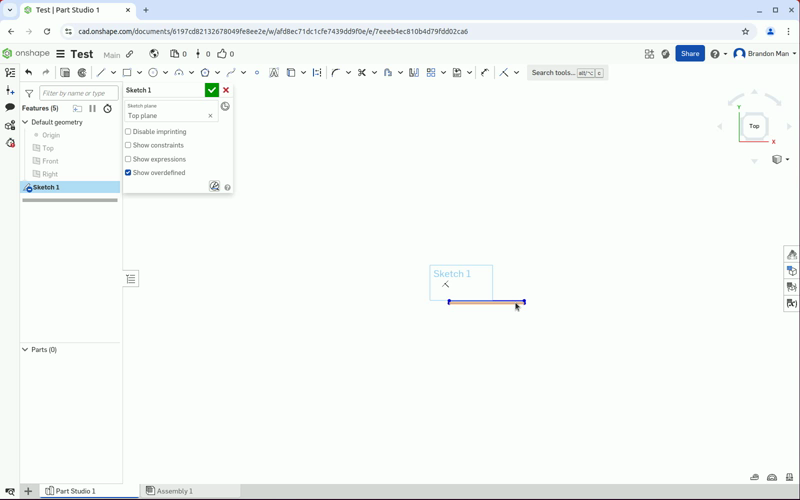
scroll(6)
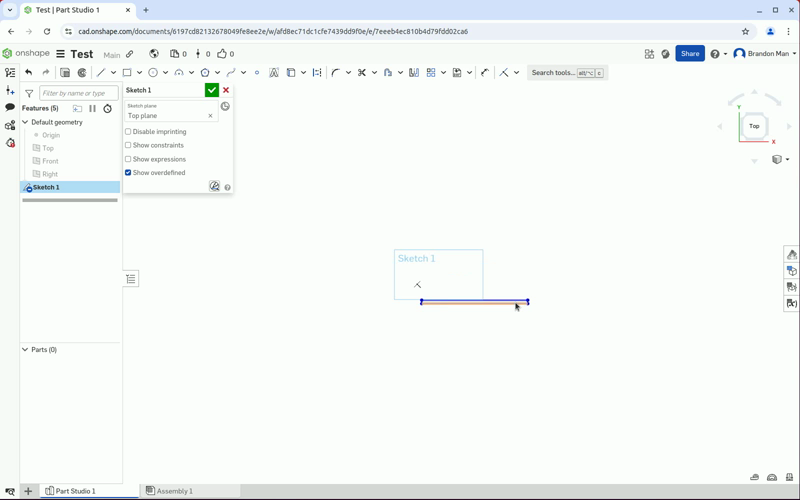
scroll(6)
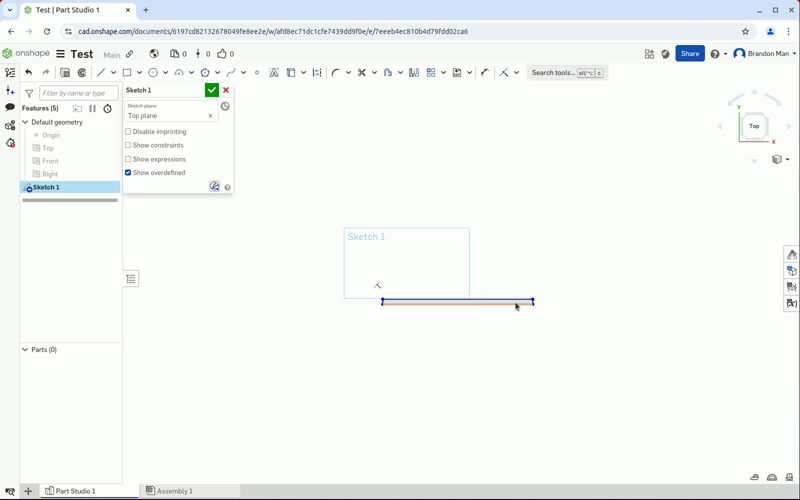
scroll(6)
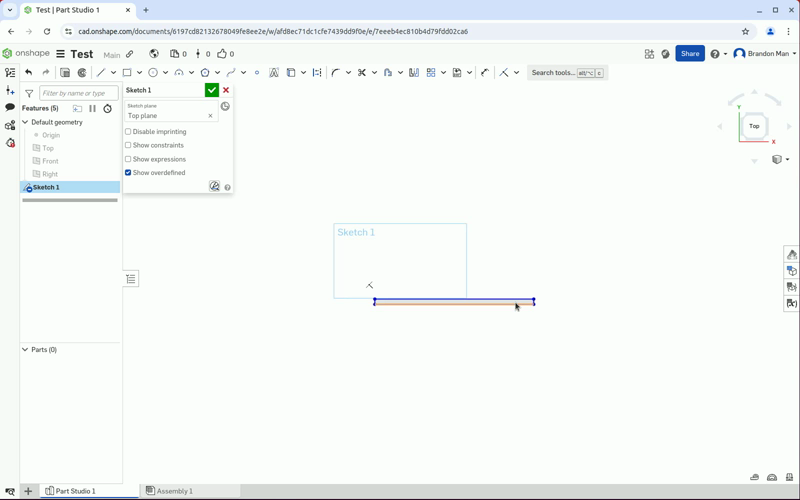
scroll(6)
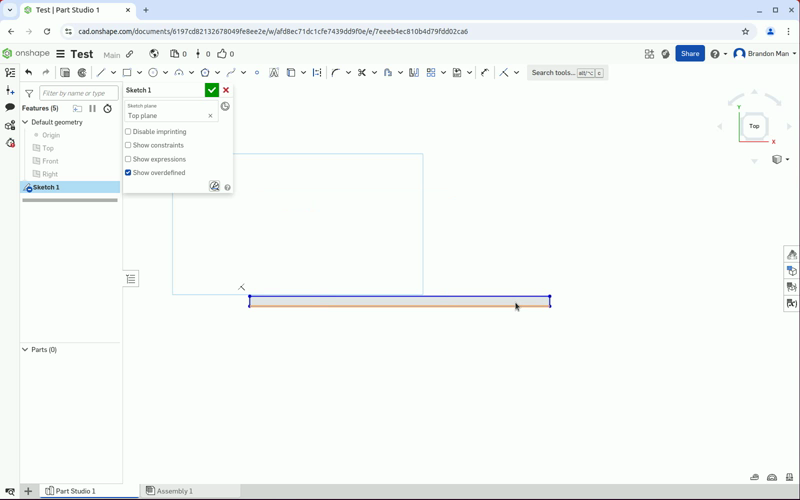
scroll(6)
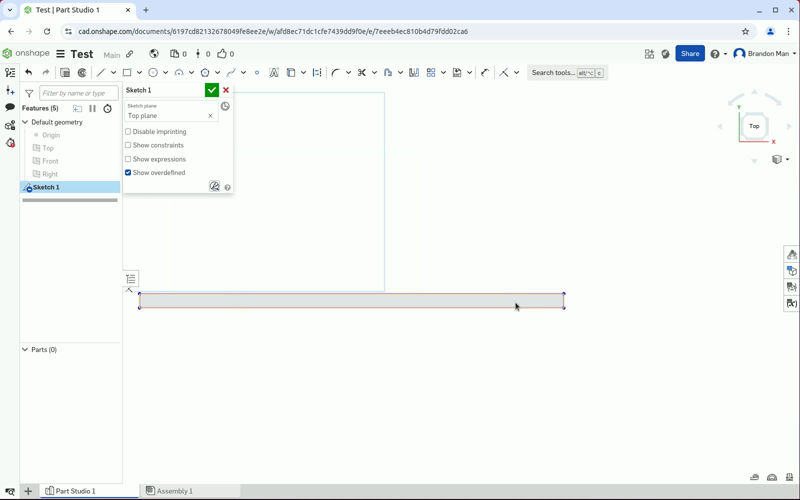
scroll(6)
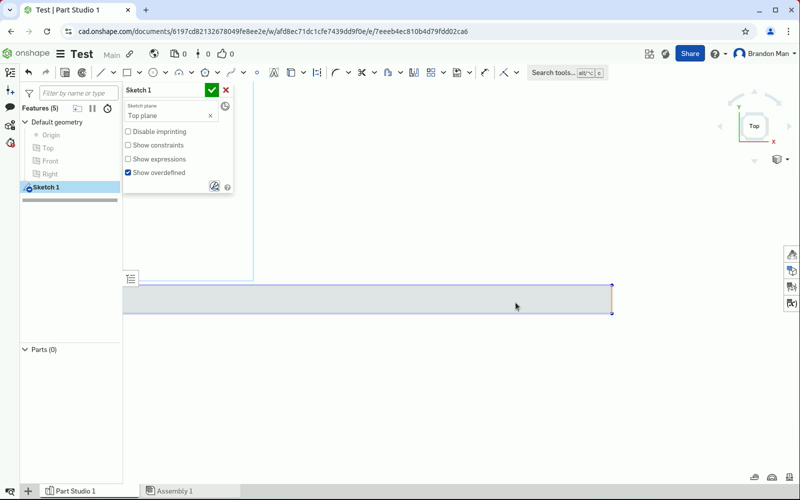
click(515, 302)
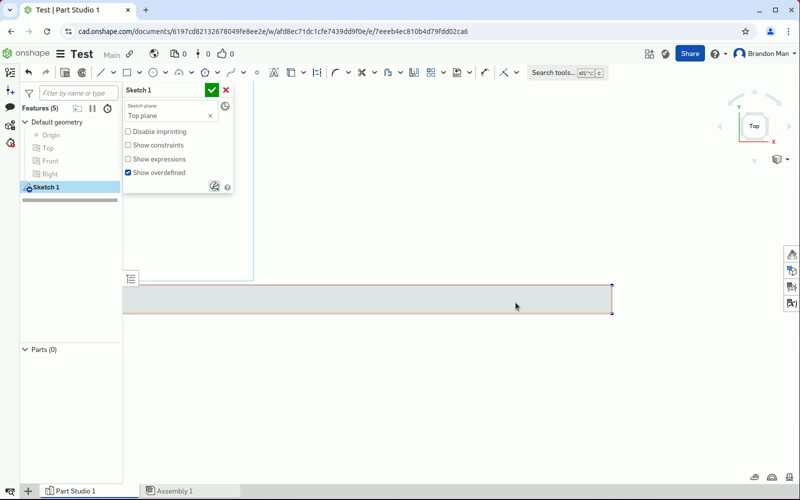
scroll(-6)
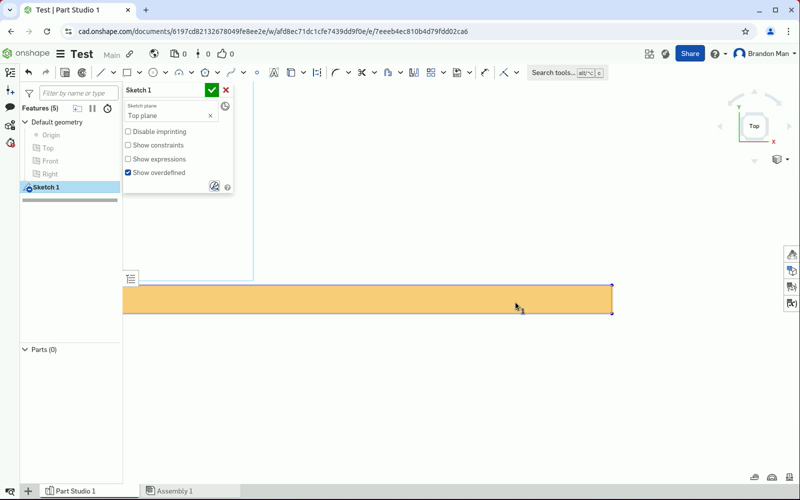
scroll(-6)
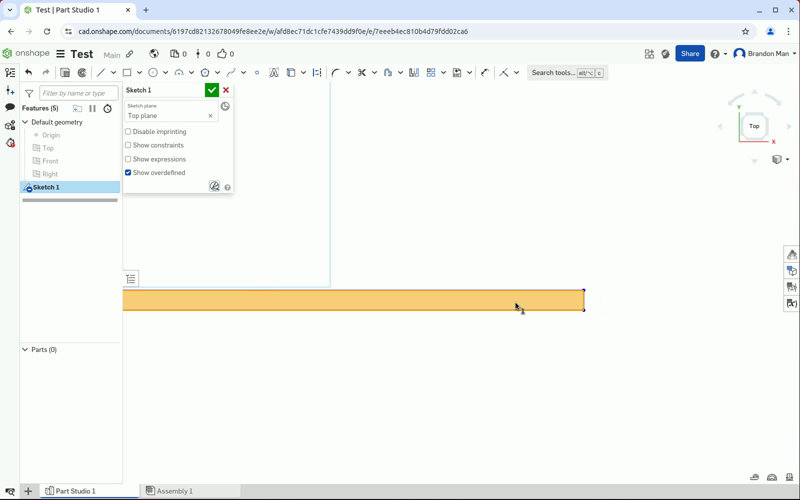
scroll(-6)
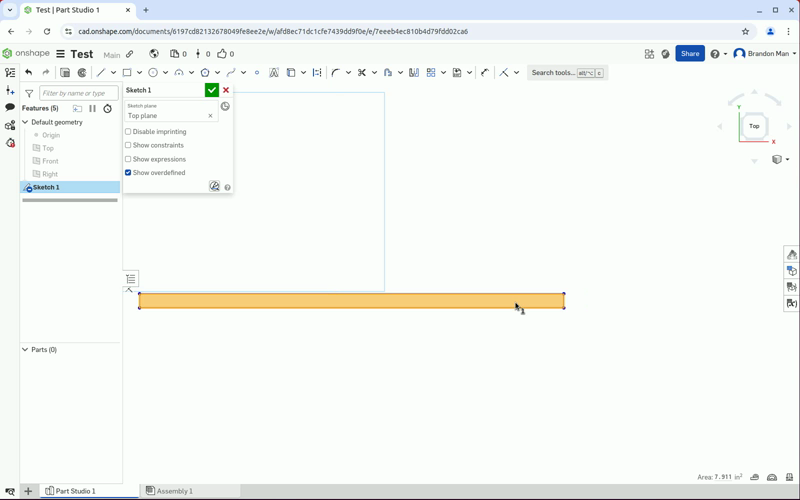
scroll(-6)
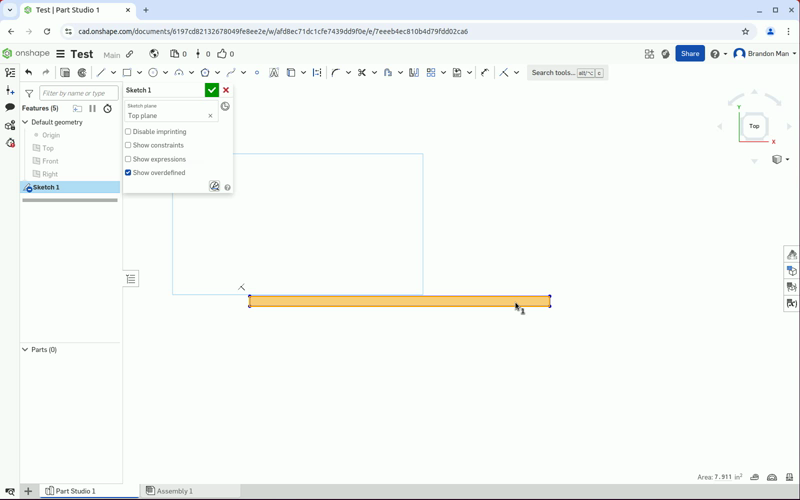
scroll(-6)
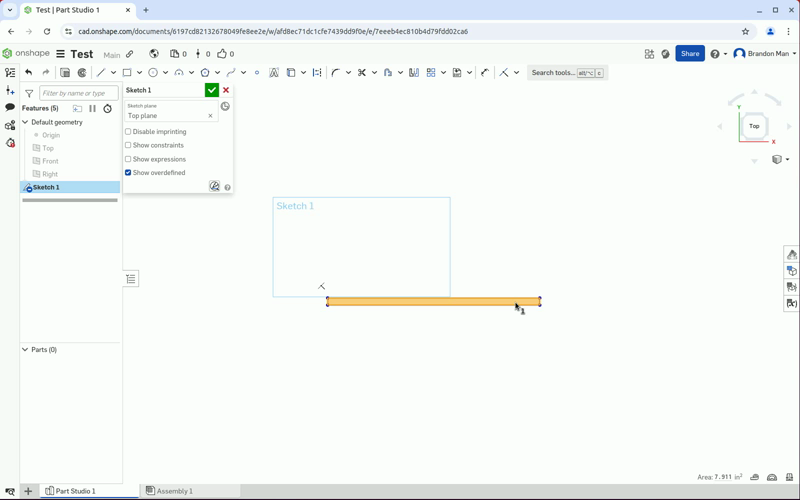
scroll(-6)
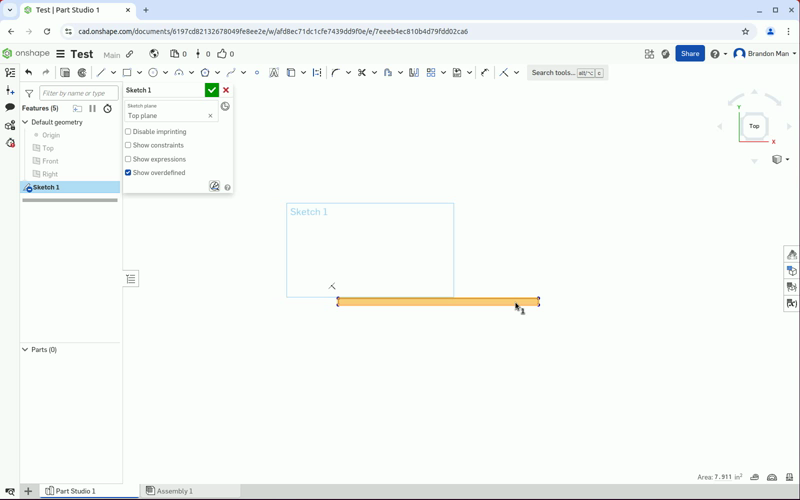
scroll(-6)
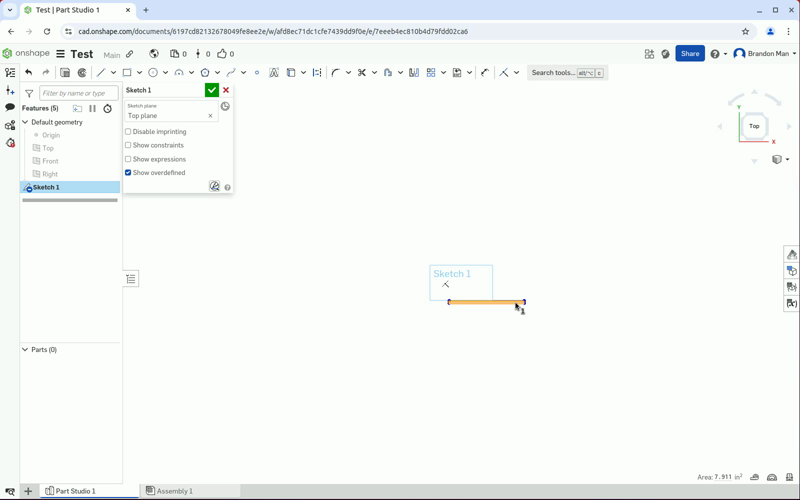
mouse_move(73, 352)
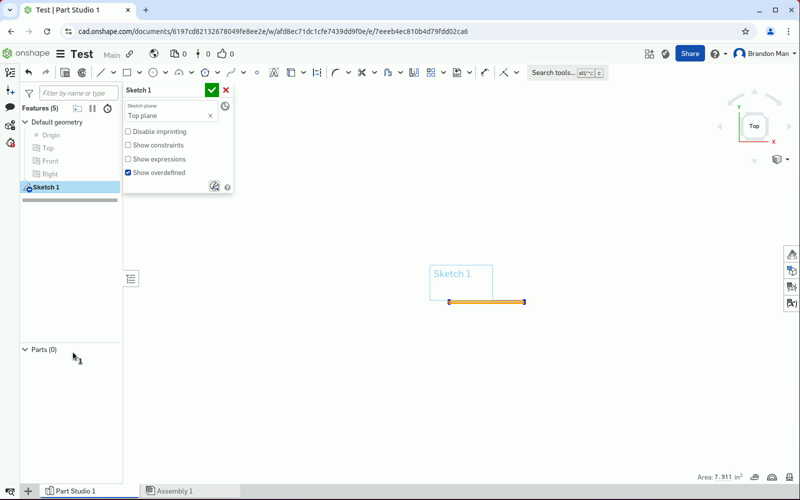
key(shift+y)
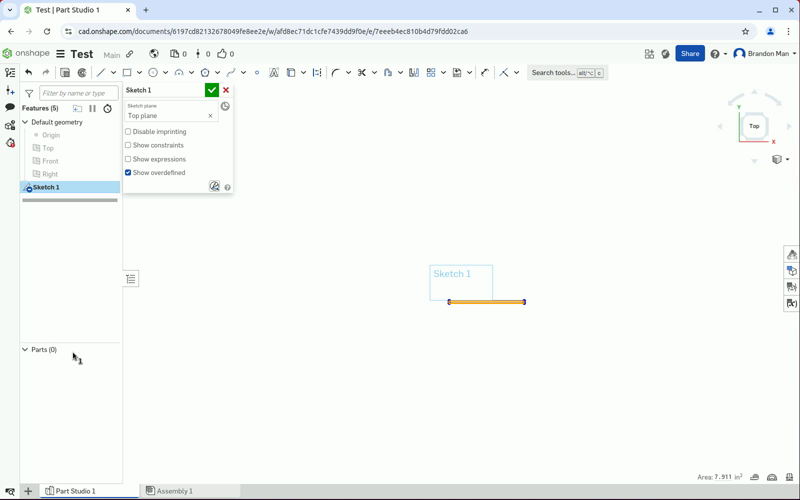
key(shift+e)
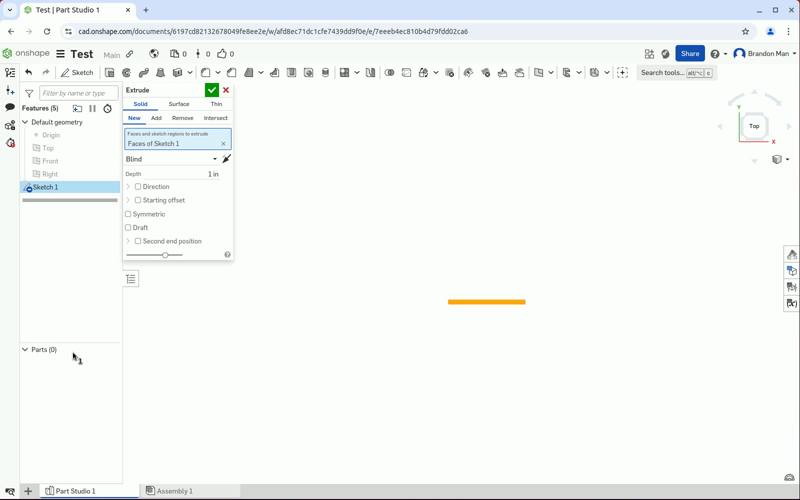
mouse_move(143, 106)
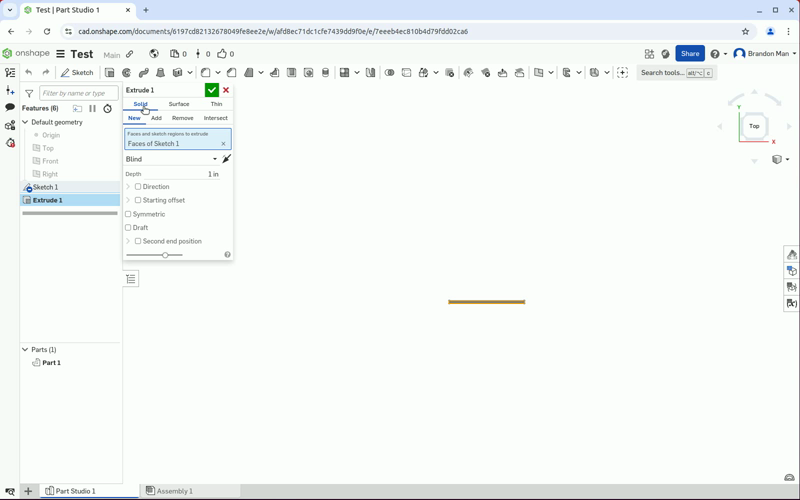
click(143, 106)
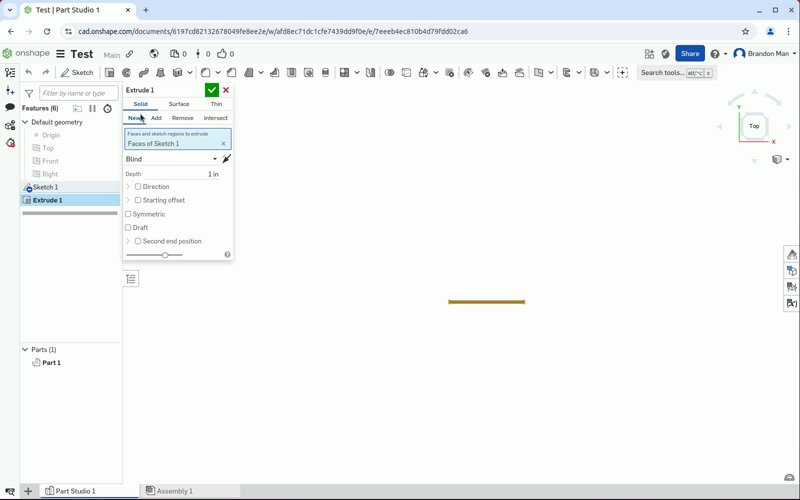
mouse_move(137, 120)
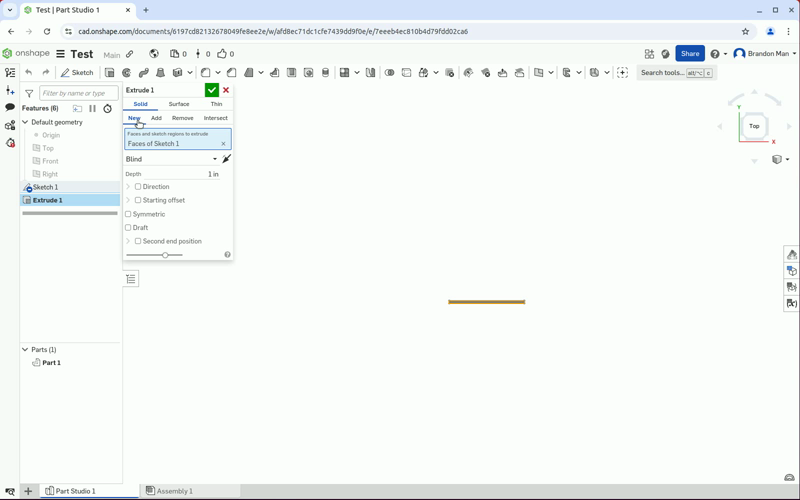
click(137, 120)
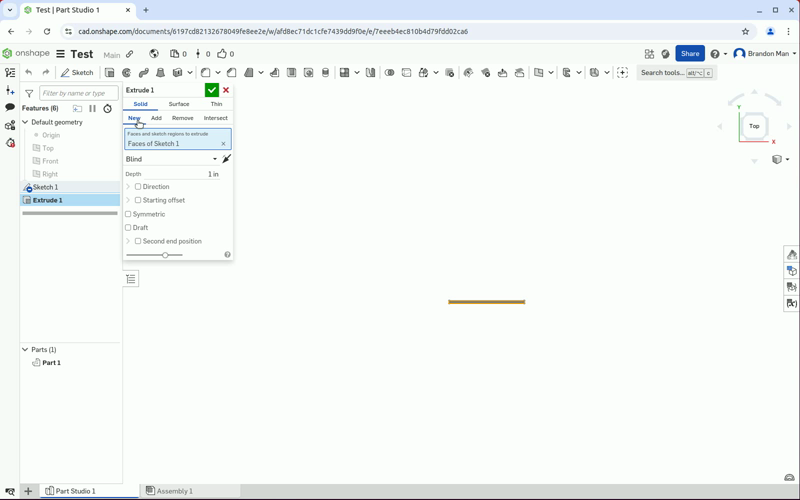
key(tab, 4)
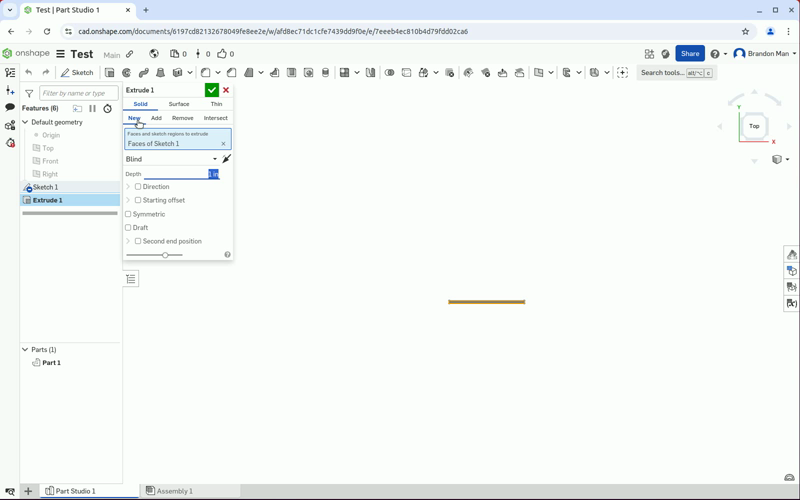
text(23.108)
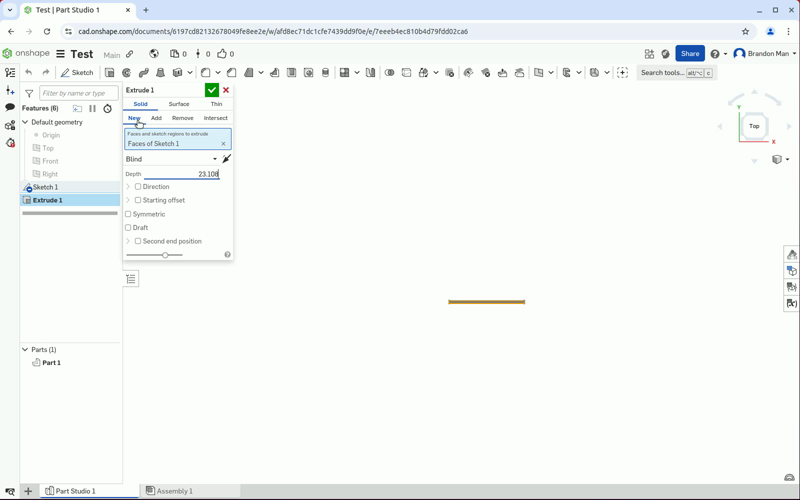
key(enter)
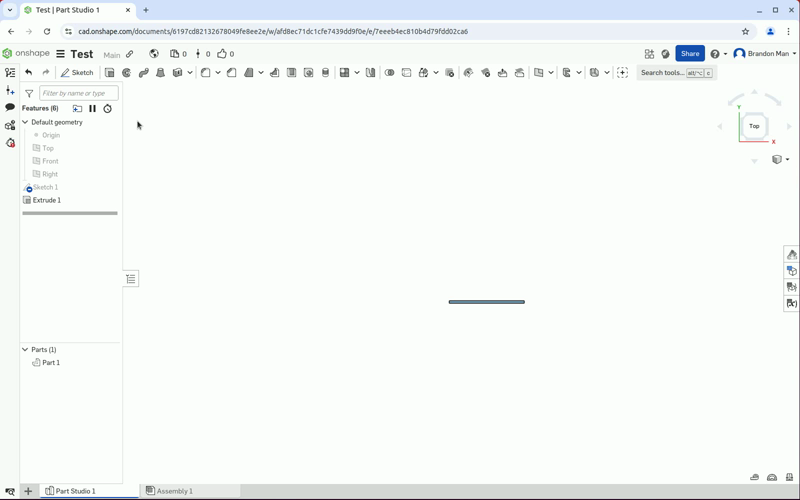
key(shift+h)
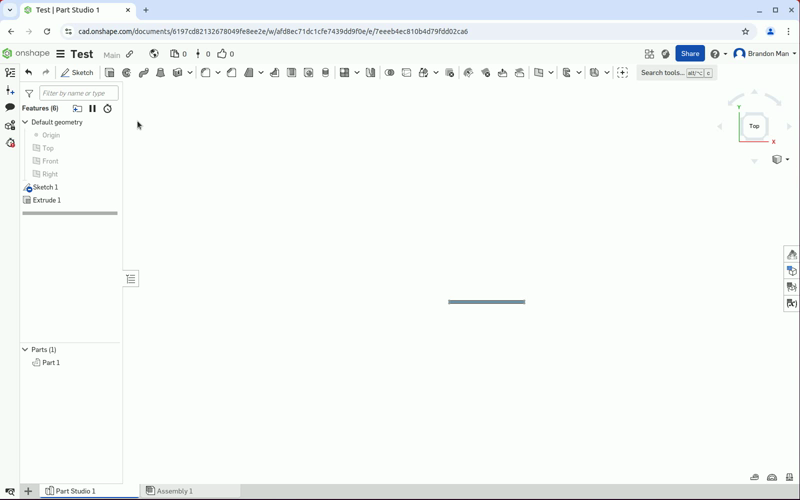
key(shift+h)
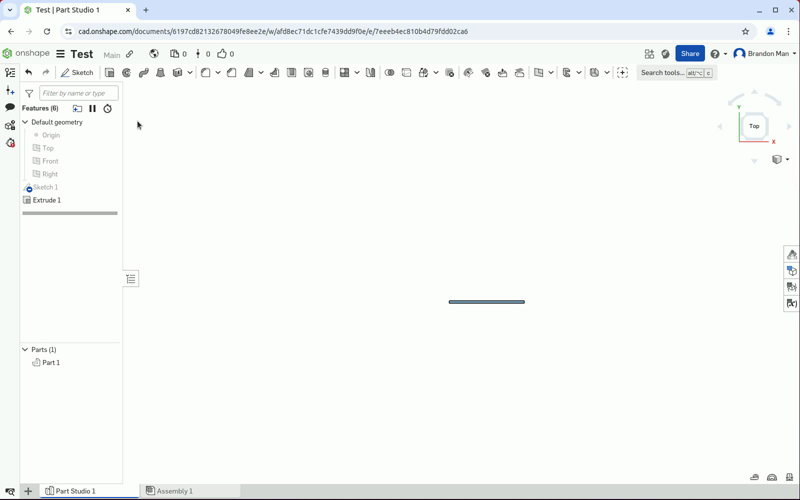
mouse_move(73, 189)
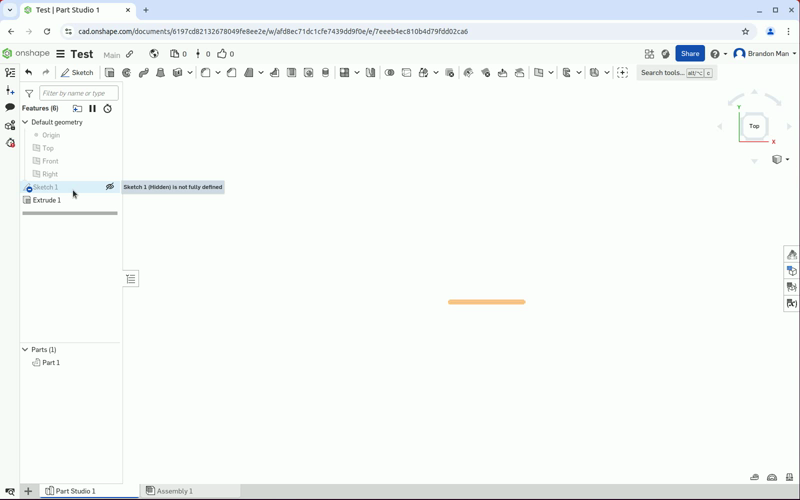
click(73, 189)
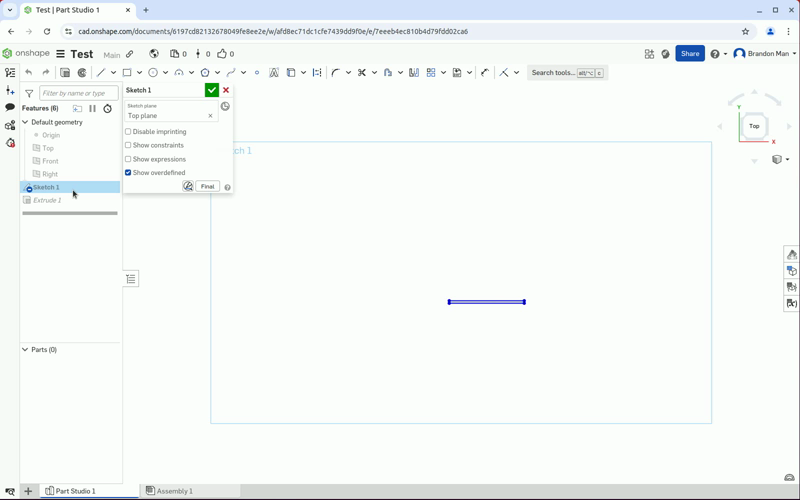
mouse_move(229, 92)
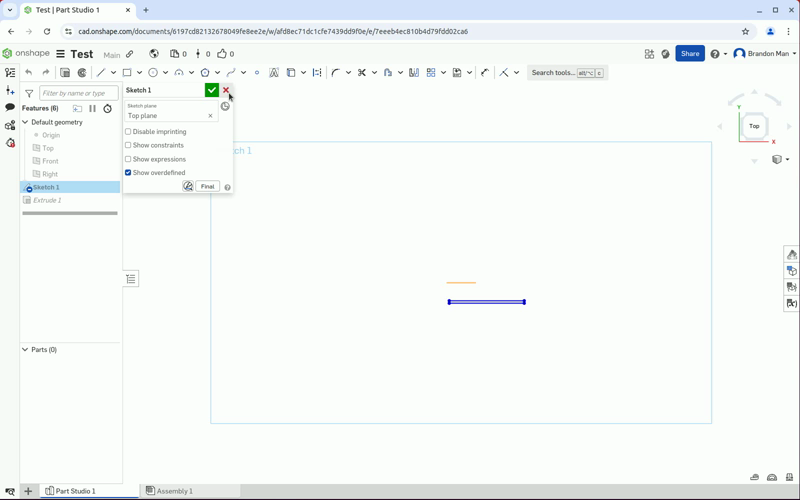
click(229, 92)
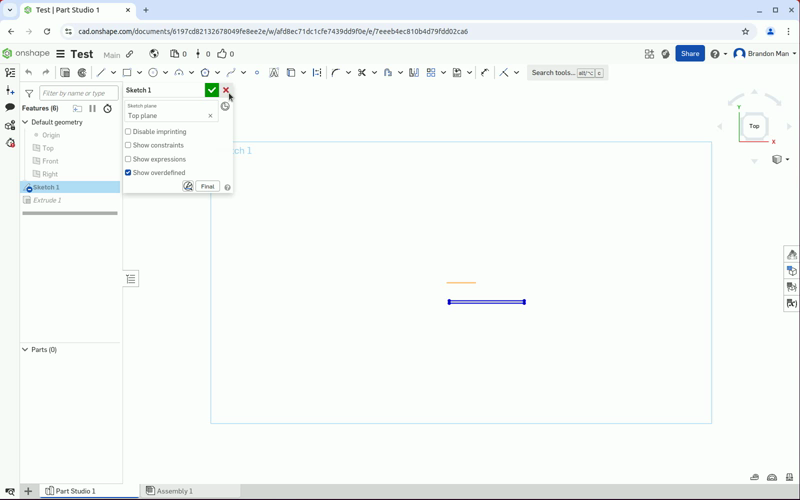
key(shift+s)
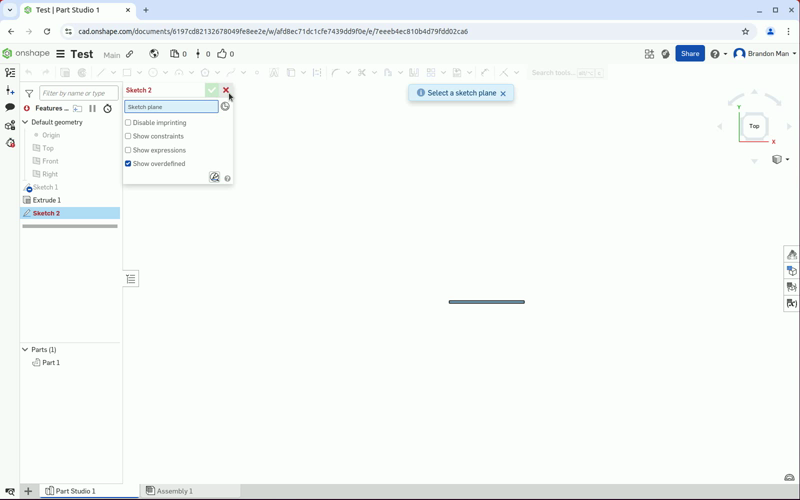
mouse_move(73, 150)
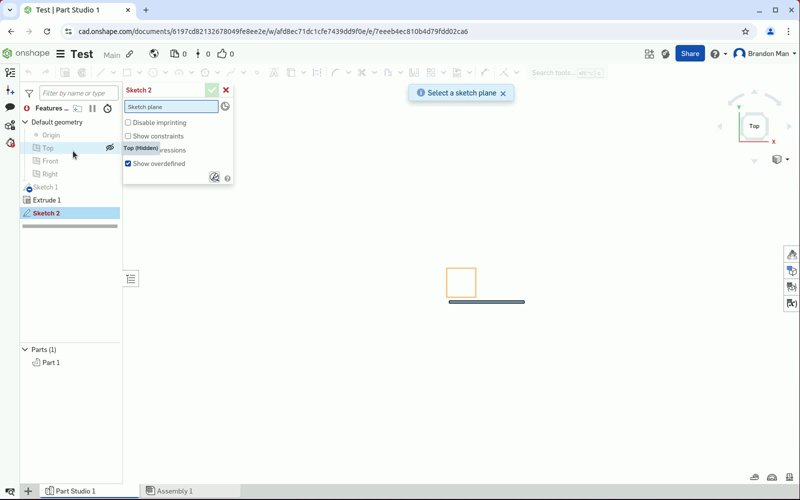
click(73, 150)
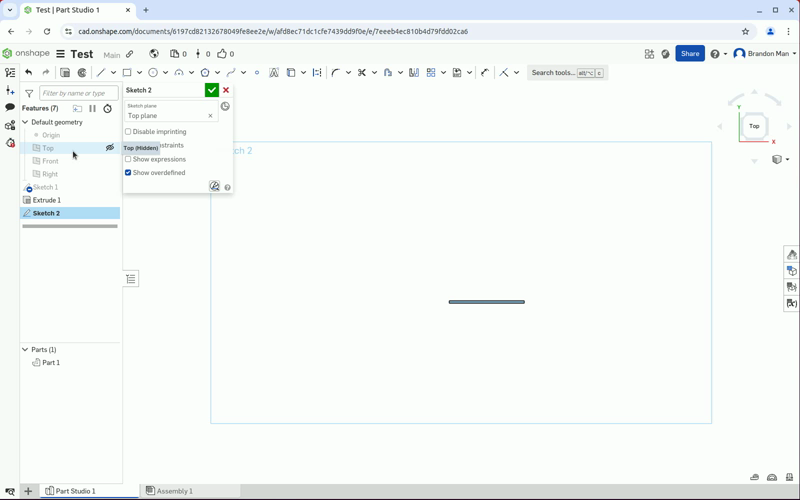
mouse_move(73, 352)
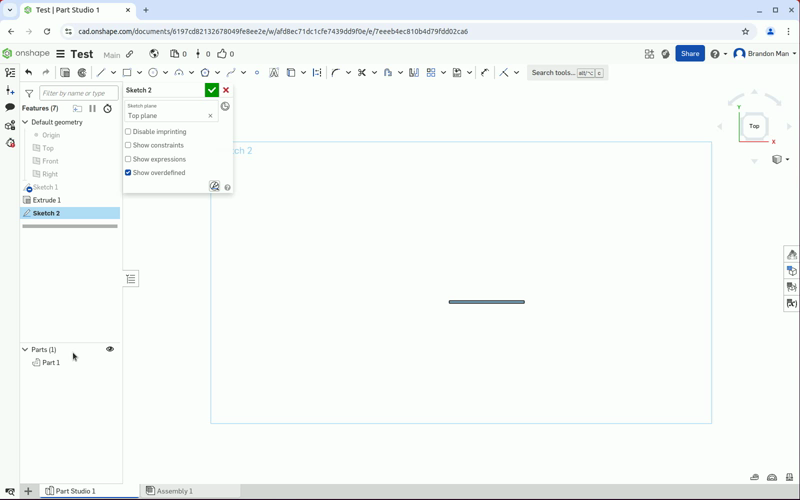
key(y)
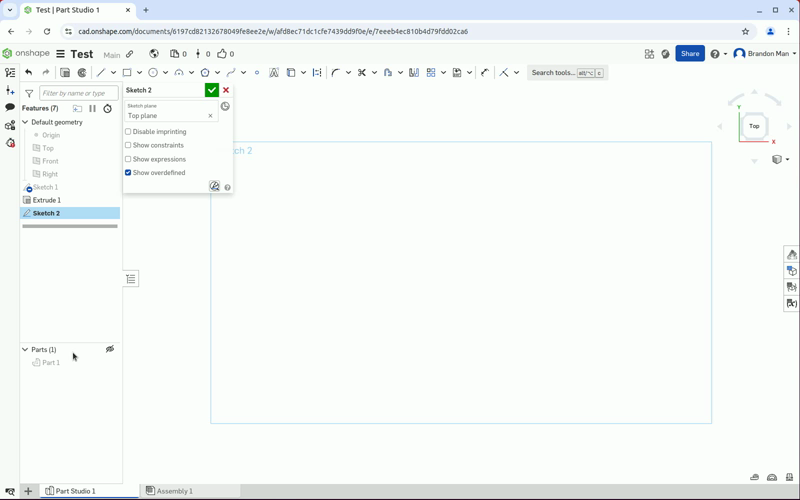
key(l)
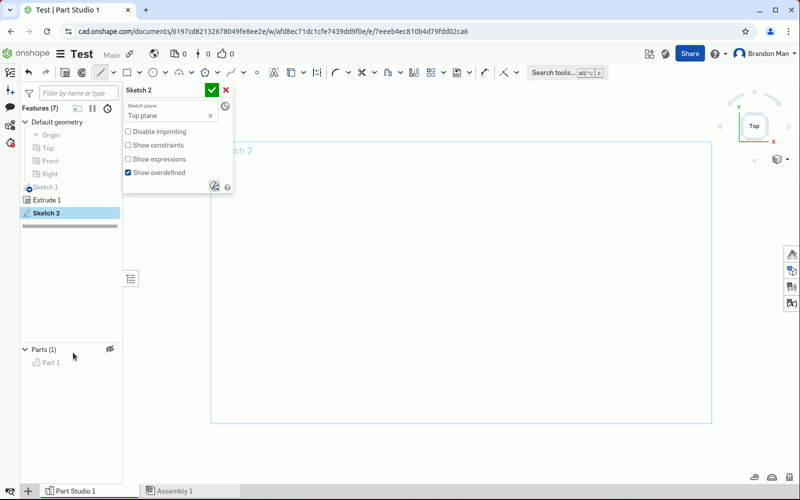
key_down(shift)
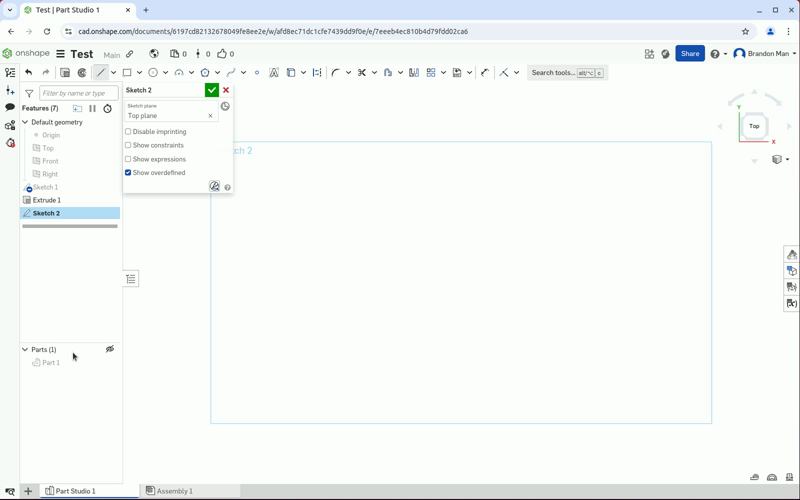
mouse_move(393, 249)
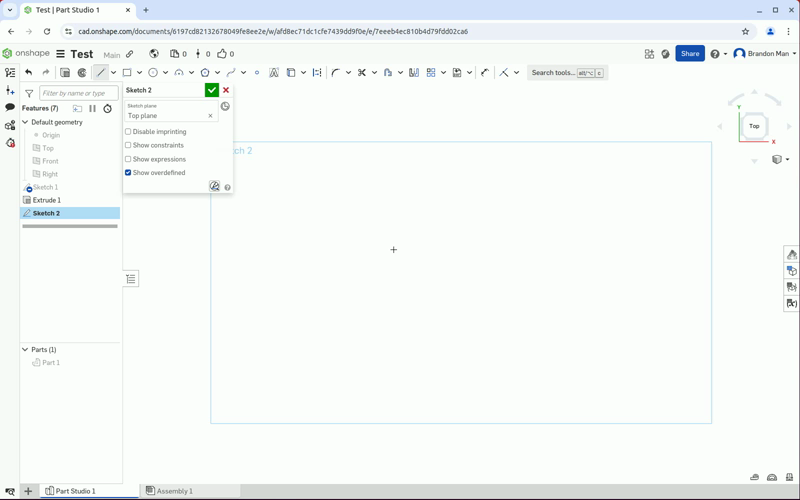
click(393, 249)
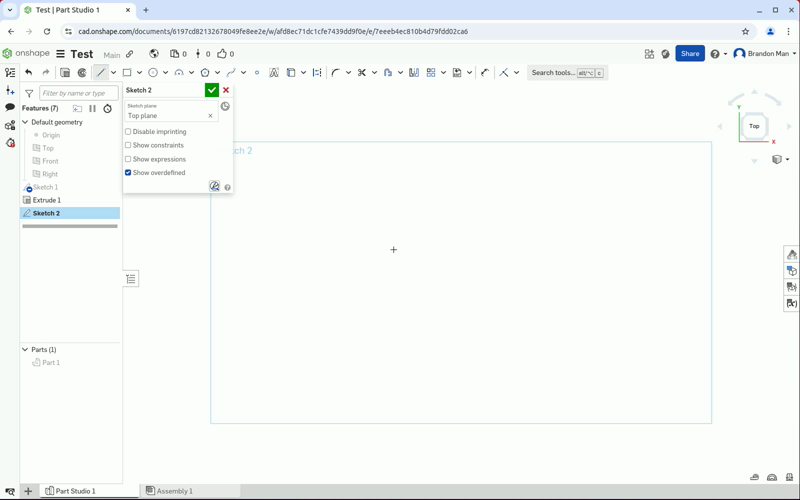
key_up(shift)
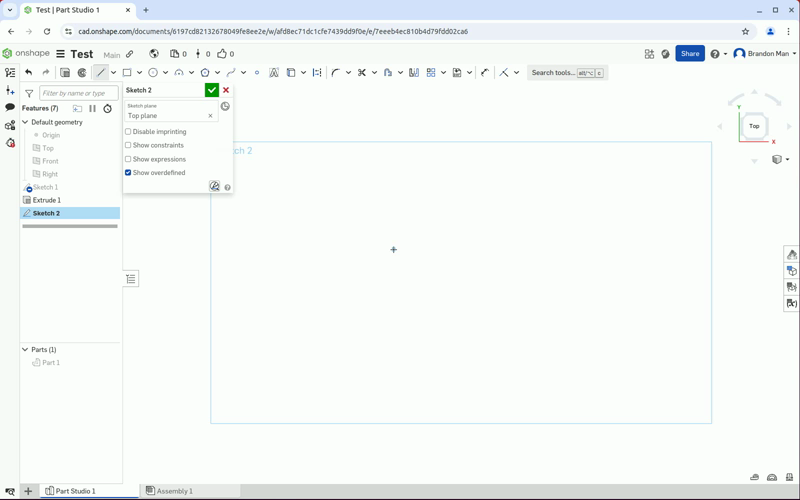
key_down(shift)
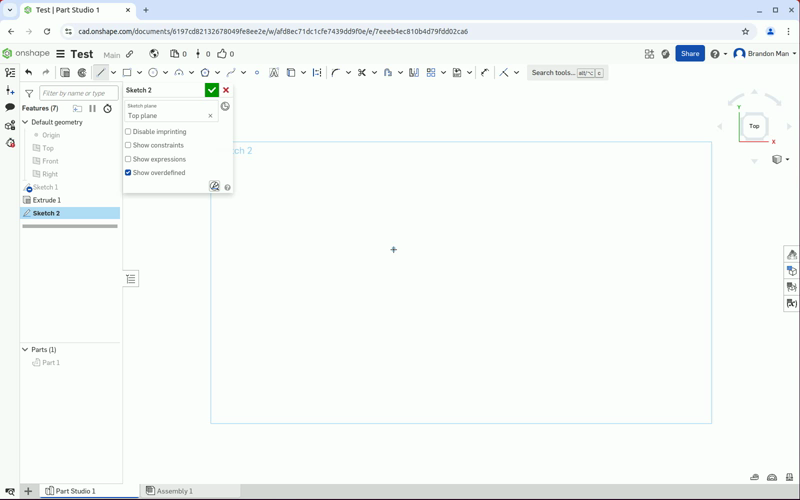
mouse_move(447, 302)
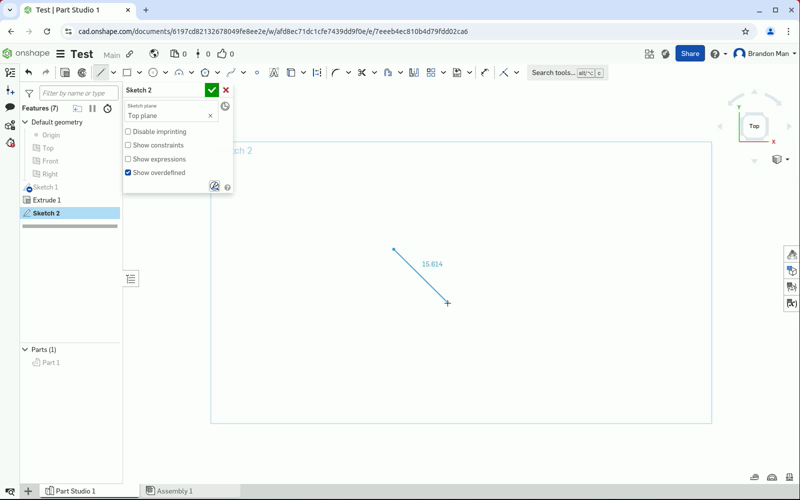
click(447, 302)
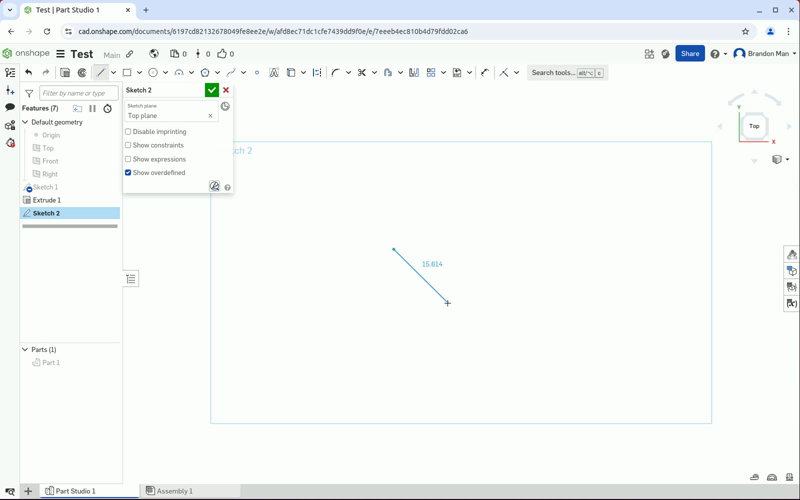
key_up(shift)
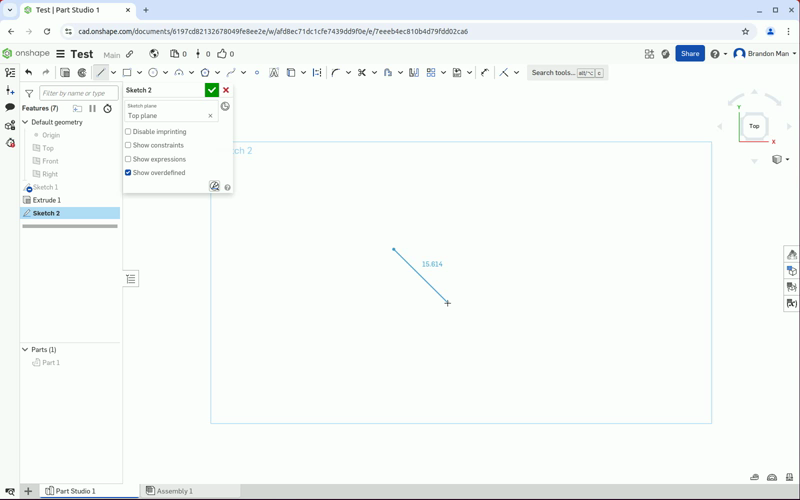
key_down(shift)
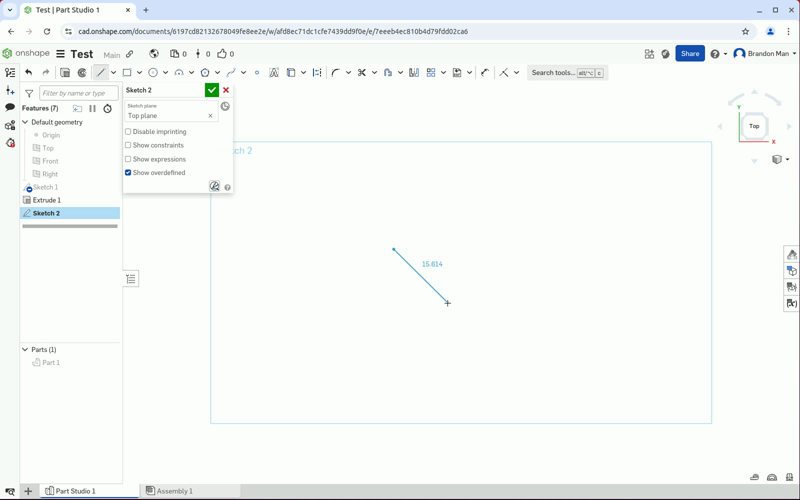
mouse_move(477, 302)
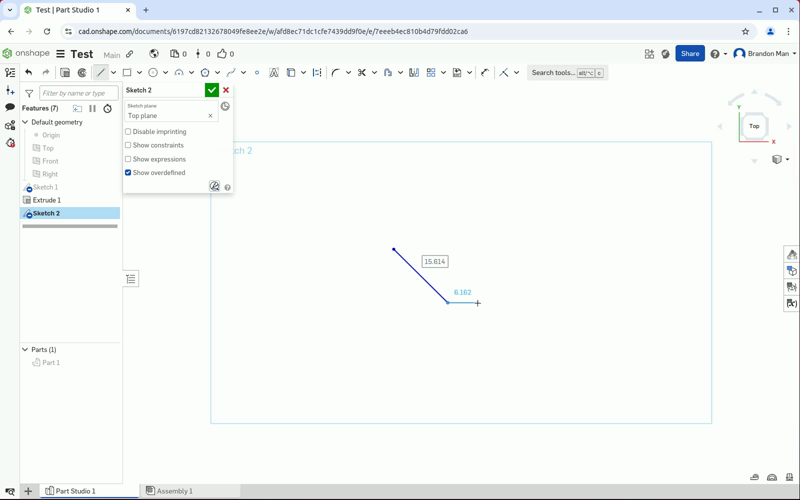
mouse_move(449, 300)
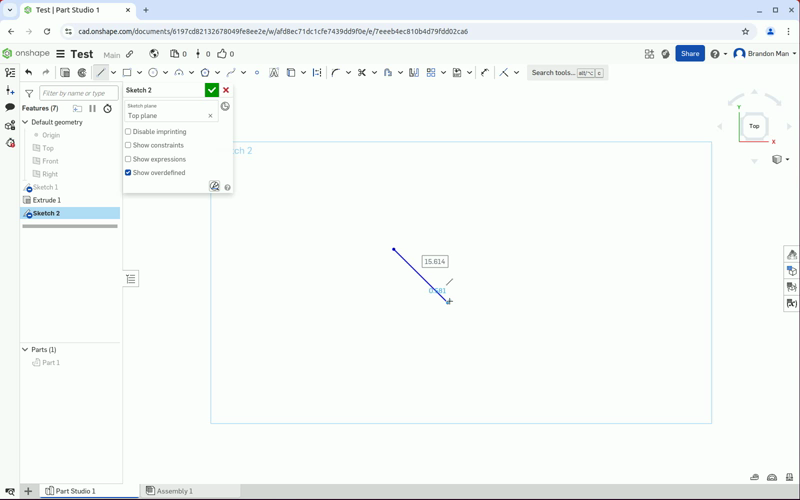
scroll(6)
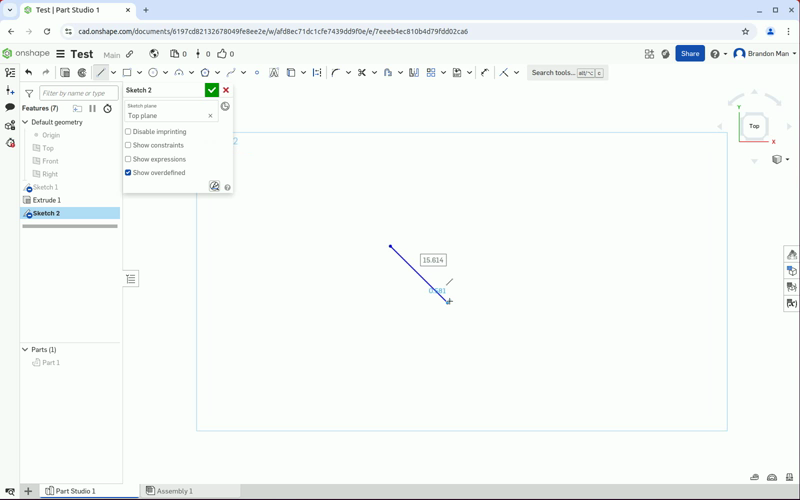
scroll(6)
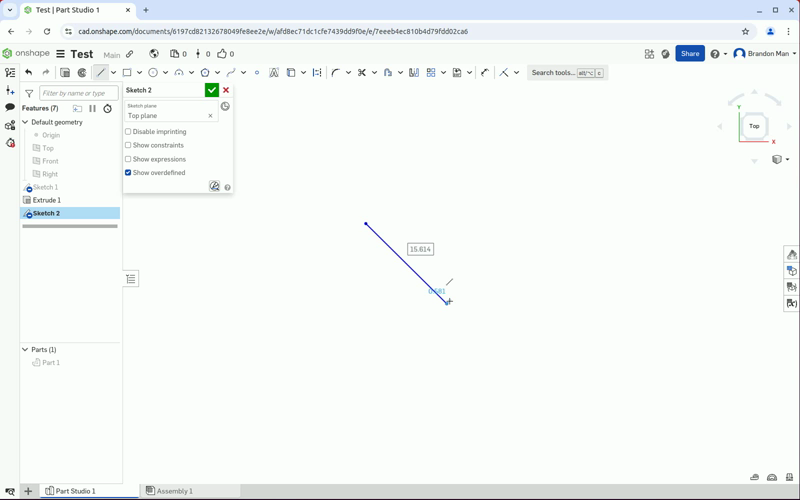
scroll(6)
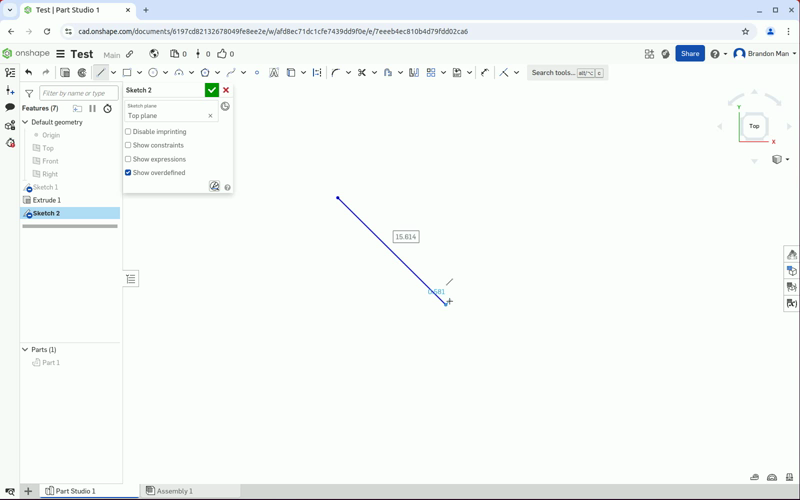
scroll(6)
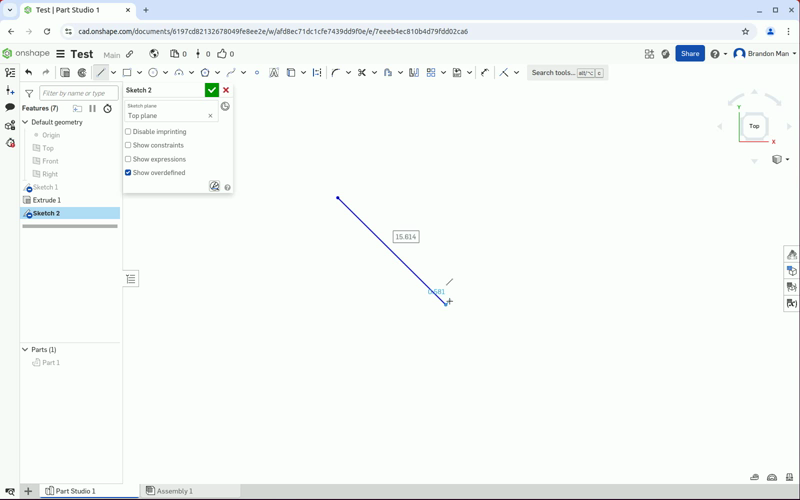
scroll(6)
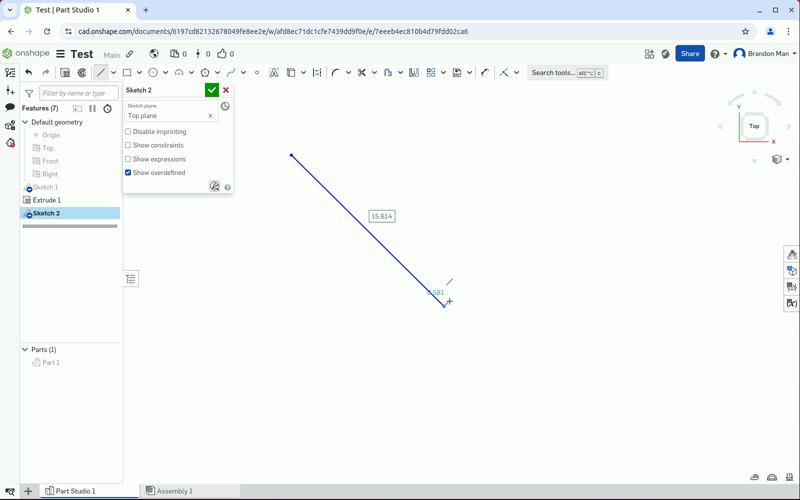
scroll(6)
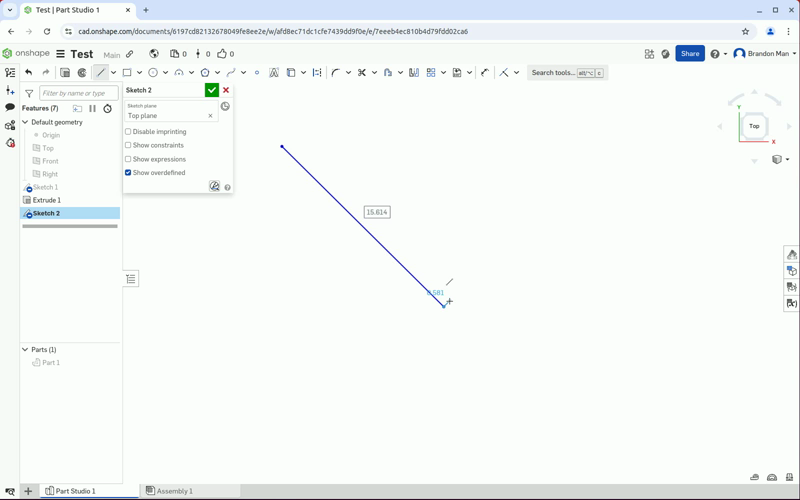
scroll(6)
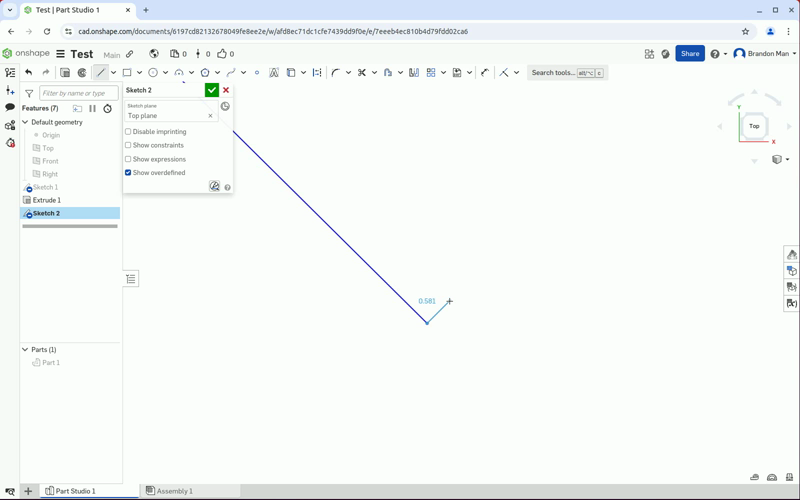
click(449, 300)
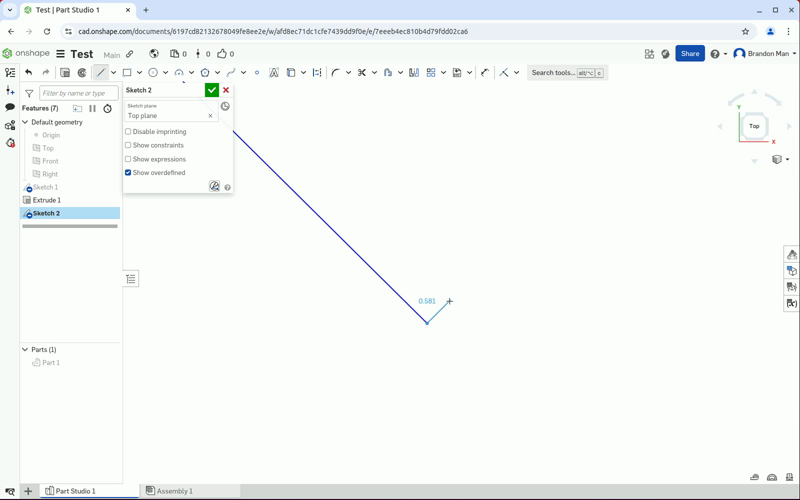
scroll(-6)
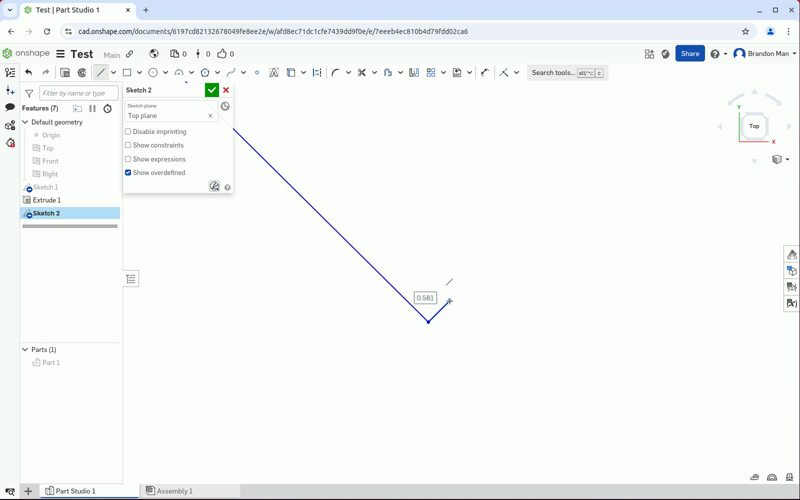
scroll(-6)
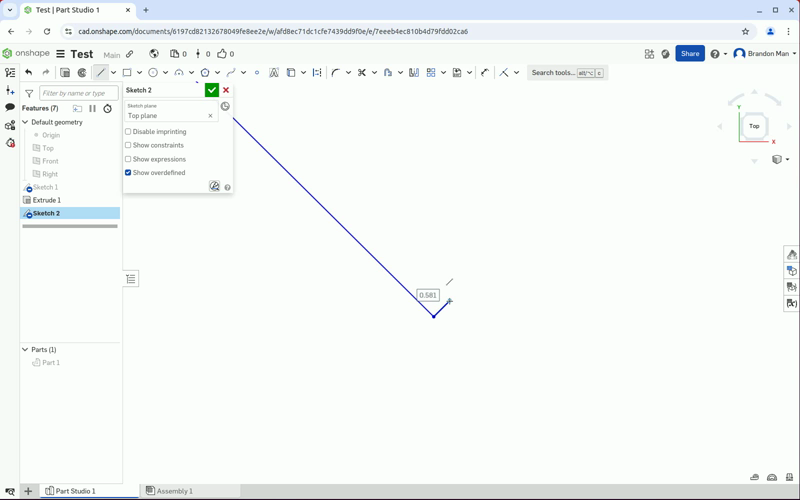
scroll(-6)
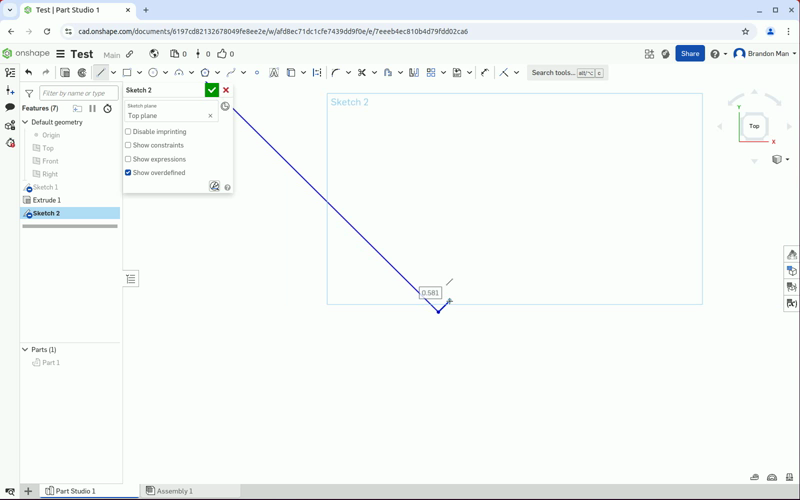
scroll(-6)
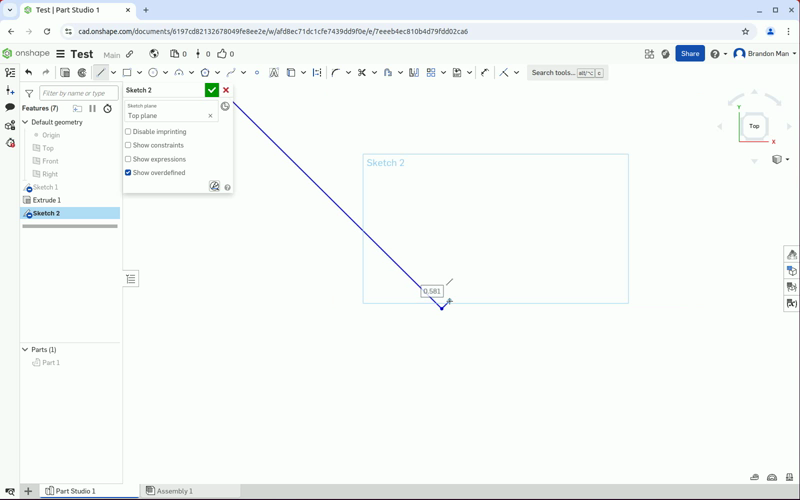
scroll(-6)
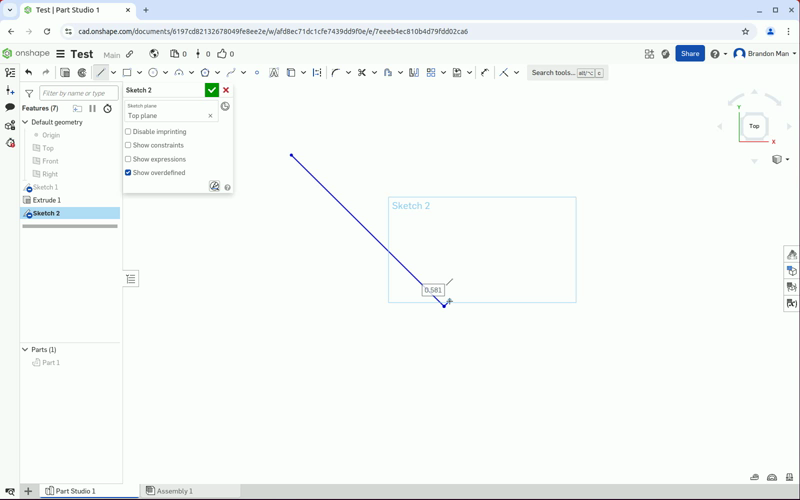
scroll(-6)
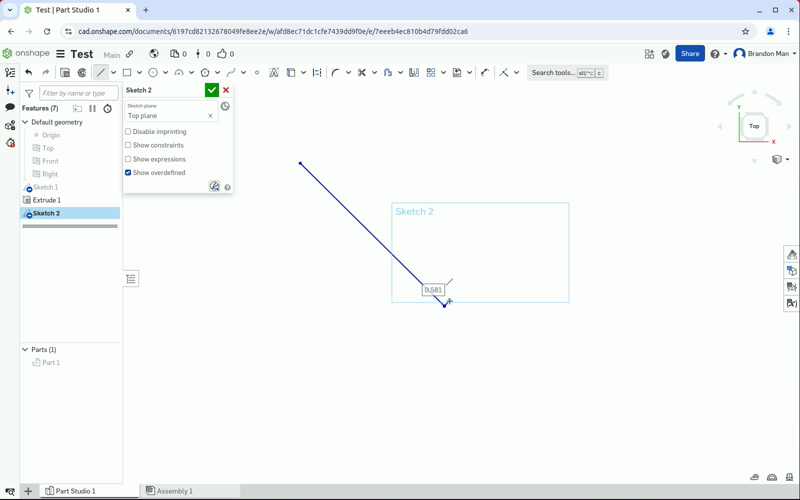
scroll(-6)
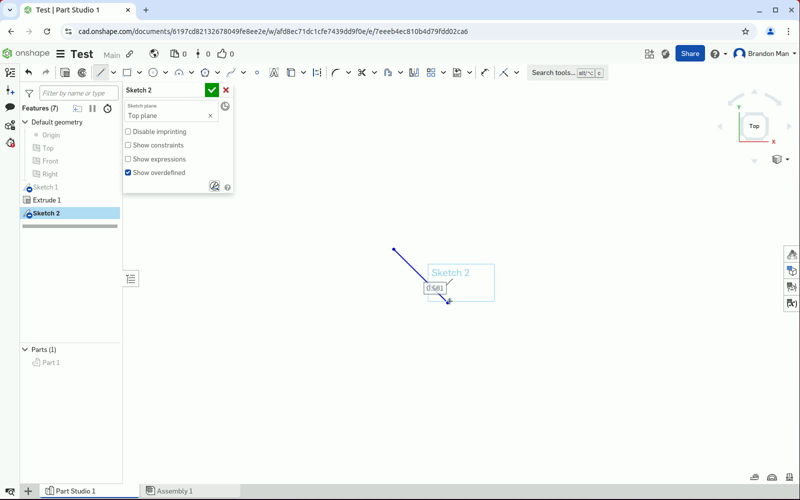
key_up(shift)
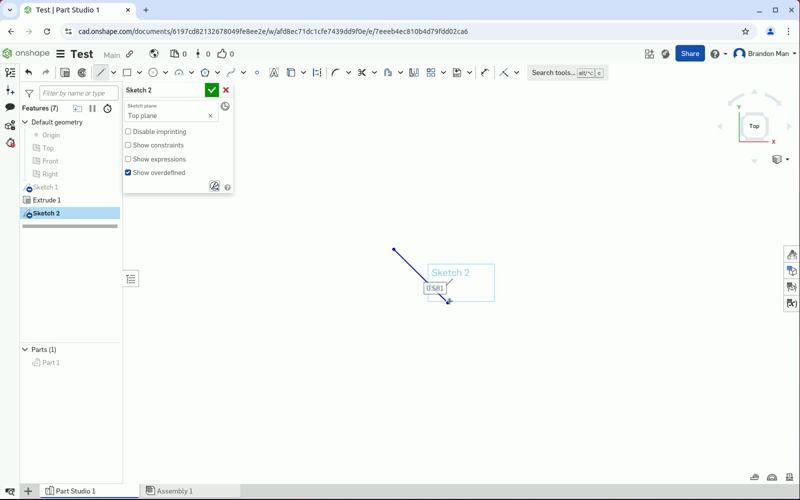
key_down(shift)
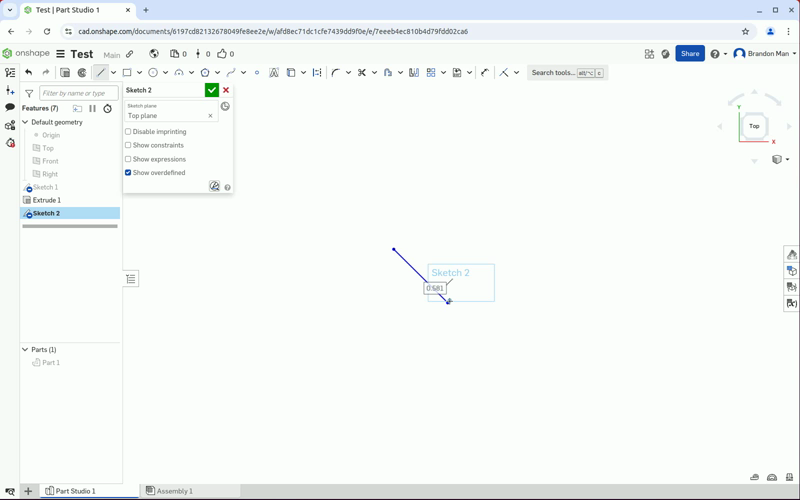
mouse_move(395, 247)
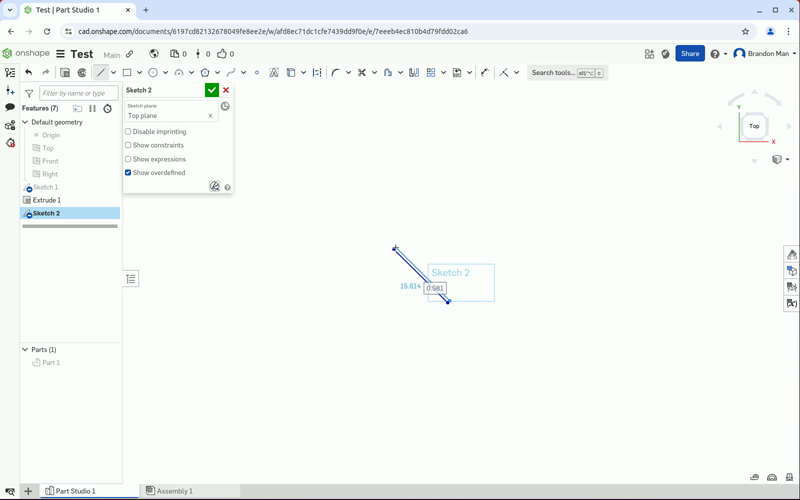
scroll(6)
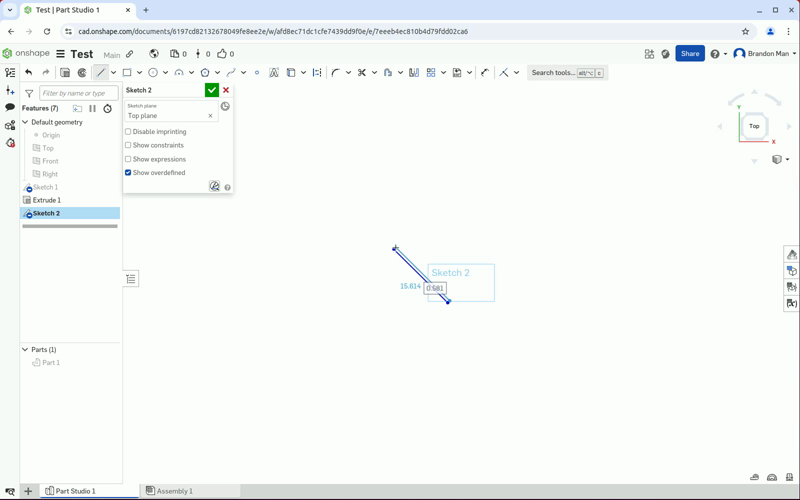
scroll(6)
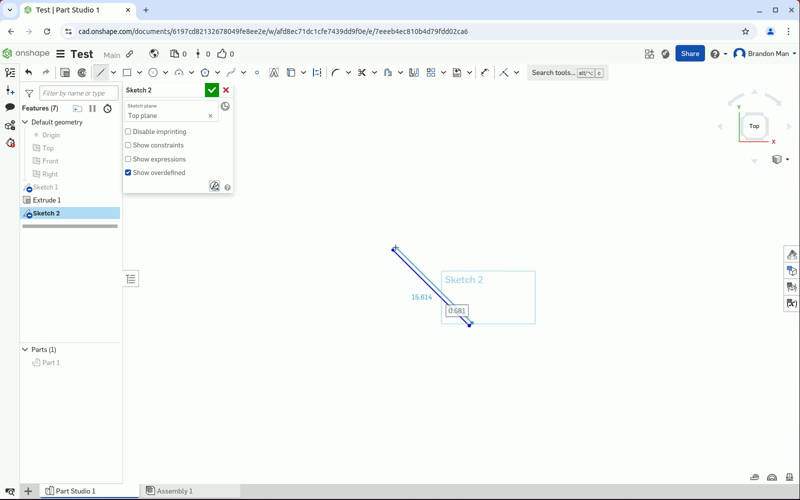
scroll(6)
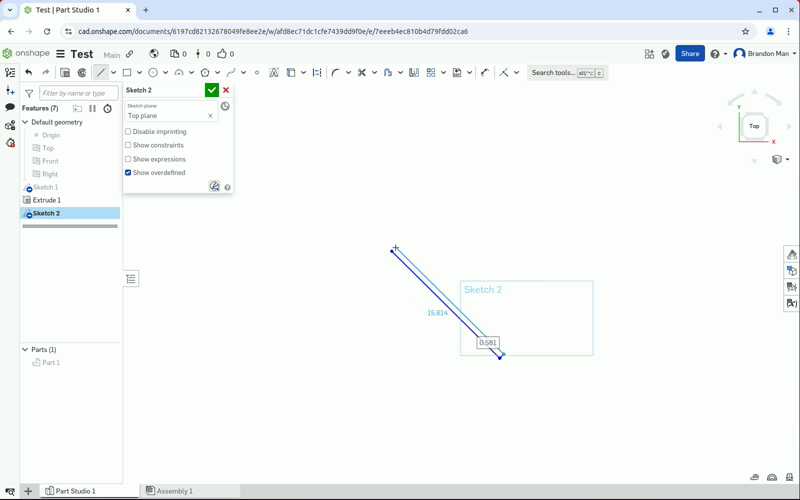
scroll(6)
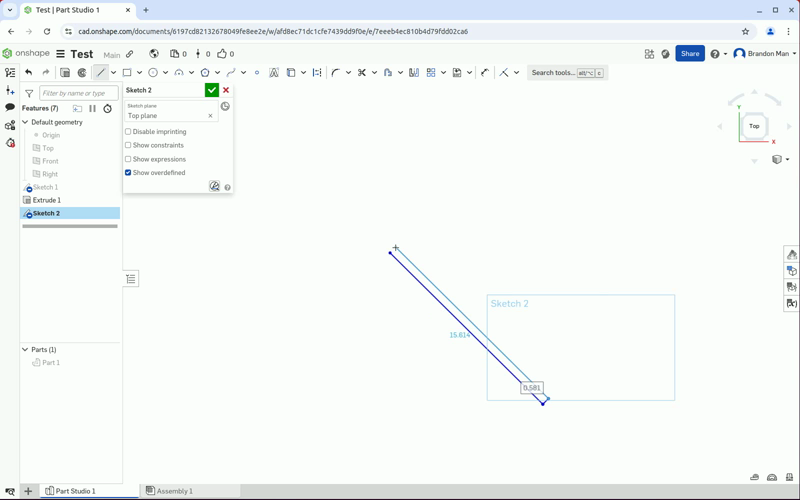
scroll(6)
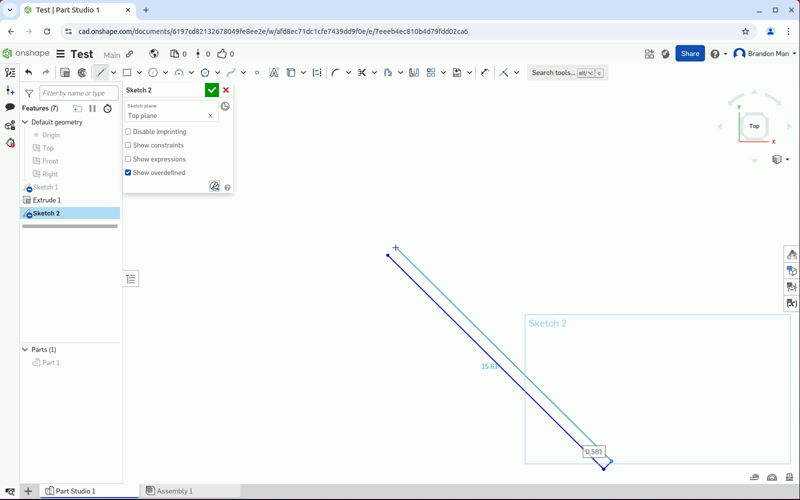
scroll(6)
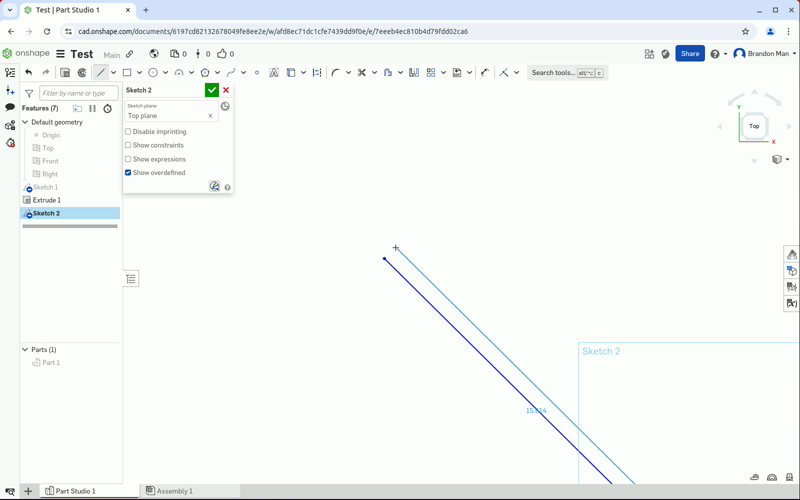
scroll(6)
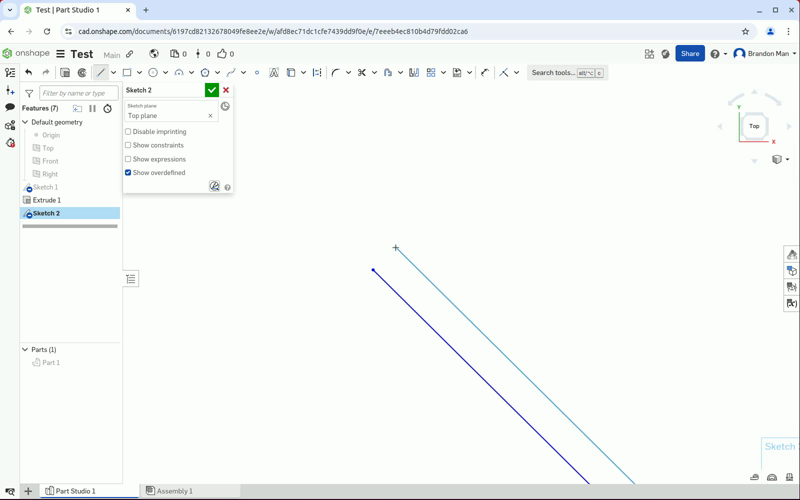
click(395, 247)
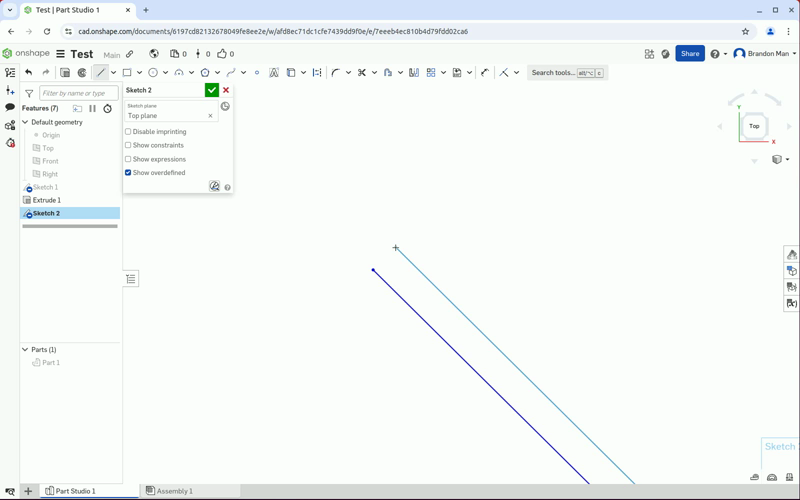
scroll(-6)
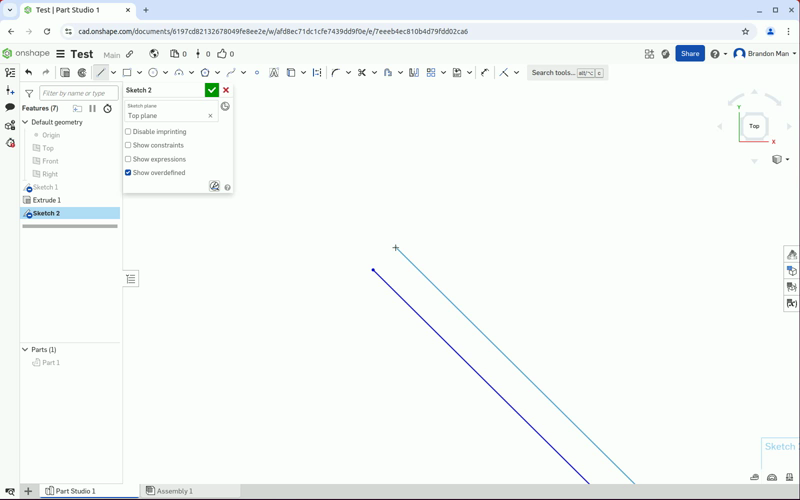
scroll(-6)
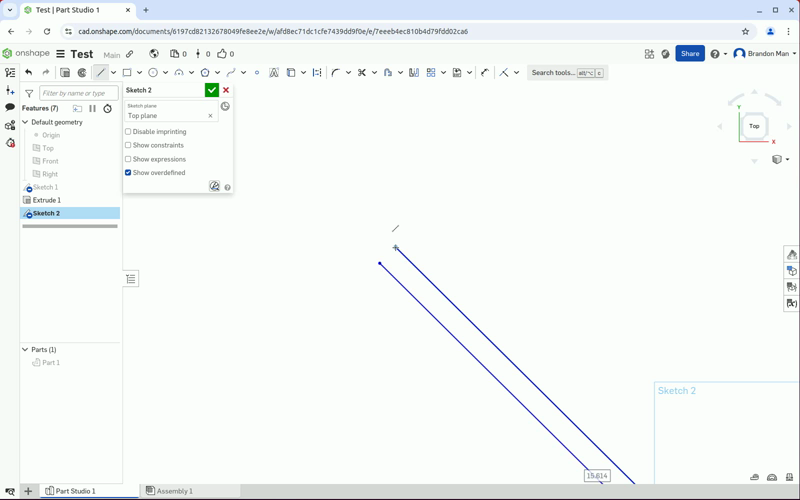
scroll(-6)
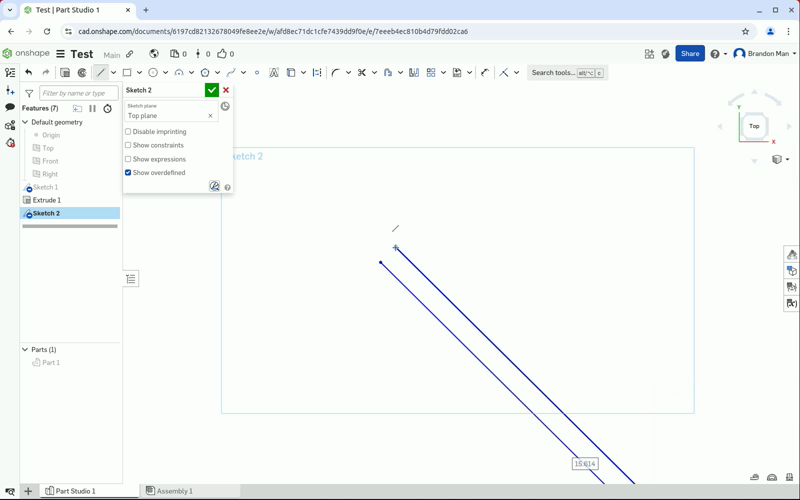
scroll(-6)
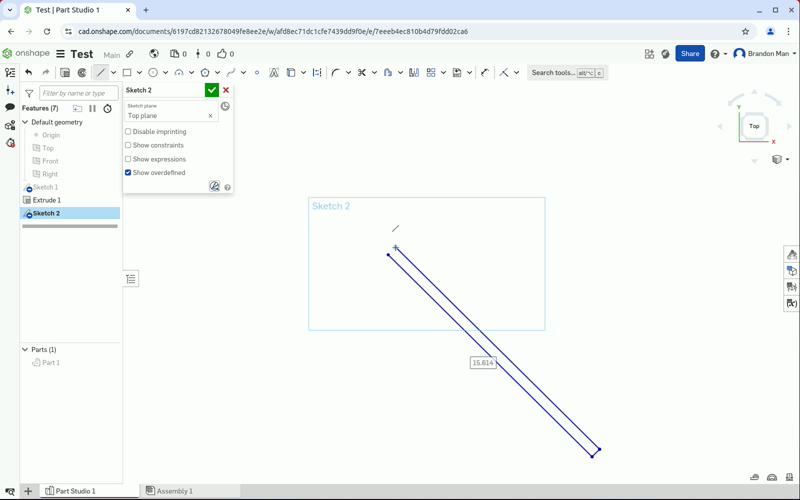
scroll(-6)
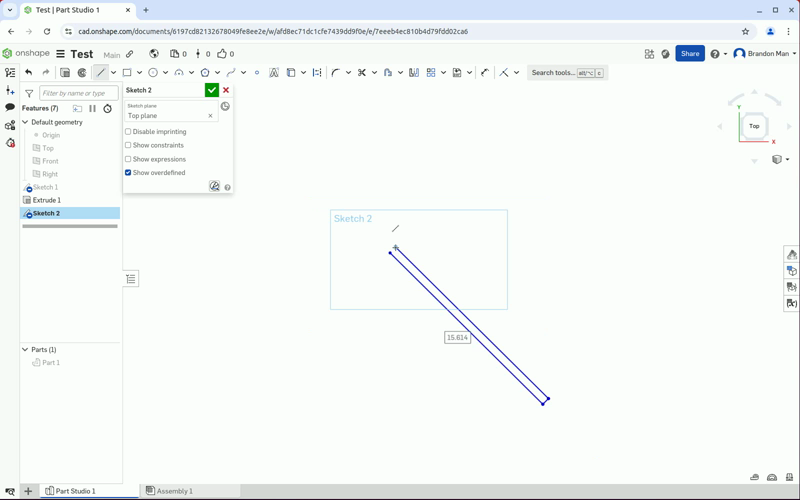
scroll(-6)
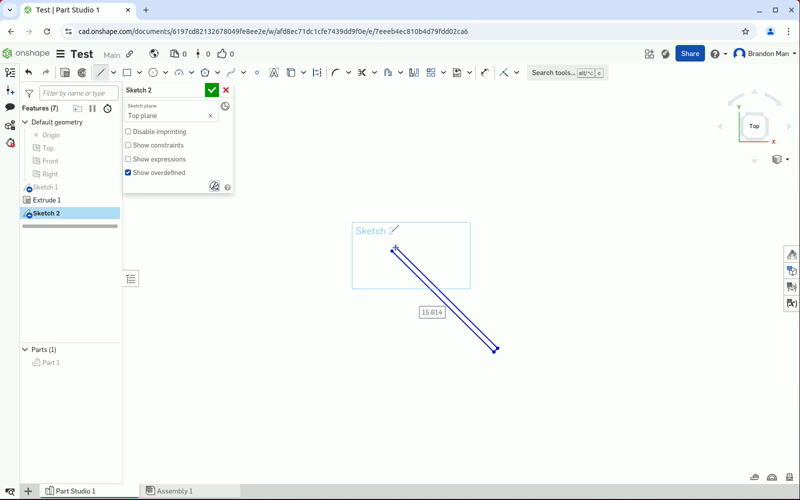
scroll(-6)
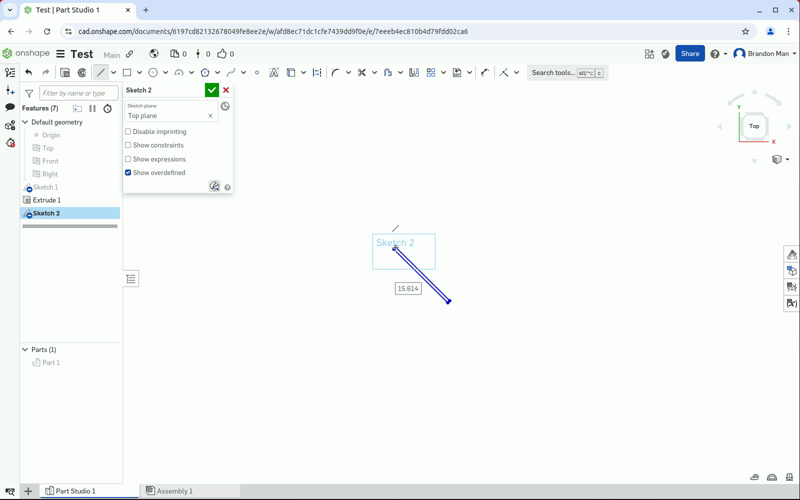
key_up(shift)
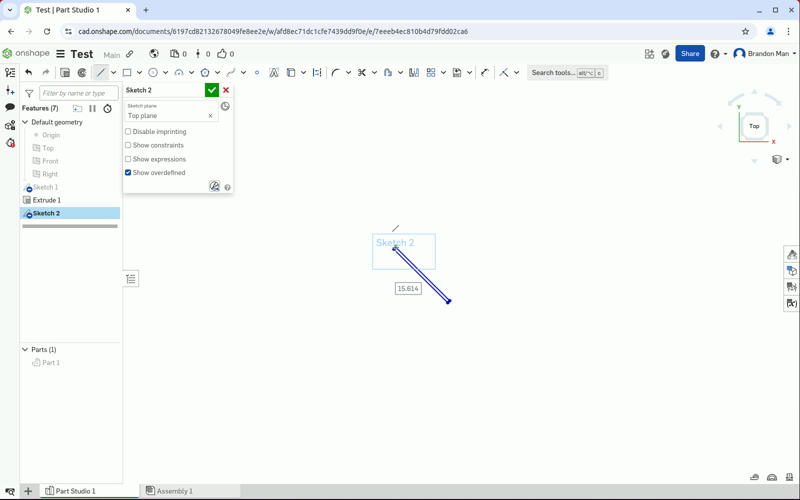
mouse_move(425, 247)
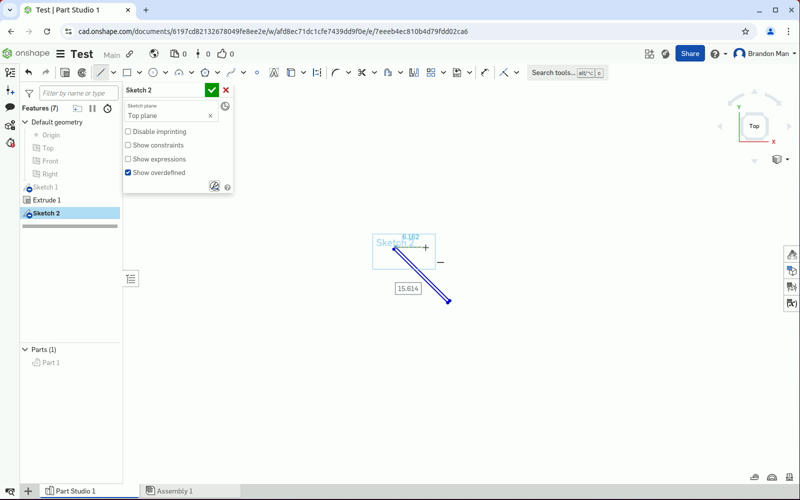
key_down(shift)
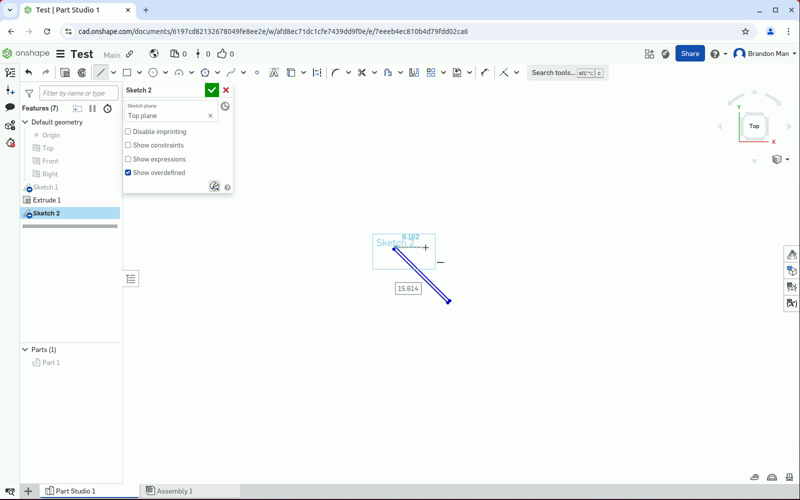
mouse_move(393, 249)
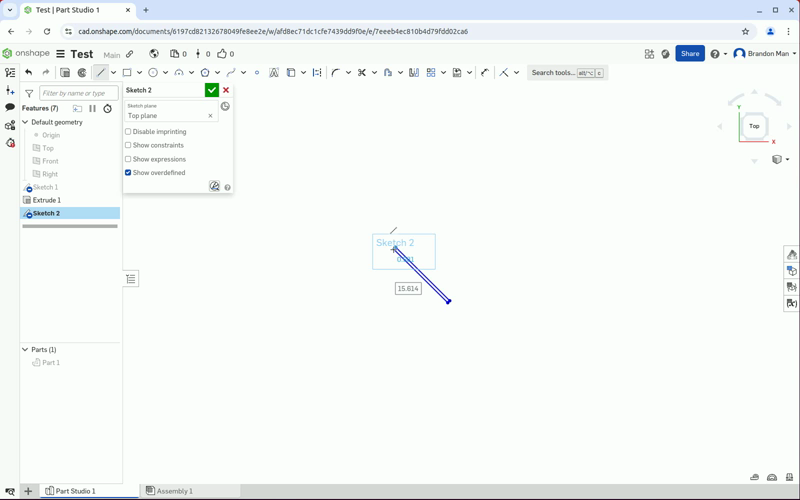
scroll(6)
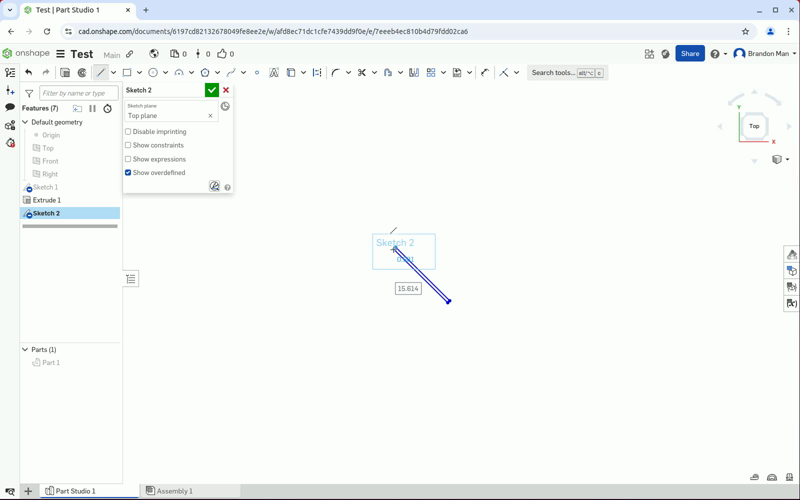
scroll(6)
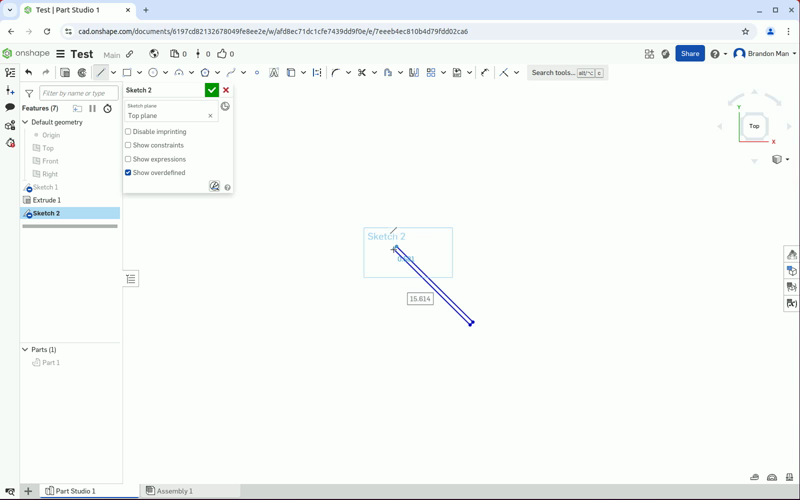
scroll(6)
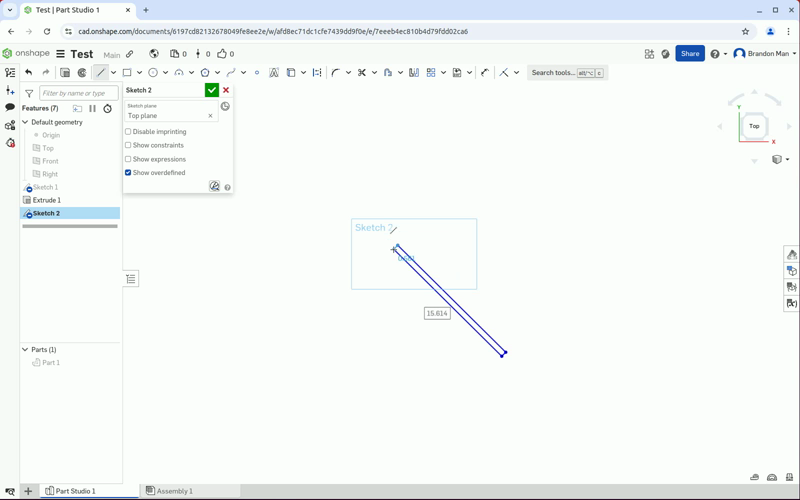
scroll(6)
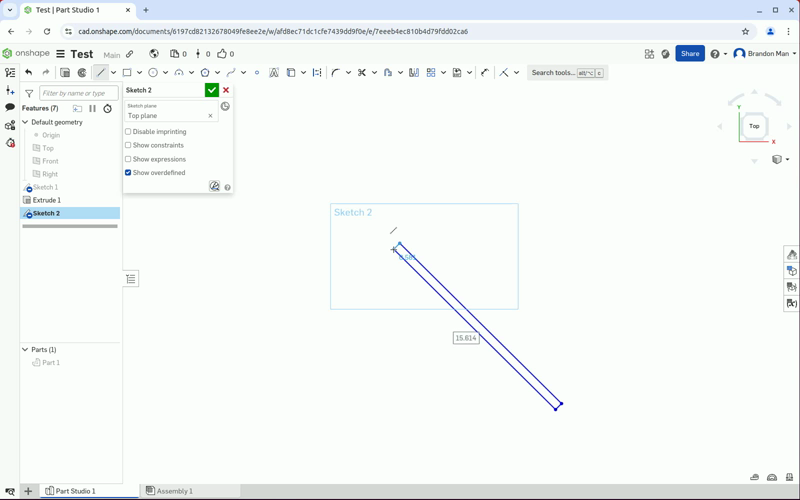
scroll(6)
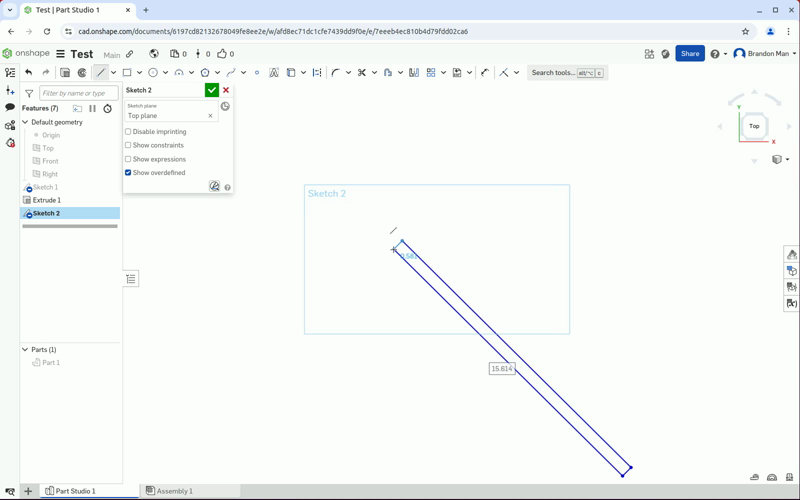
scroll(6)
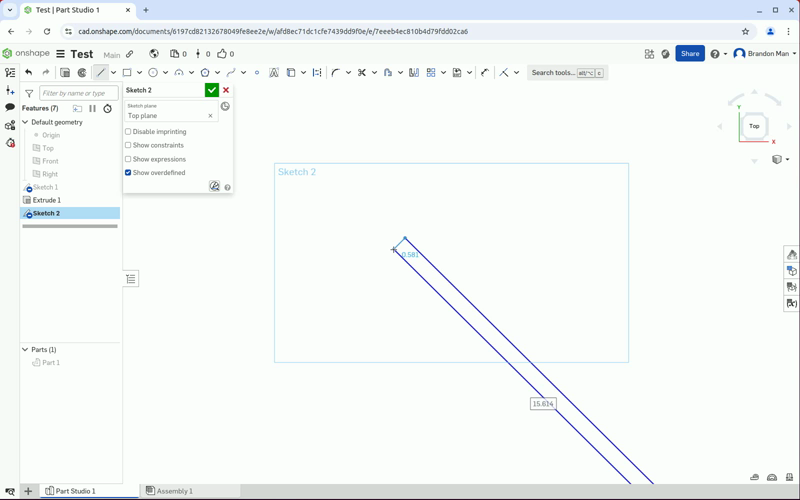
scroll(6)
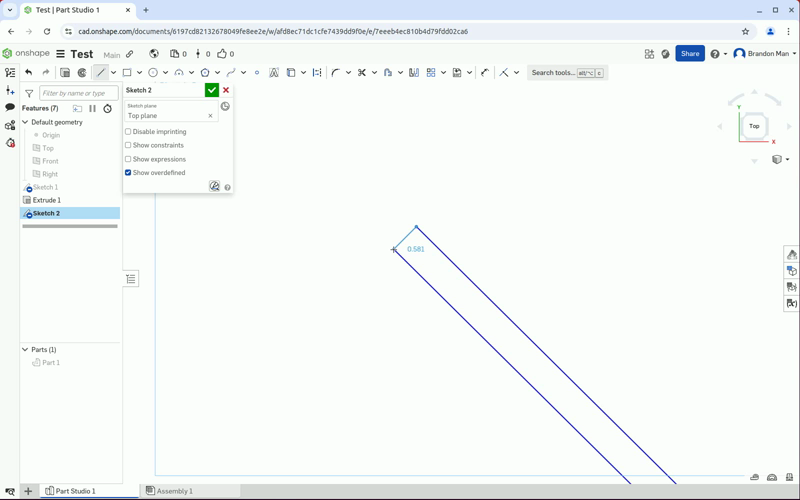
key_up(shift)
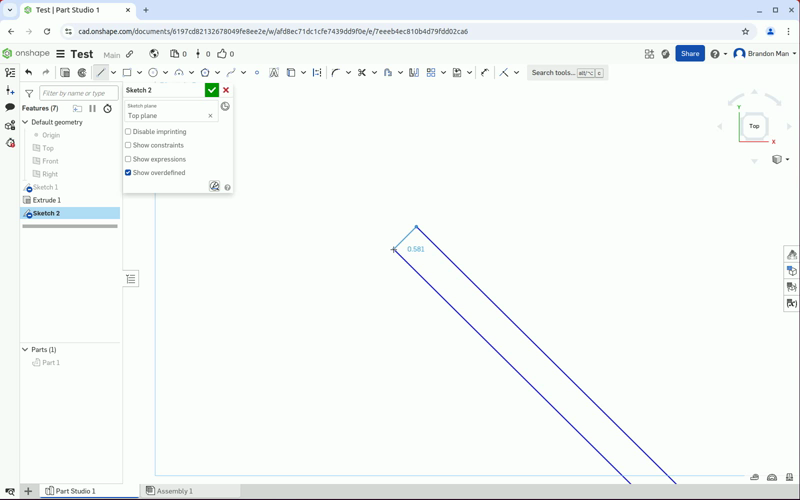
click(393, 249)
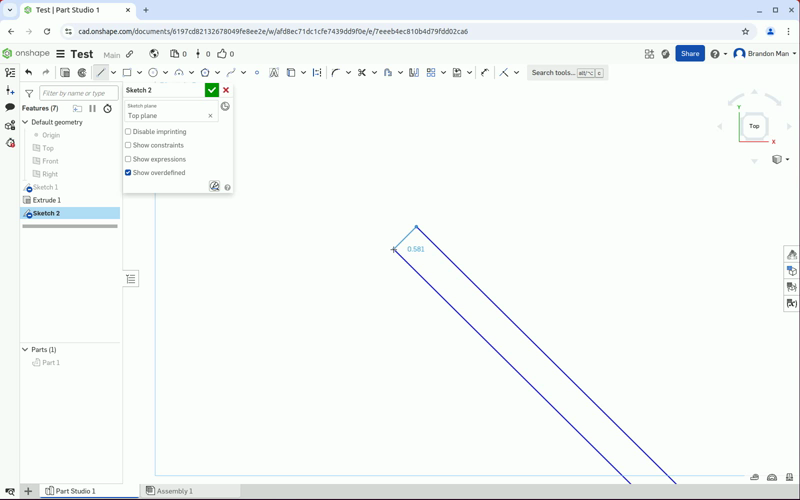
scroll(-6)
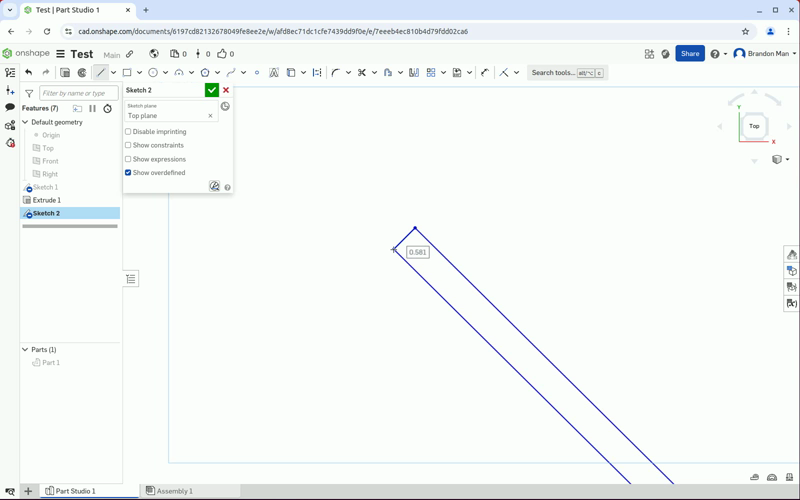
scroll(-6)
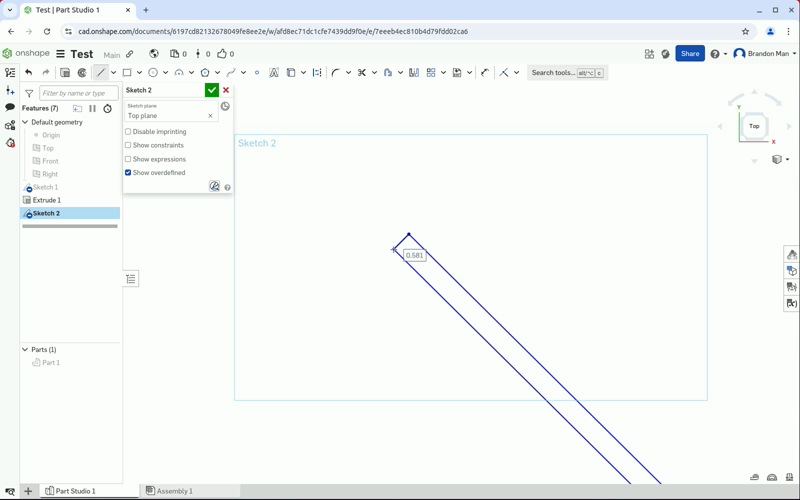
scroll(-6)
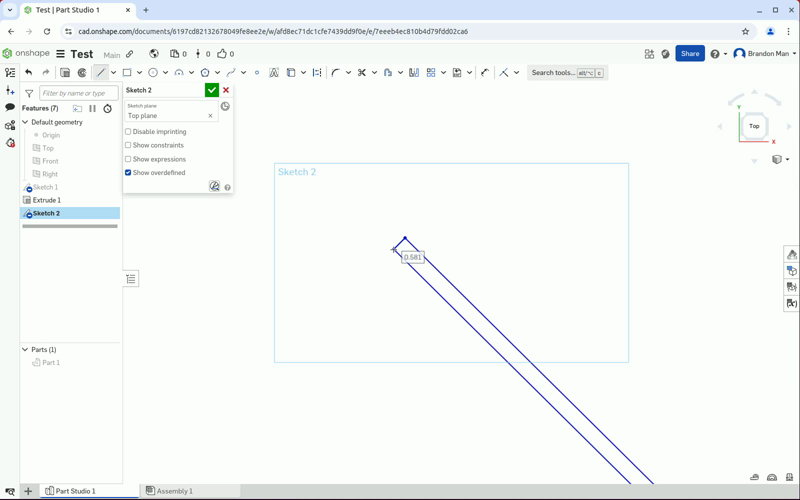
scroll(-6)
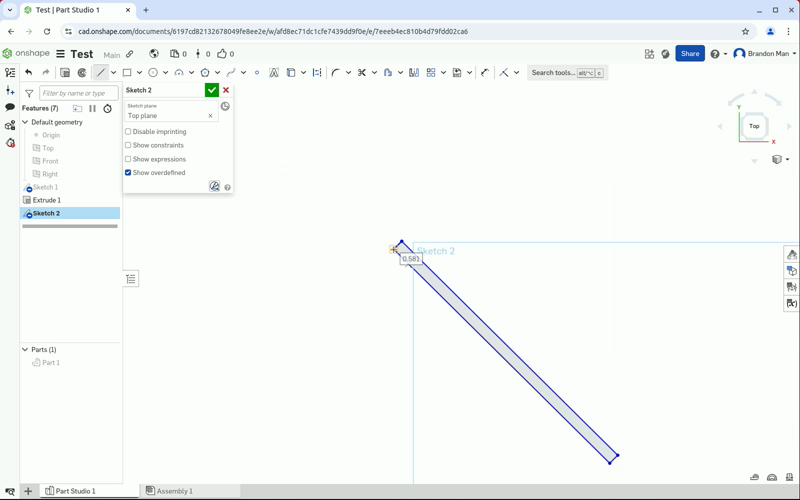
scroll(-6)
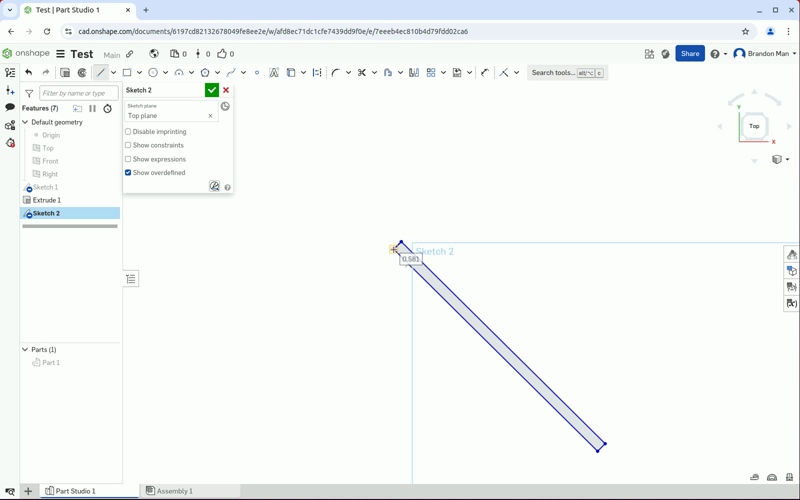
scroll(-6)
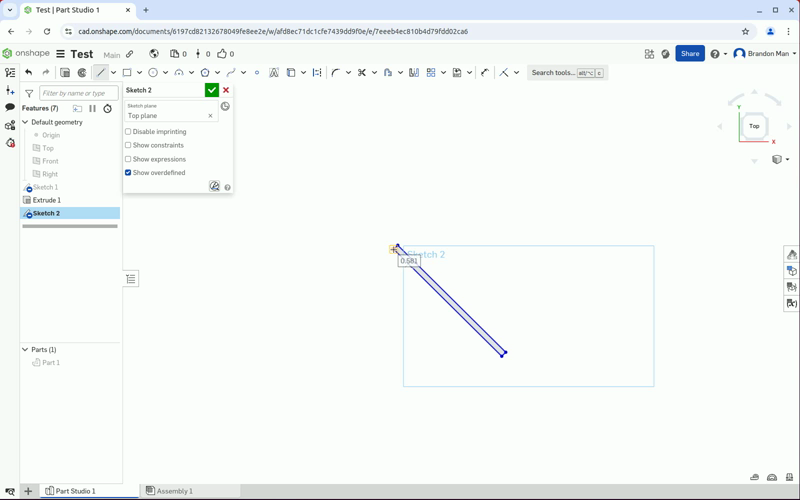
scroll(-6)
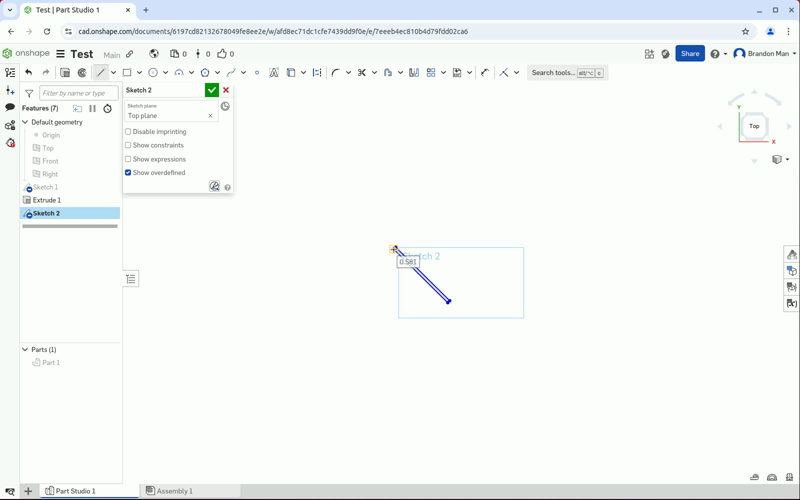
key(esc)
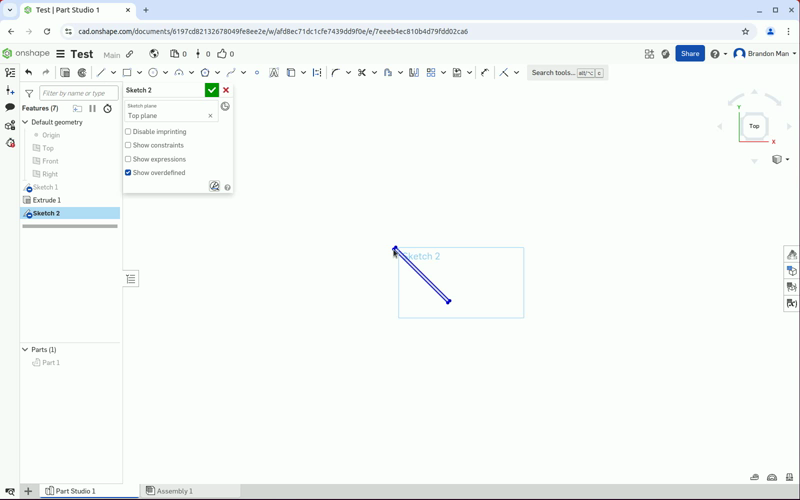
mouse_move(397, 251)
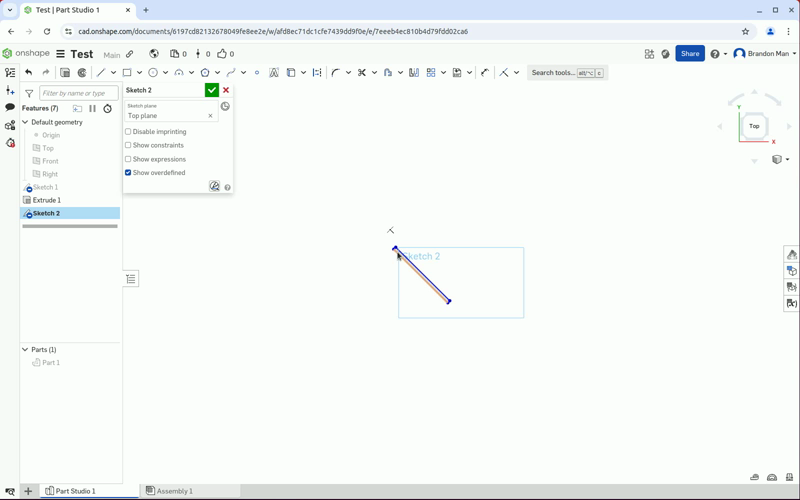
scroll(6)
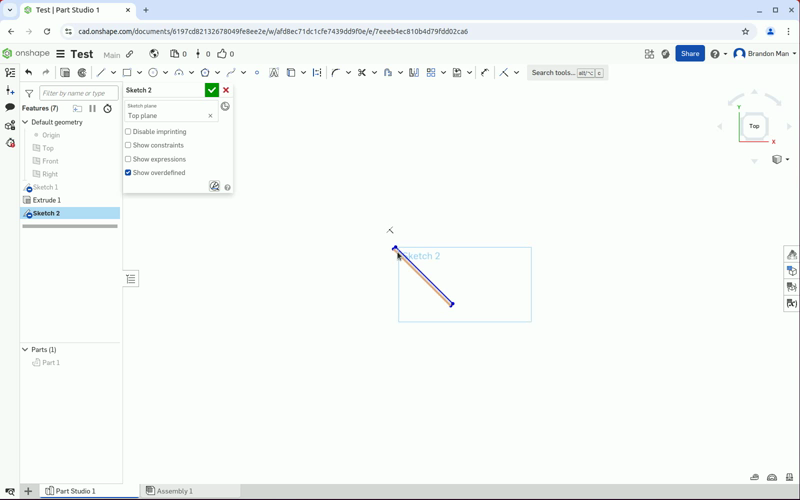
scroll(6)
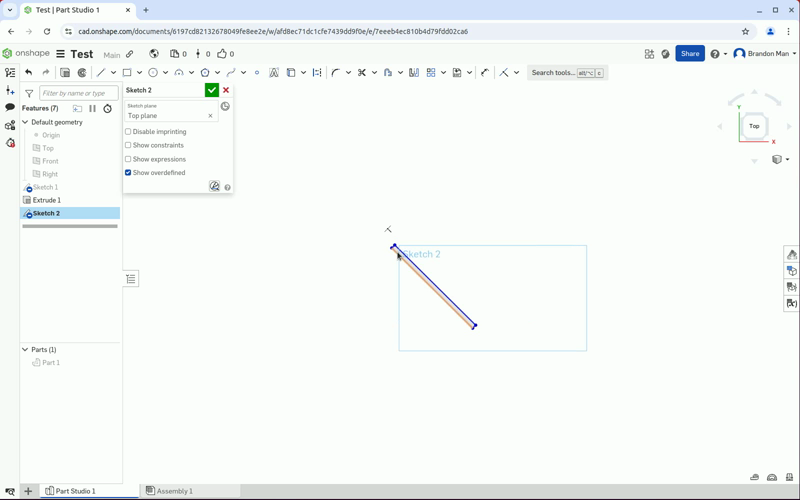
scroll(6)
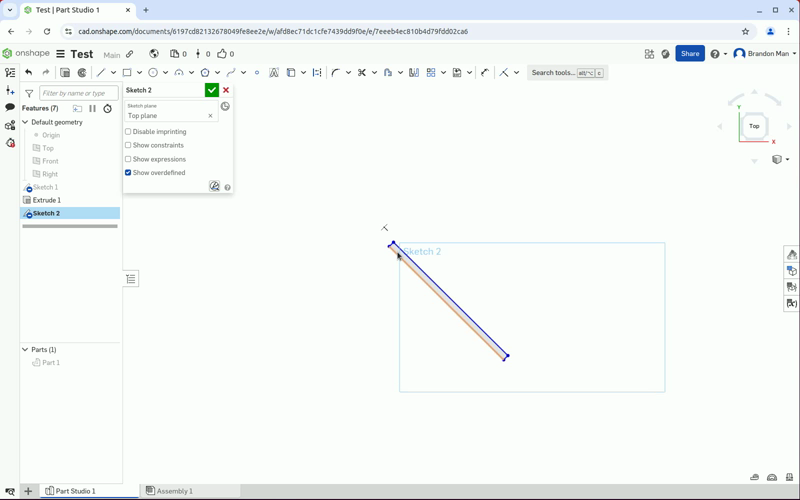
scroll(6)
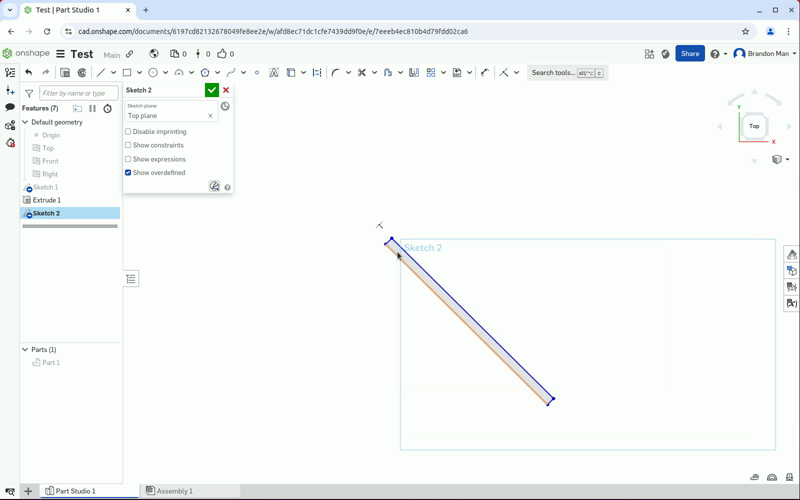
scroll(6)
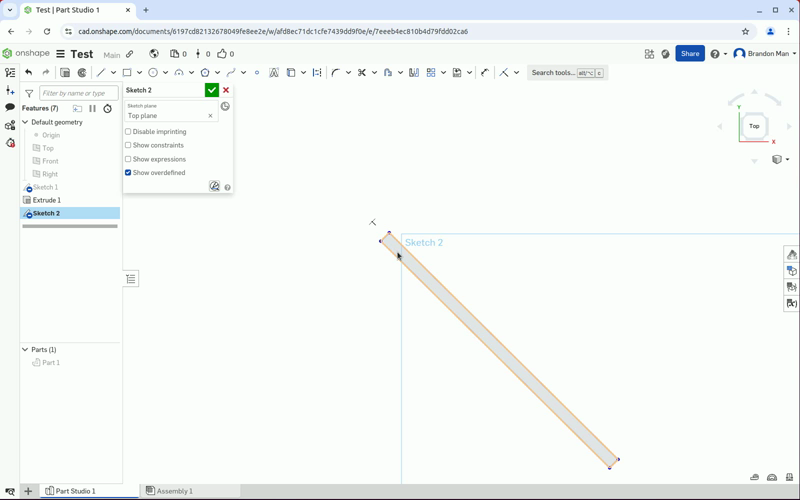
scroll(6)
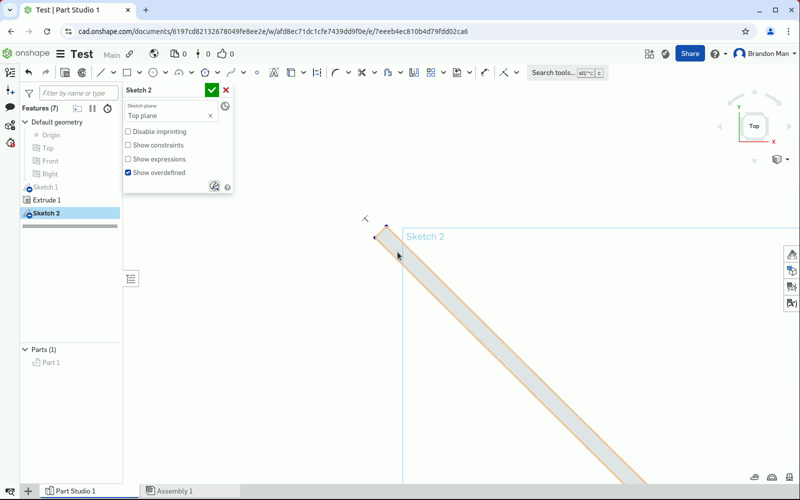
scroll(6)
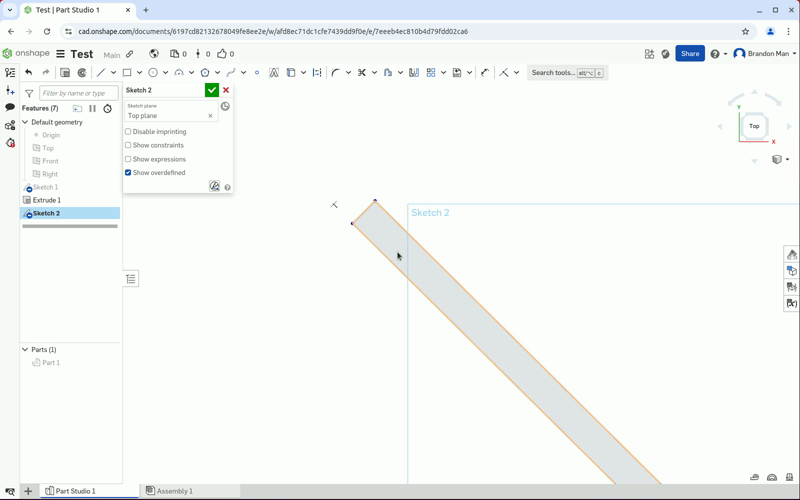
click(397, 251)
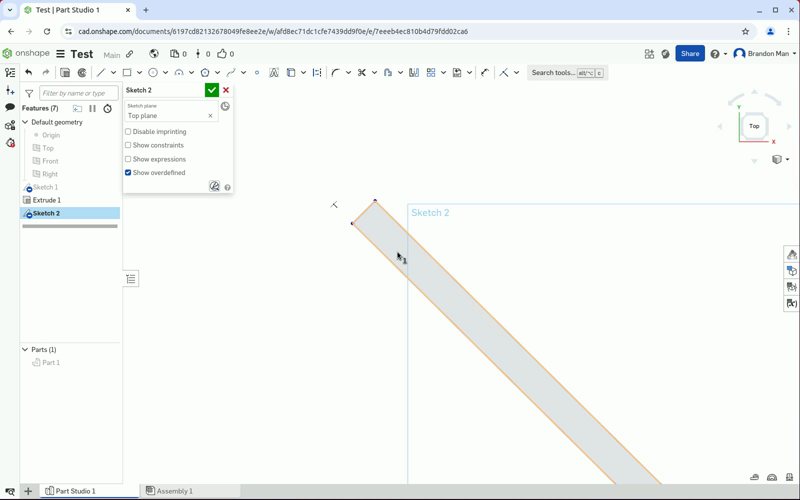
scroll(-6)
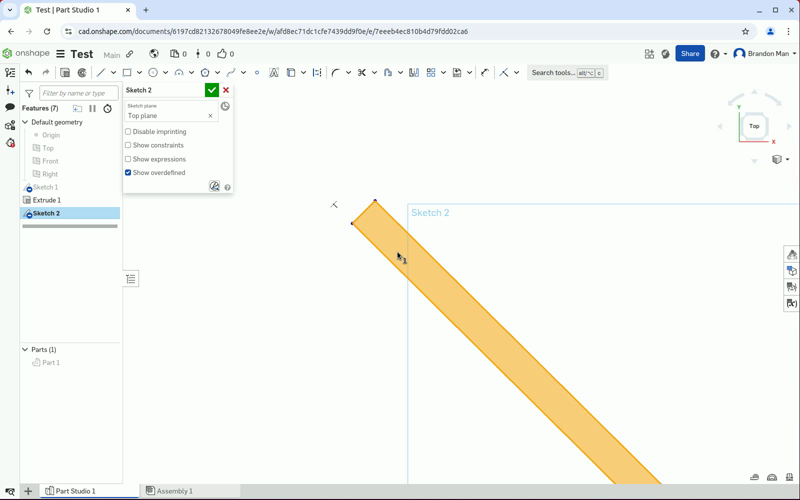
scroll(-6)
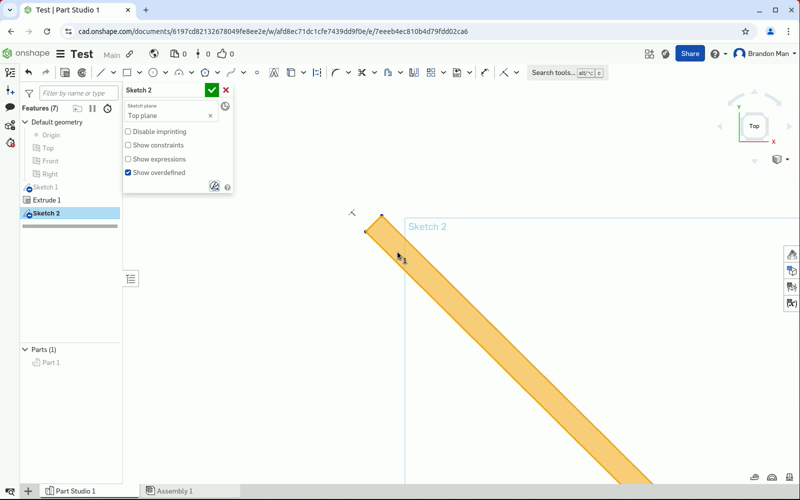
scroll(-6)
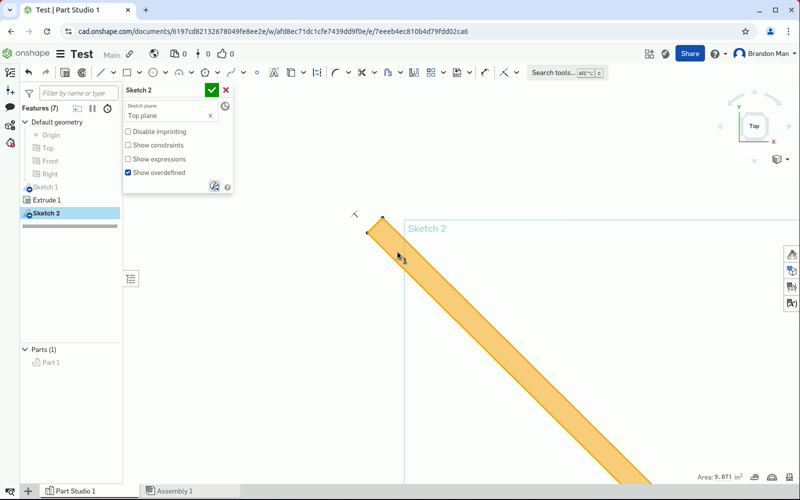
scroll(-6)
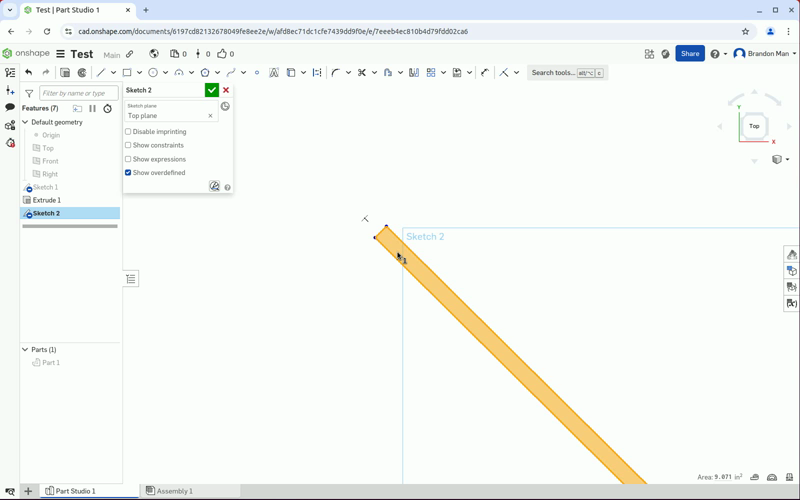
scroll(-6)
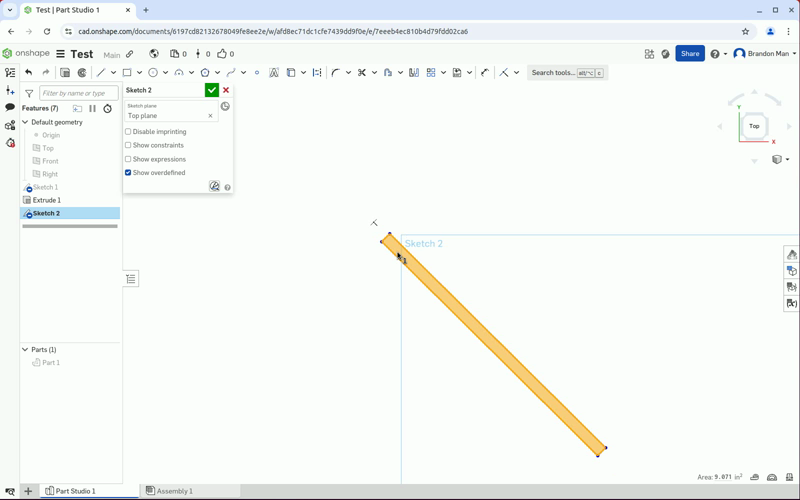
scroll(-6)
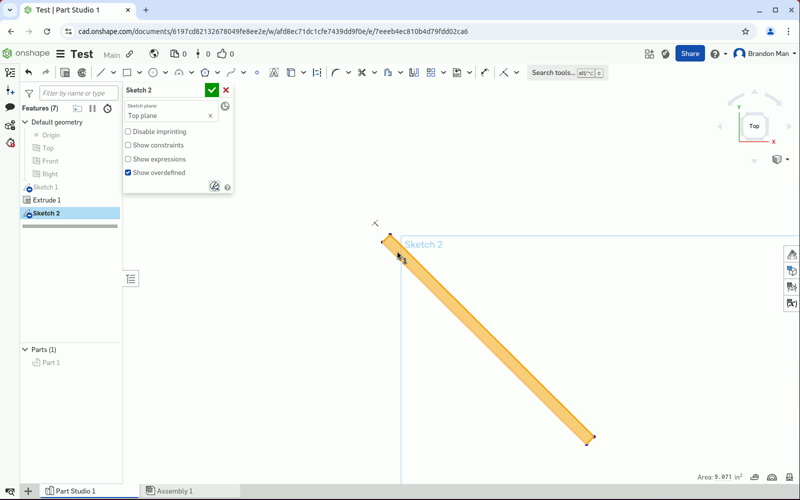
scroll(-6)
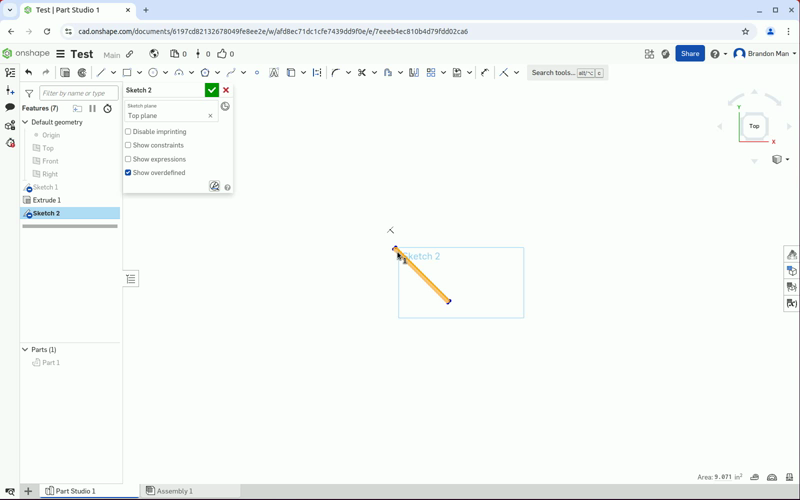
mouse_move(73, 352)
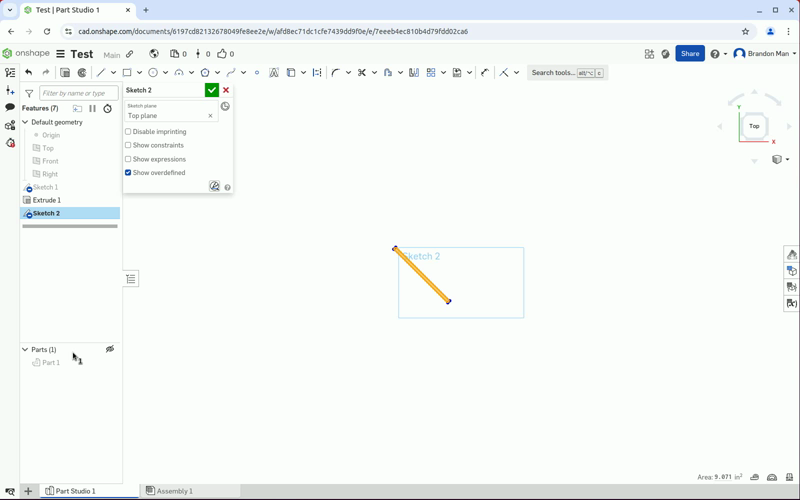
key(shift+y)
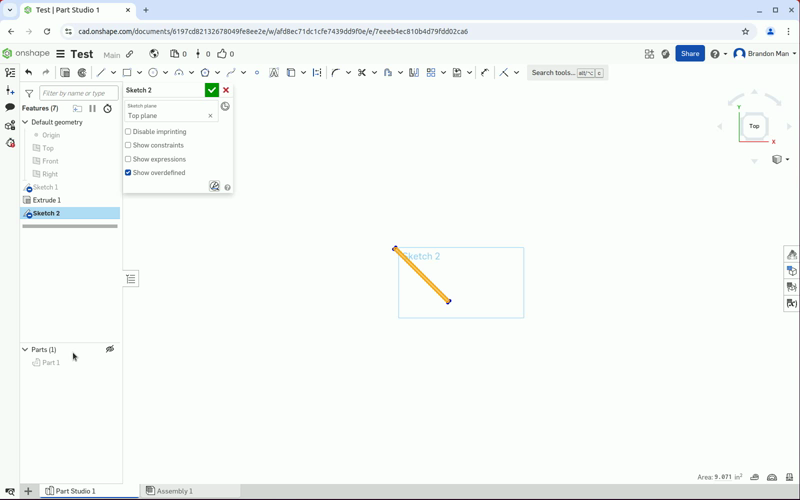
key(shift+e)
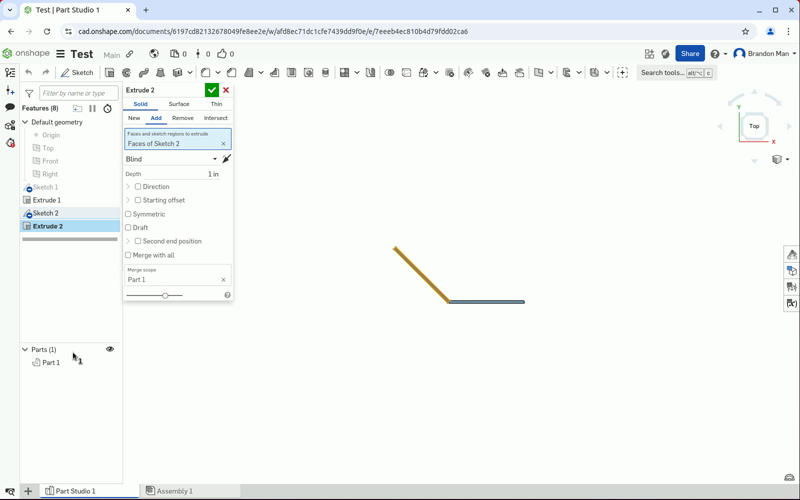
mouse_move(143, 106)
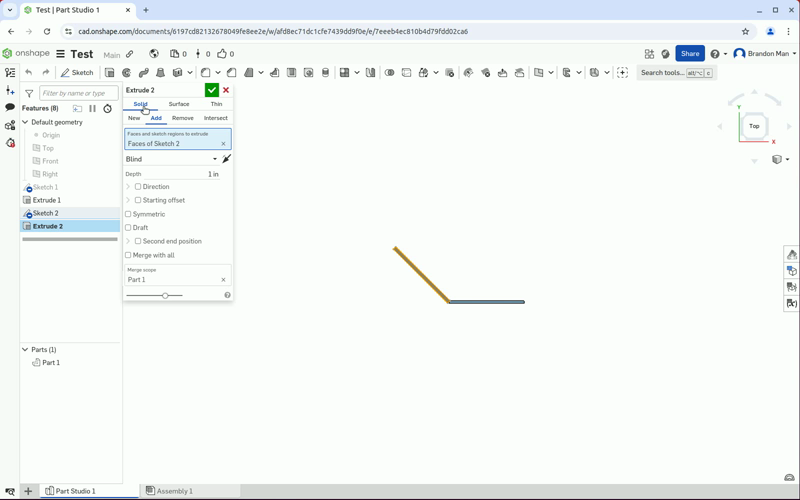
click(143, 106)
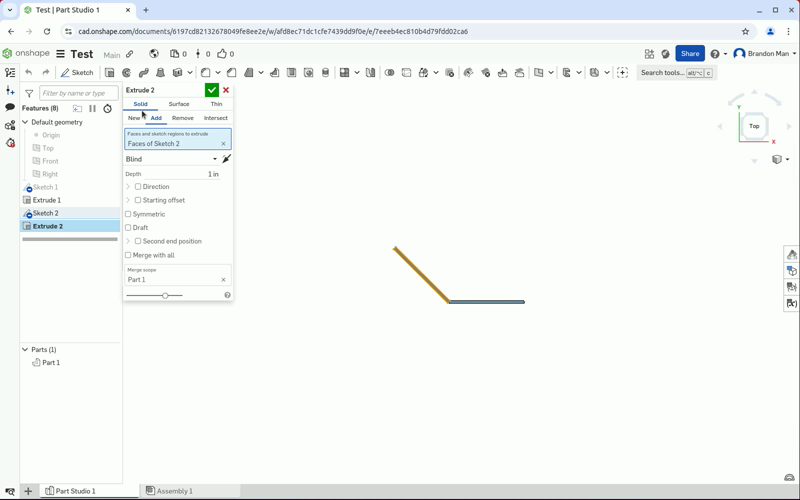
mouse_move(137, 120)
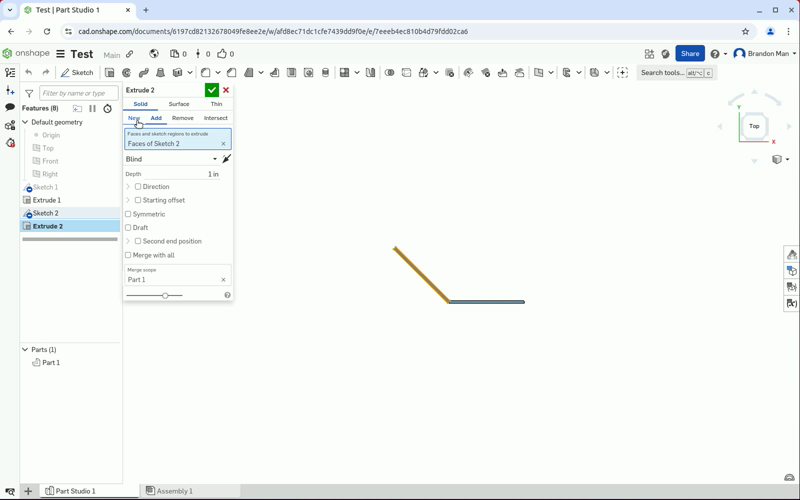
click(137, 120)
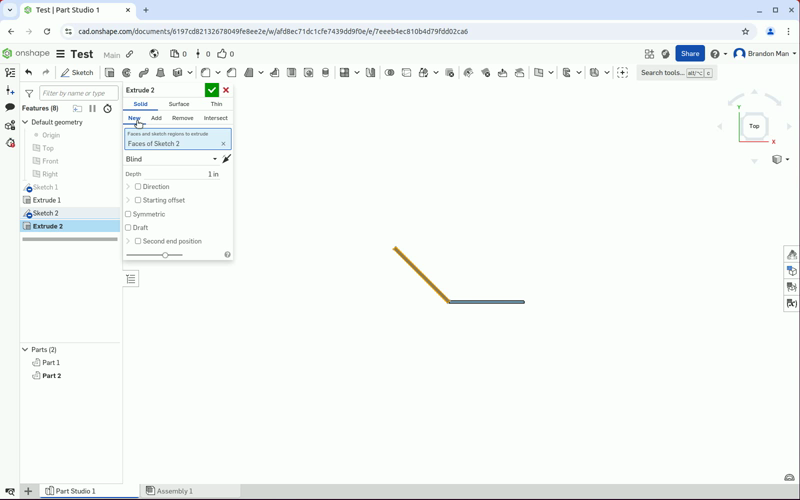
key(tab, 4)
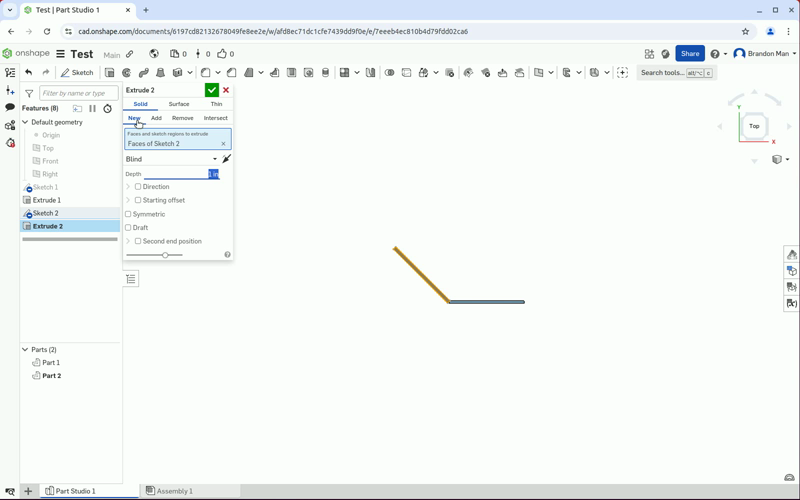
text(23.108)
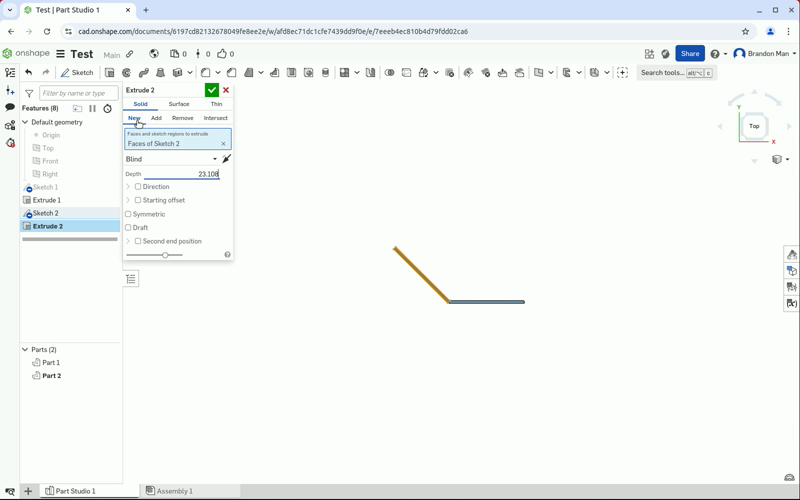
key(enter)
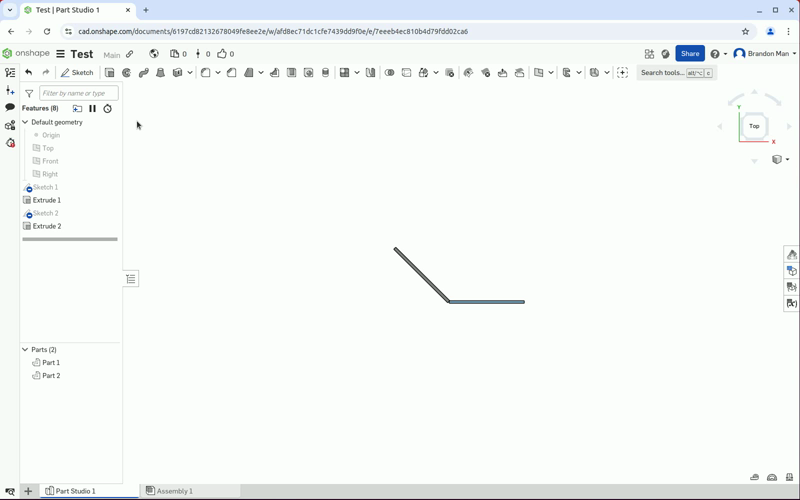
key(shift+h)
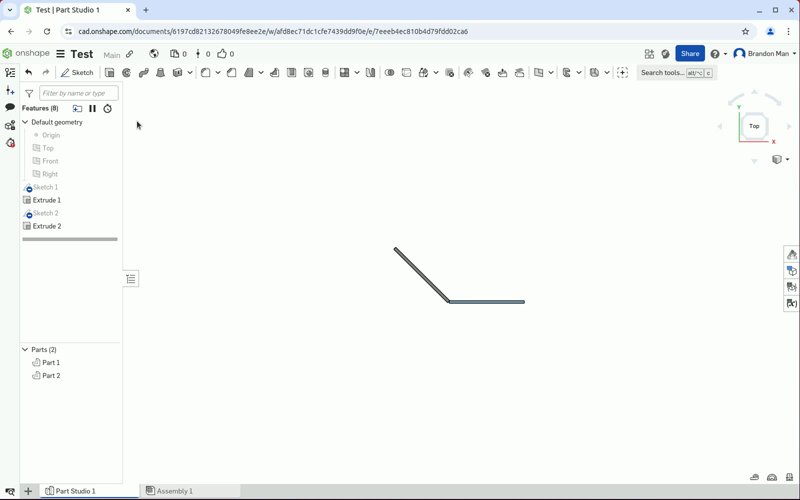
key(shift+h)
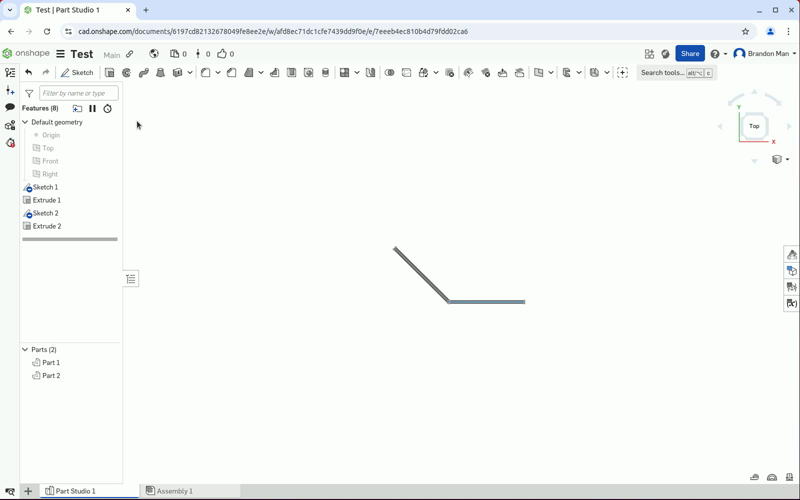
key(shift+7)
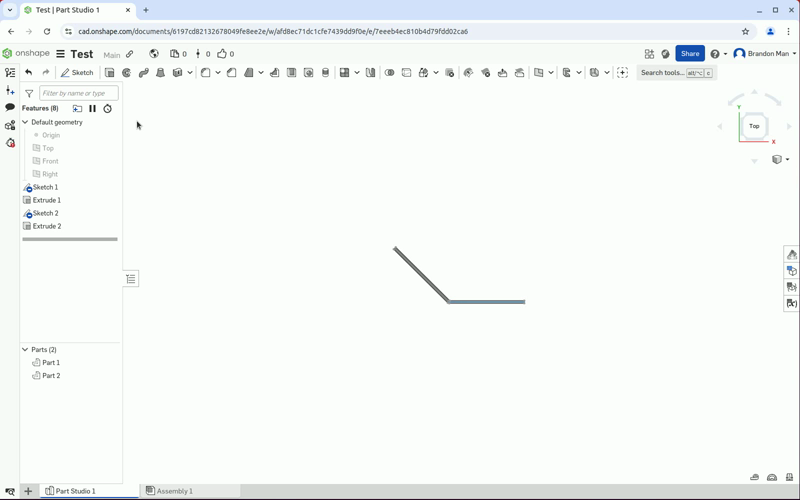
key(up, 3)
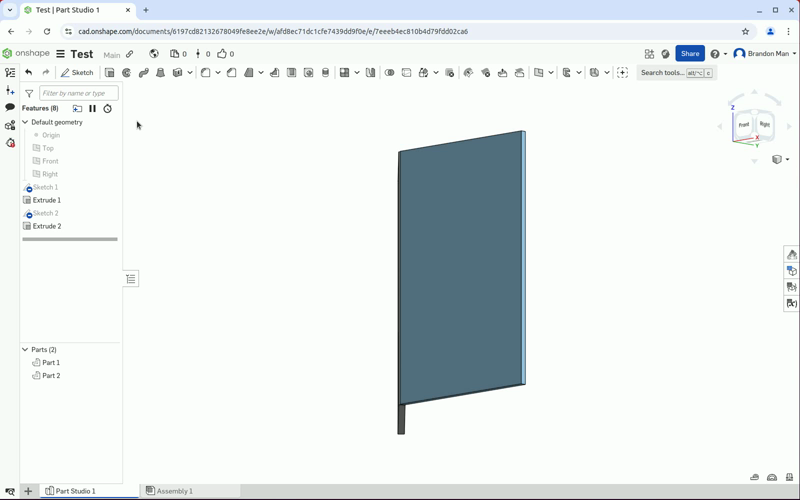
key(left, 3)
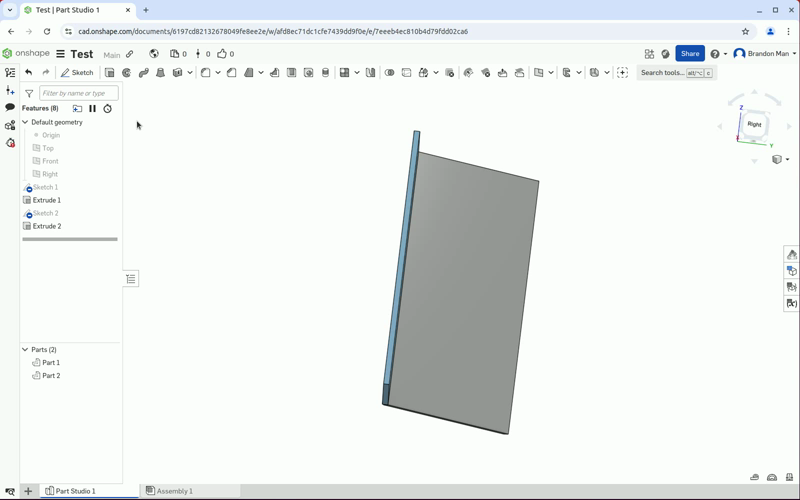
key(right, 3)
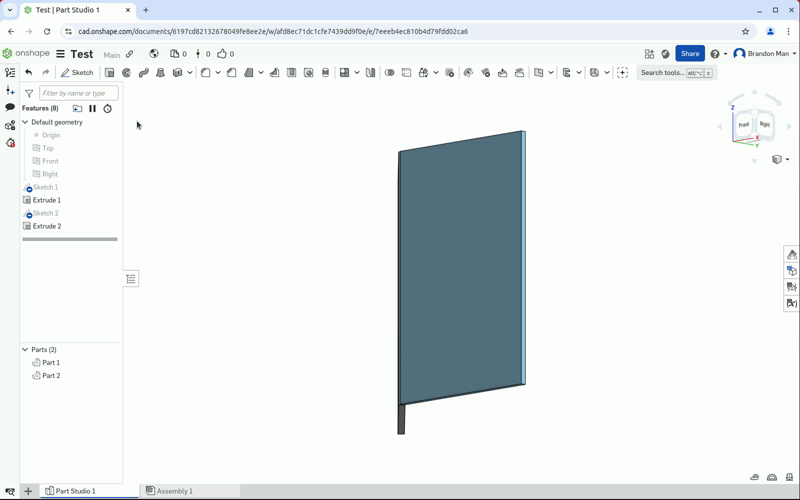
key(down, 3)
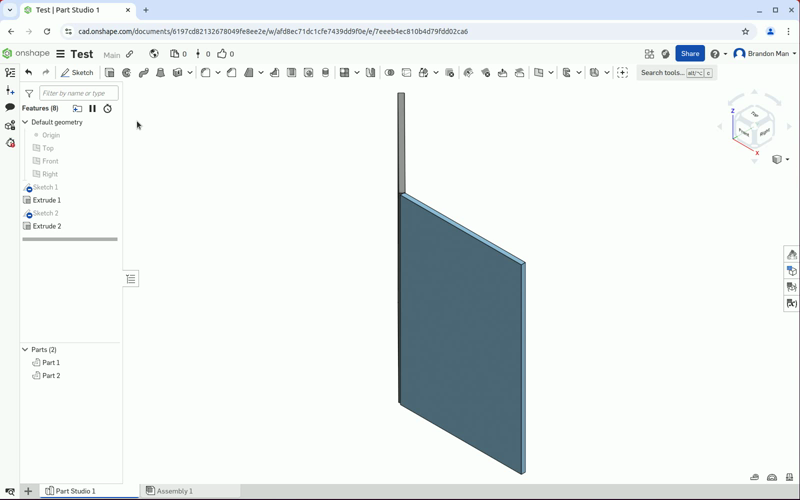
mouse_move(73, 189)
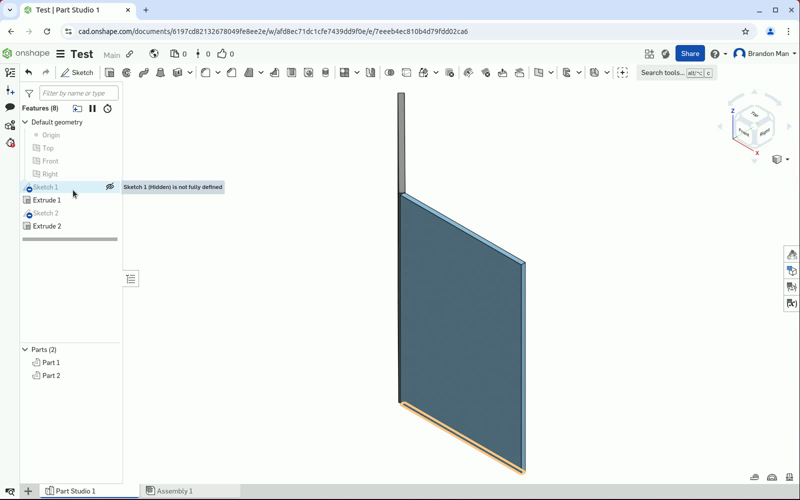
click(73, 189)